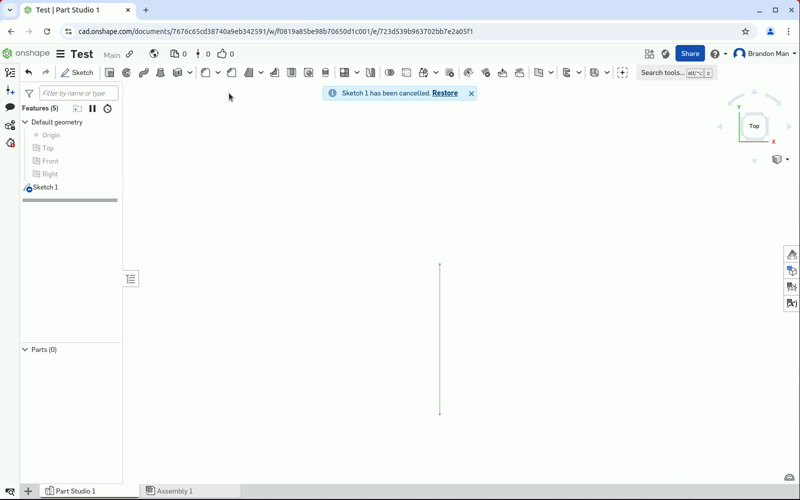
key(shift+h)
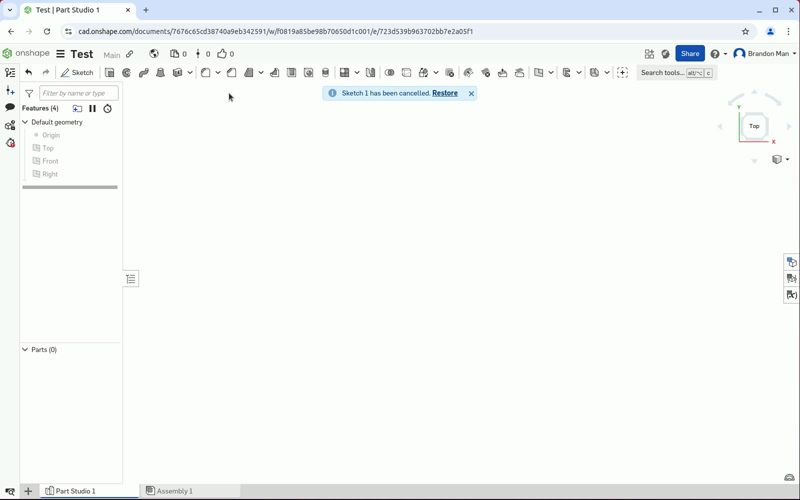
mouse_move(73, 352)
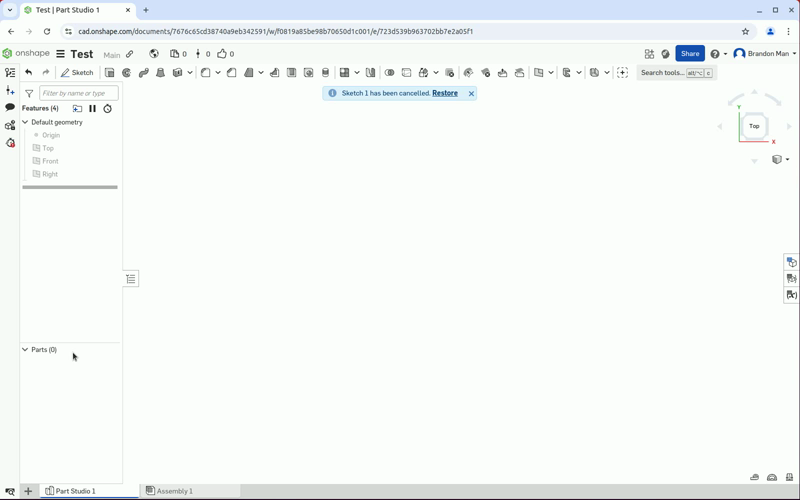
key(y)
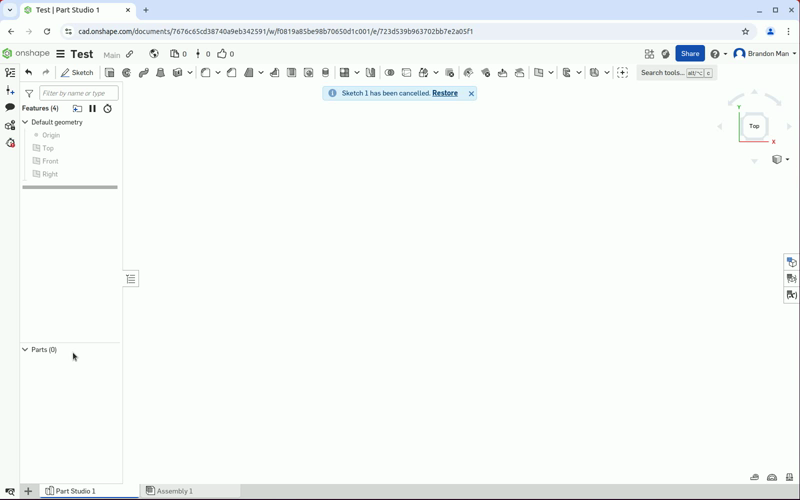
key(shift+p)
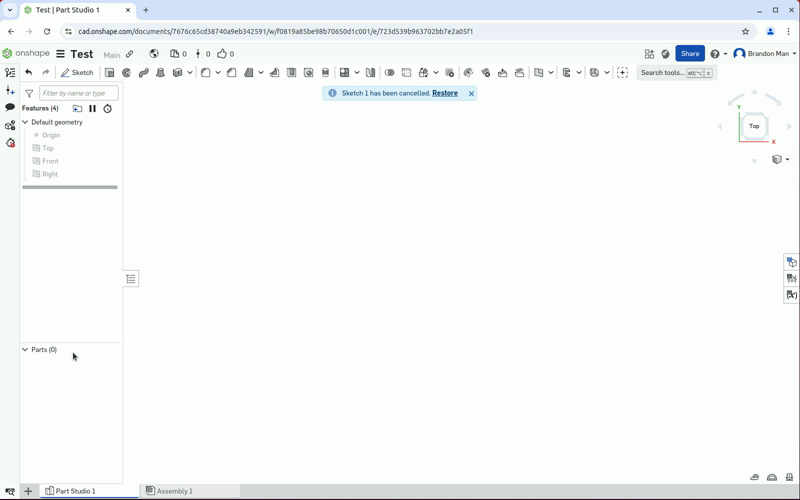
key(space)
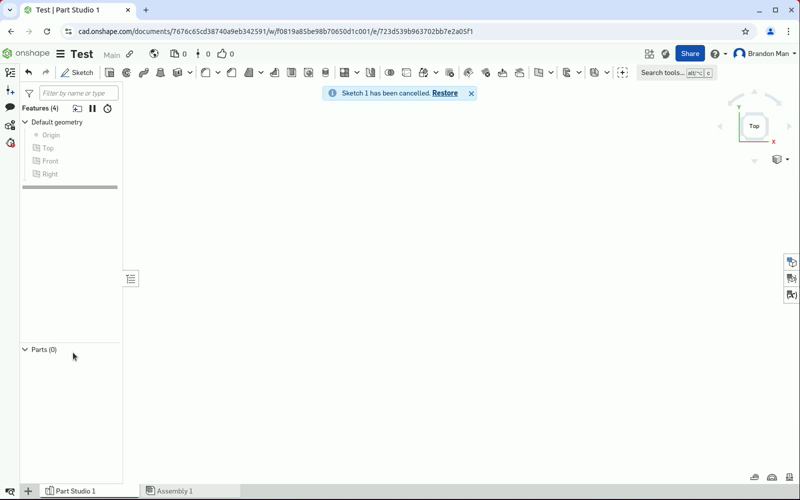
key_down(shift)
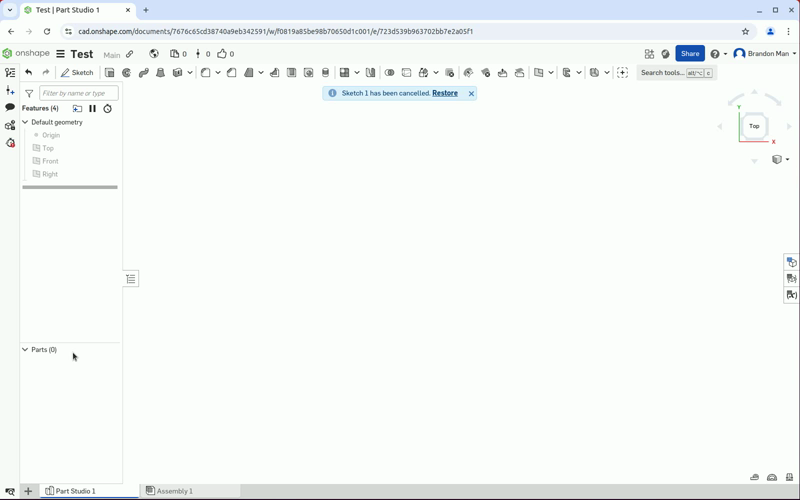
key(up)
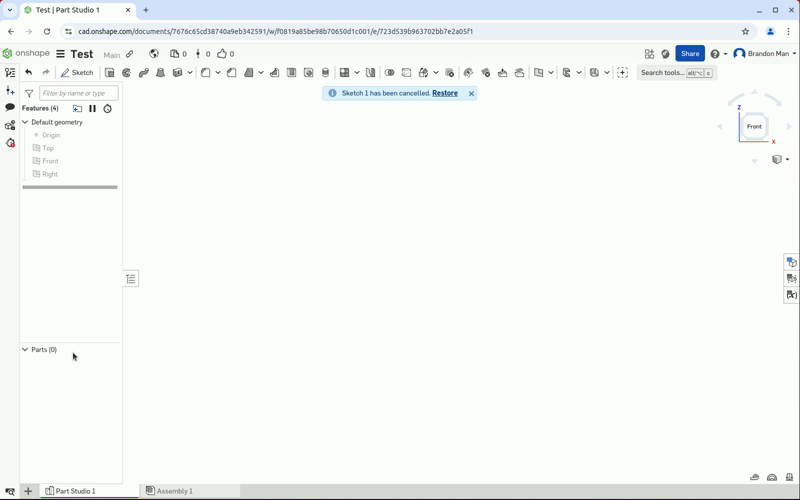
key_up(shift)
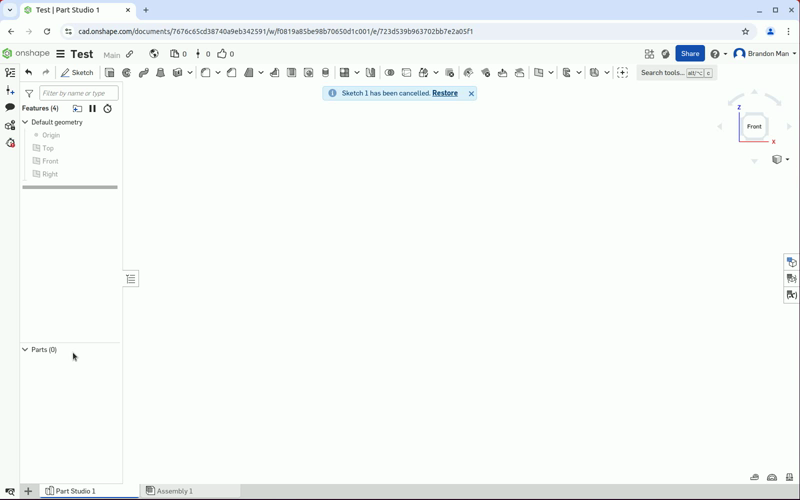
key(space)
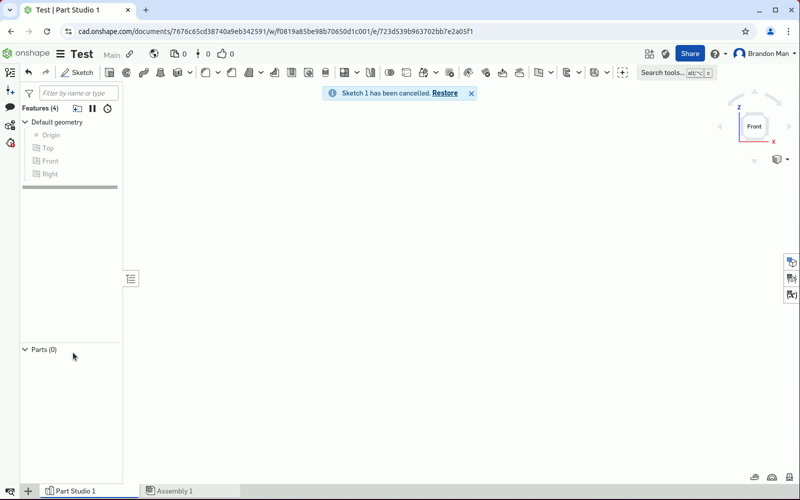
key_down(shift)
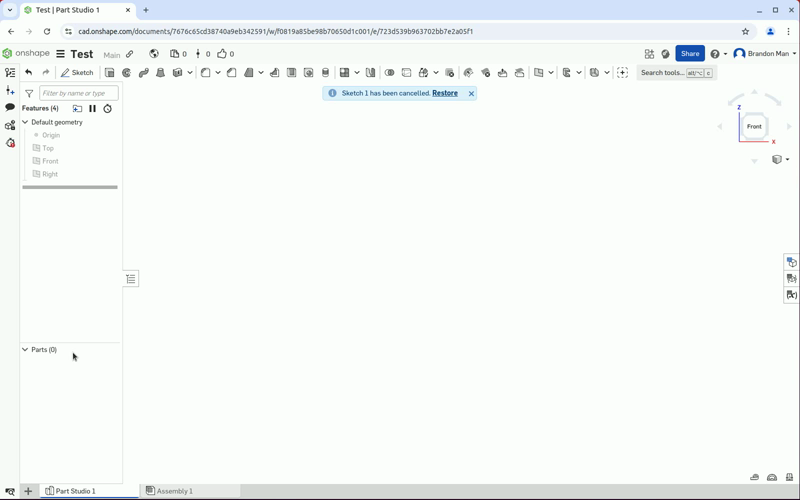
key(left)
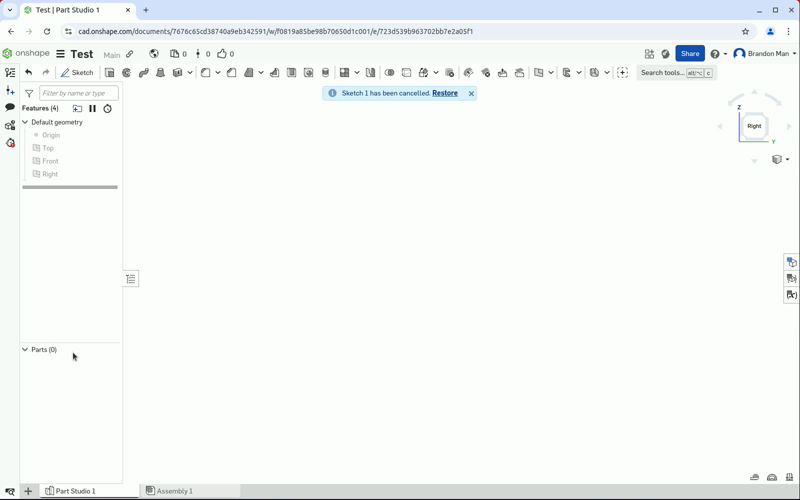
key_up(shift)
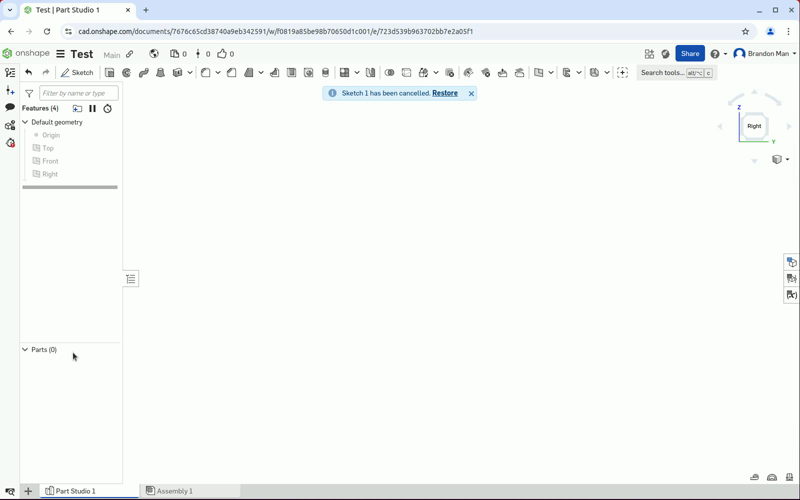
mouse_move(73, 352)
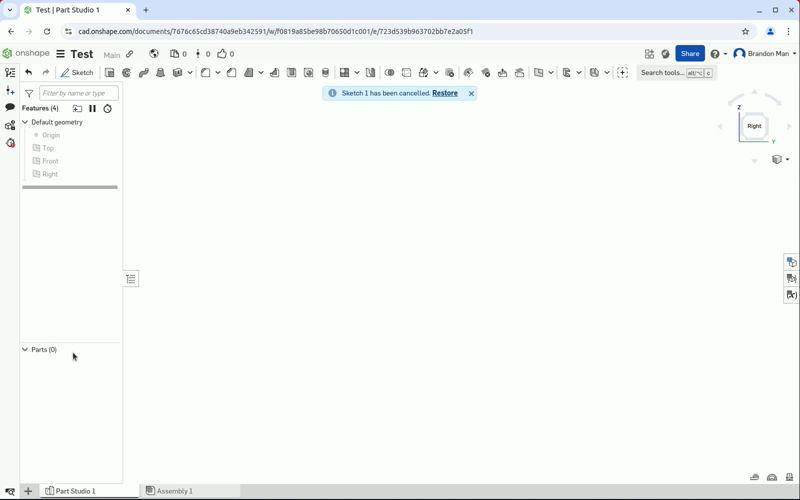
key(shift+y)
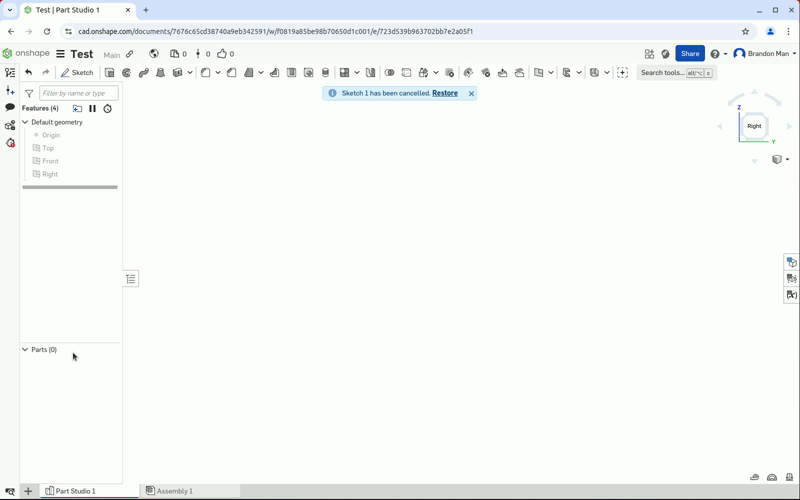
key(shift+s)
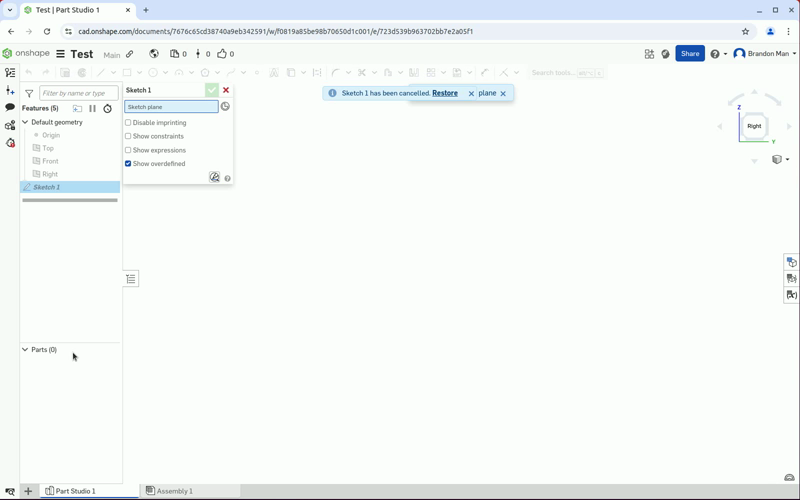
mouse_move(73, 176)
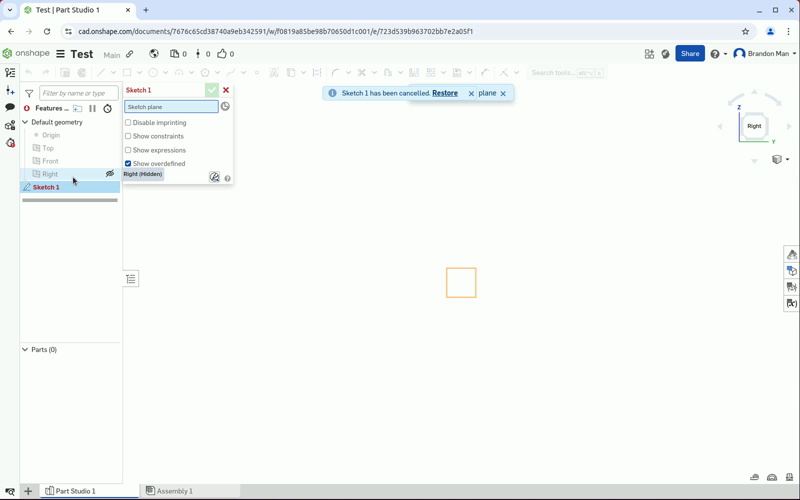
click(73, 176)
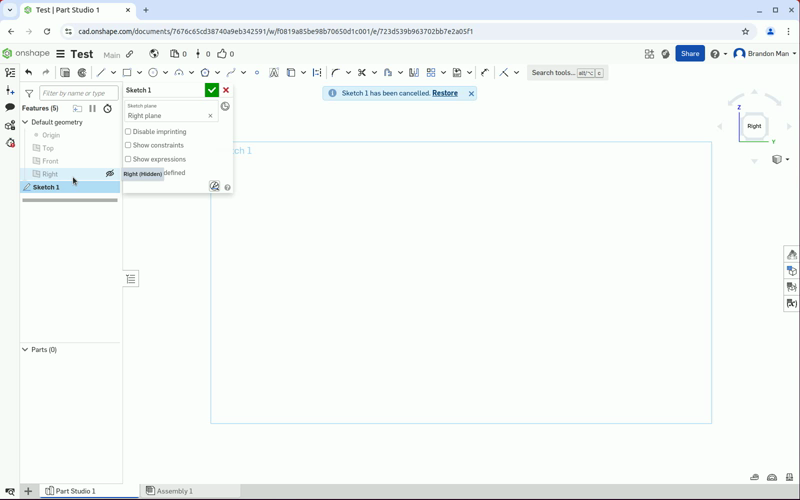
mouse_move(73, 352)
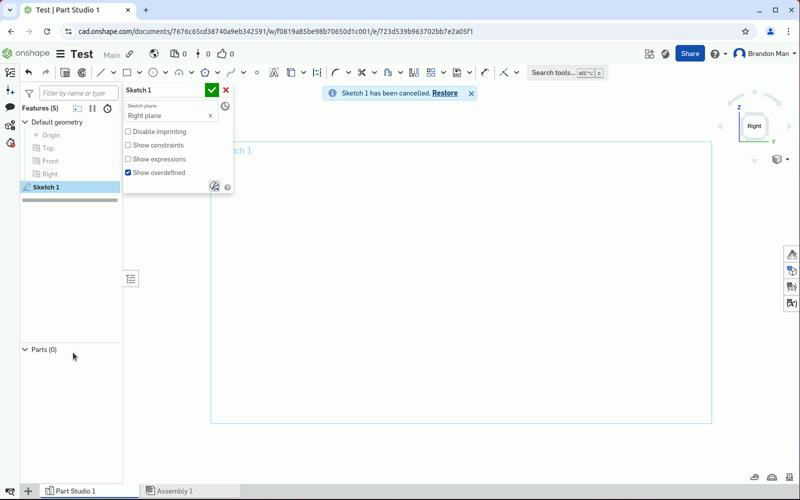
key(y)
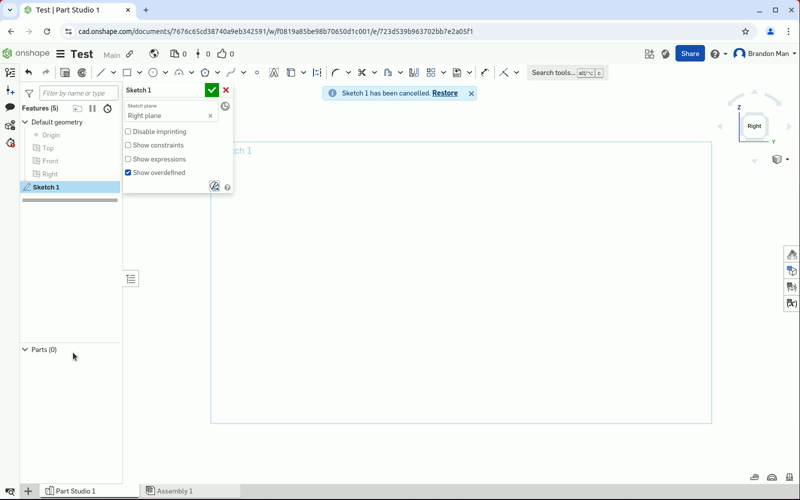
key(l)
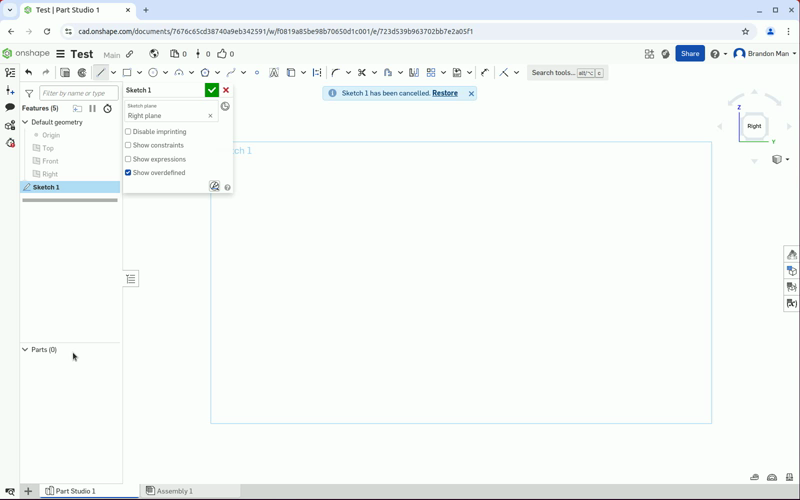
key_down(shift)
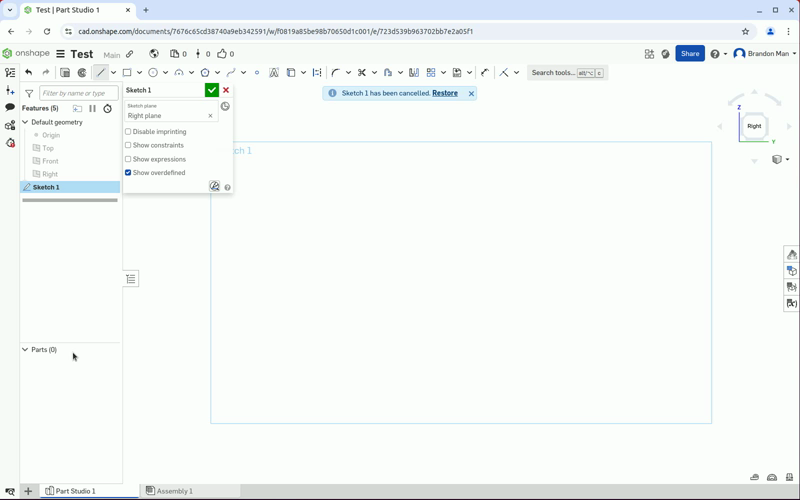
mouse_move(379, 314)
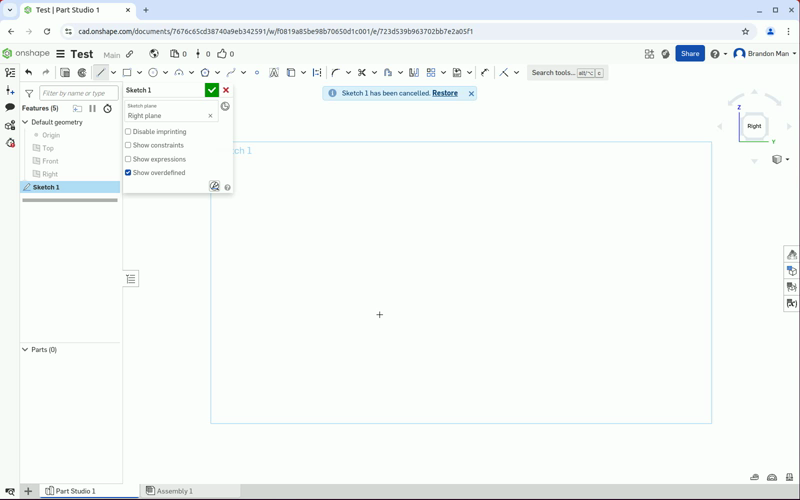
click(379, 314)
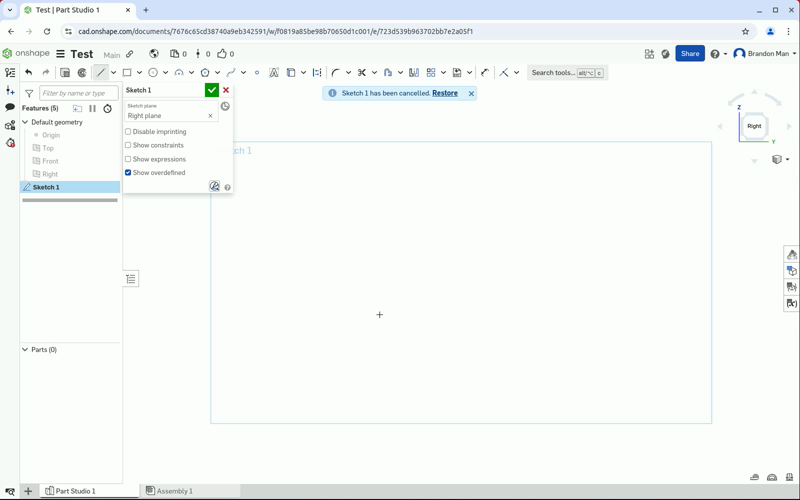
key_up(shift)
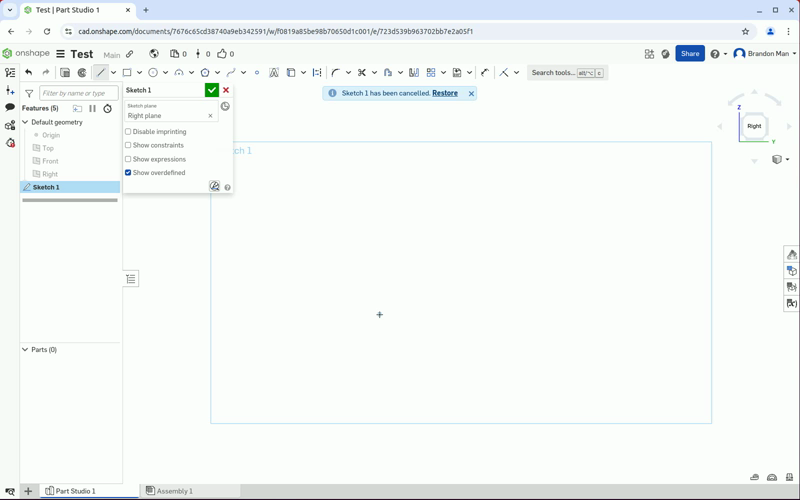
key_down(shift)
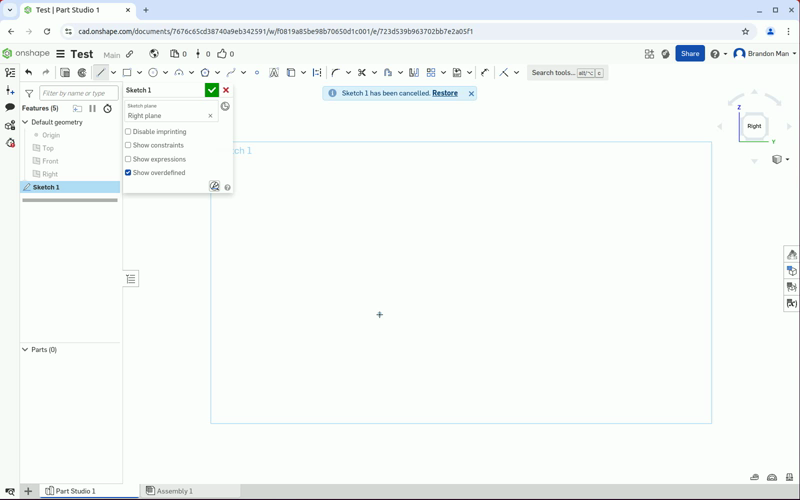
mouse_move(556, 314)
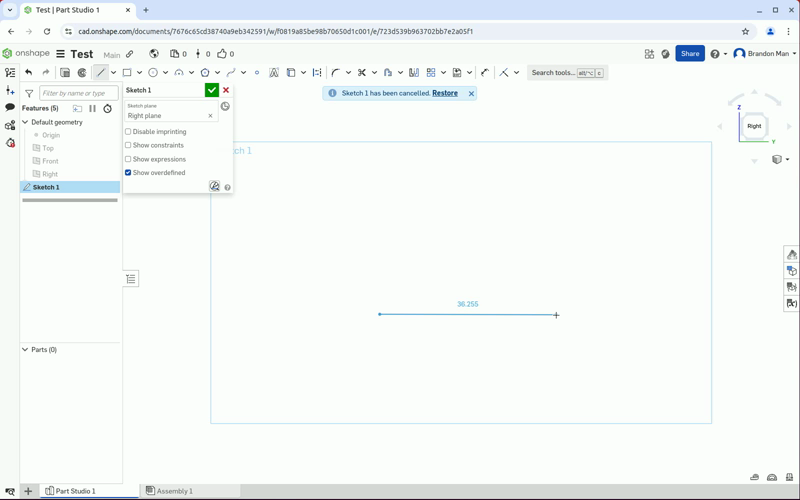
click(556, 314)
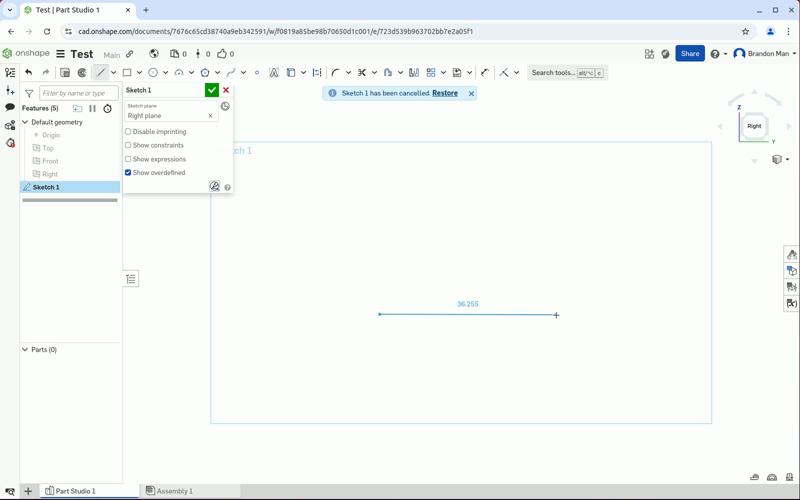
key_up(shift)
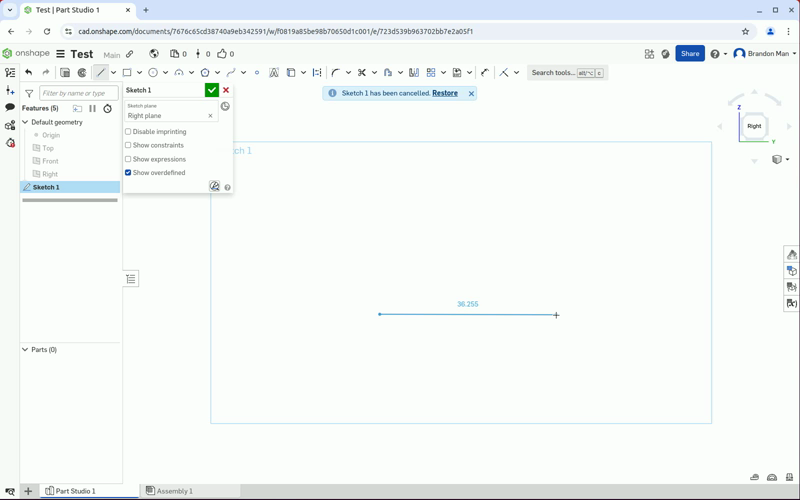
key_down(shift)
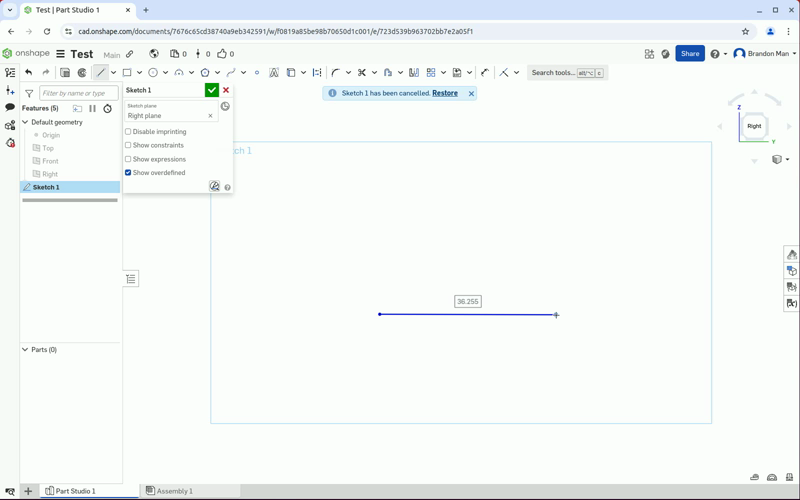
mouse_move(586, 314)
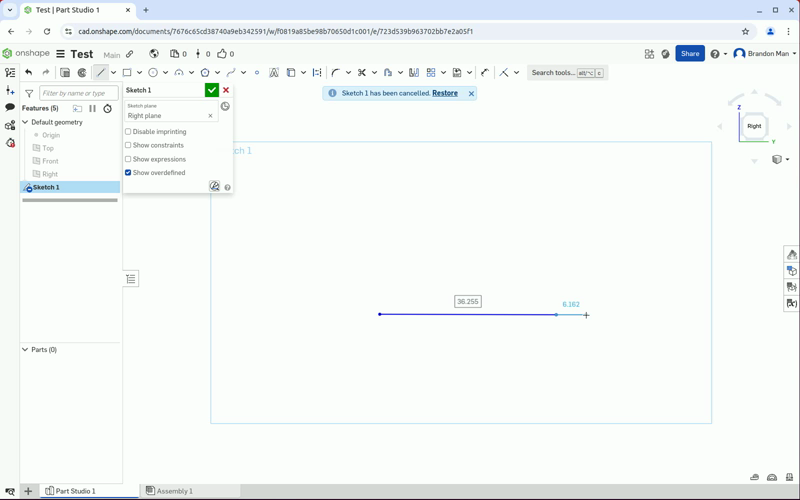
mouse_move(556, 299)
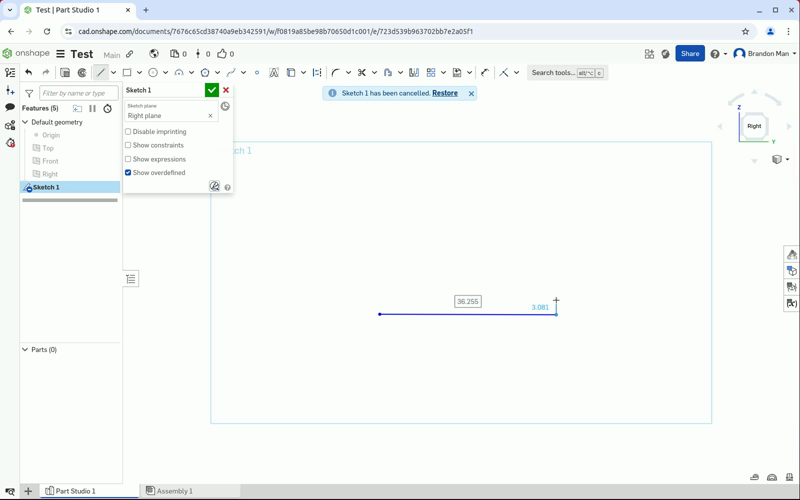
click(556, 299)
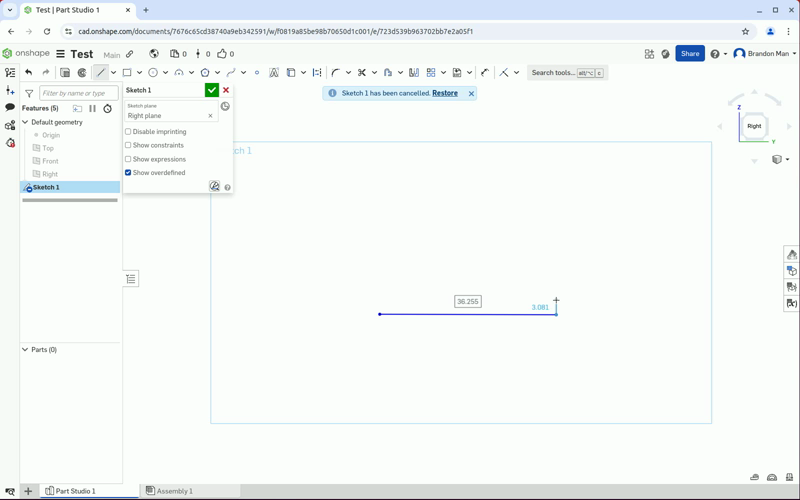
key_up(shift)
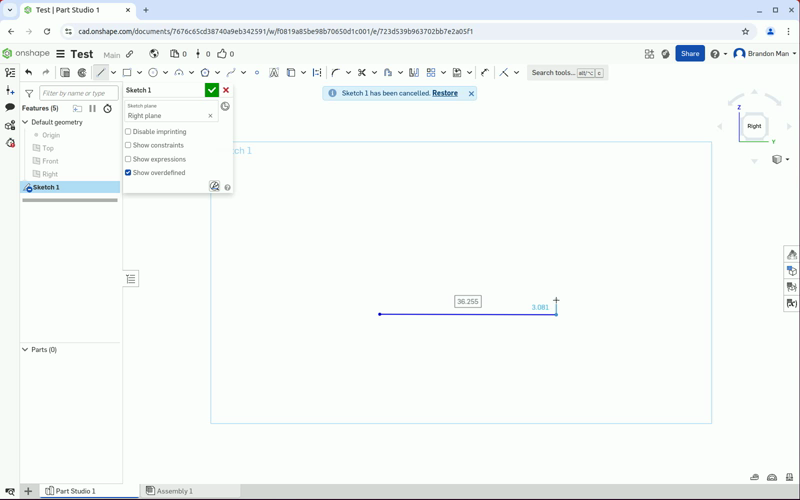
key_down(shift)
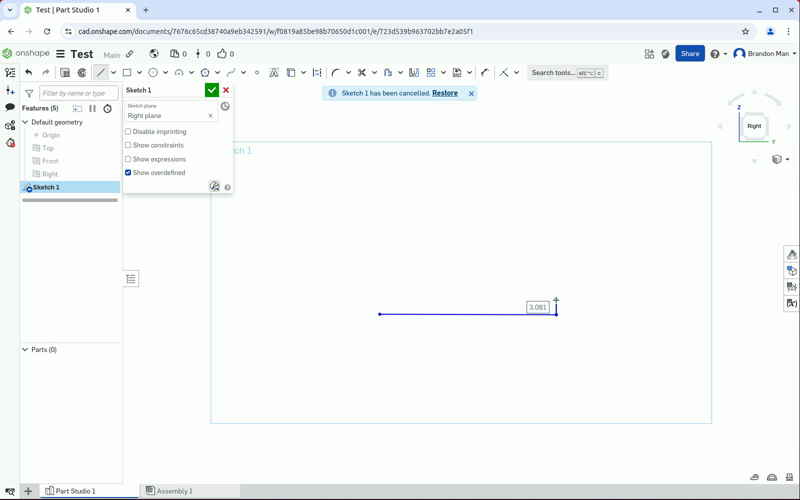
mouse_move(461, 292)
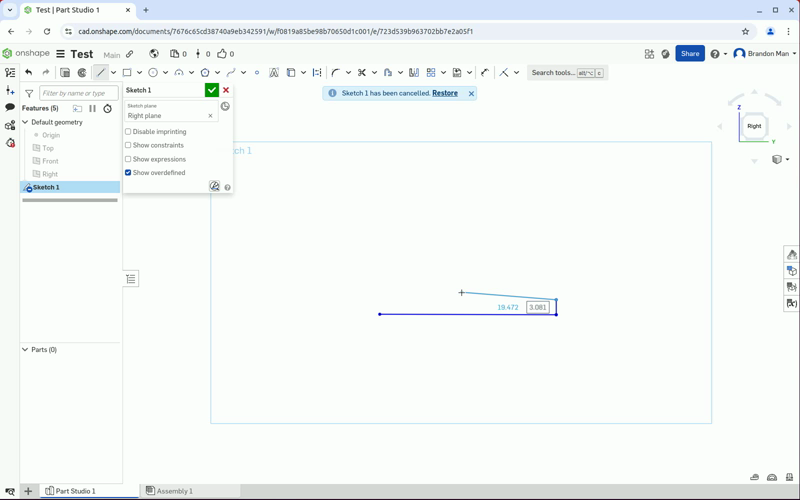
click(461, 292)
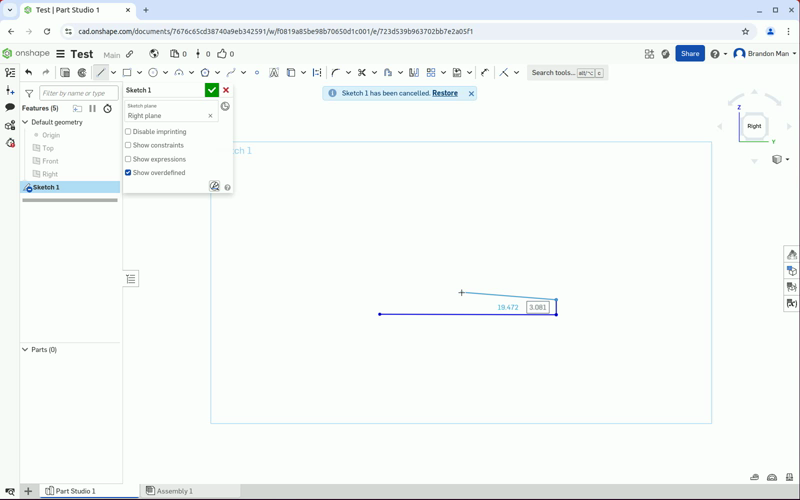
key_up(shift)
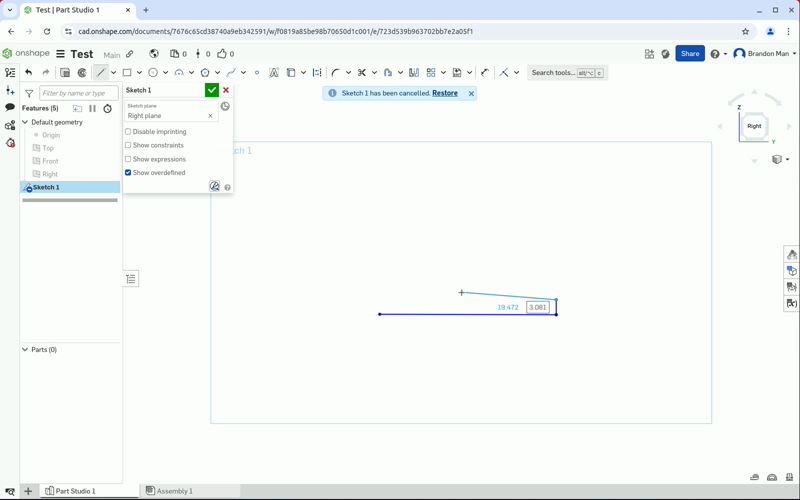
key_down(shift)
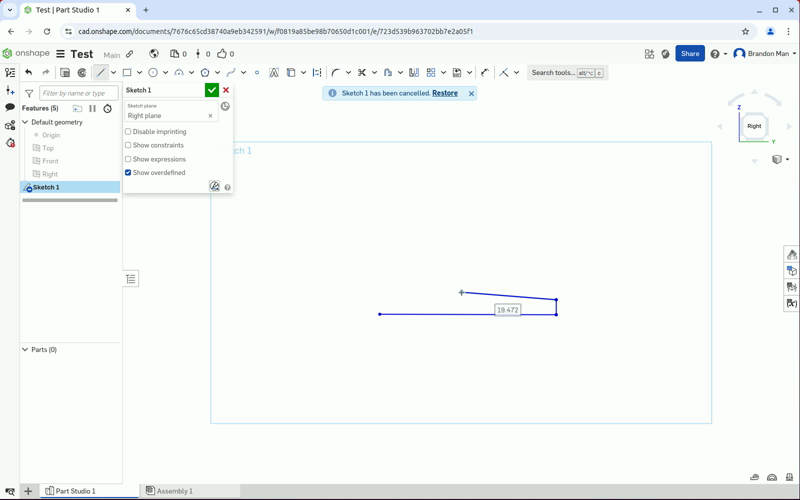
mouse_move(491, 292)
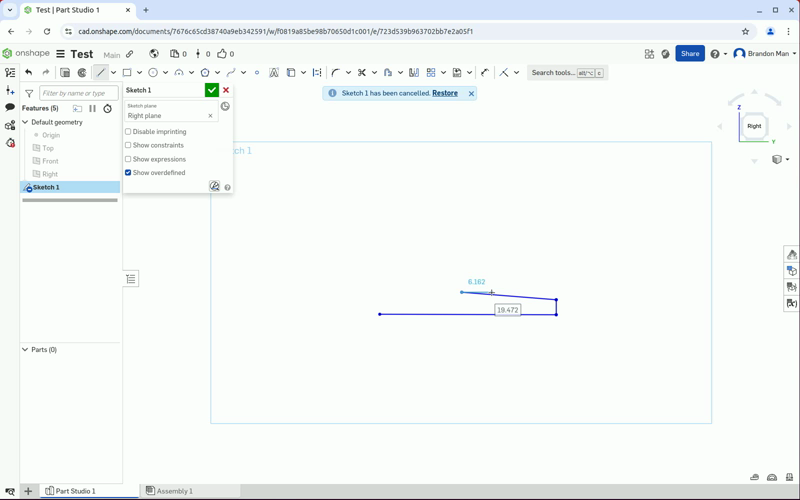
mouse_move(459, 282)
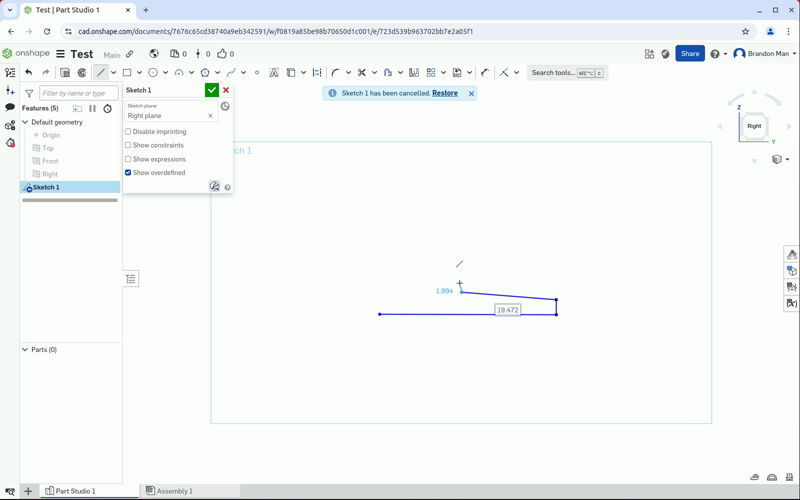
click(459, 282)
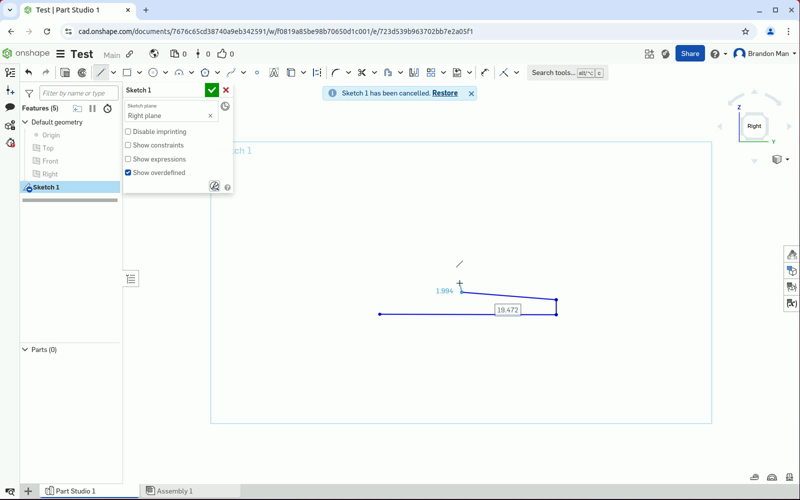
key_up(shift)
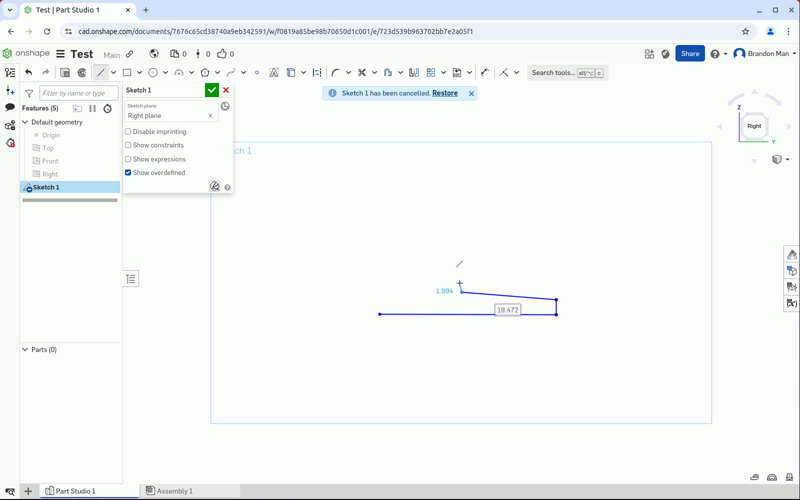
key_down(shift)
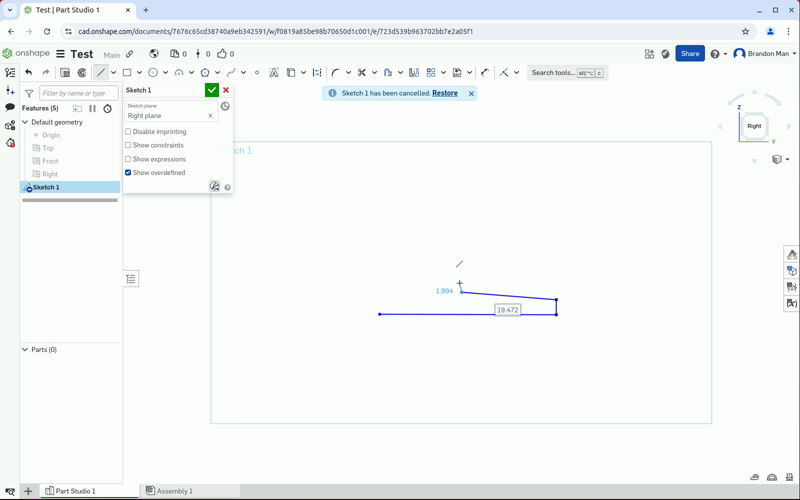
mouse_move(379, 282)
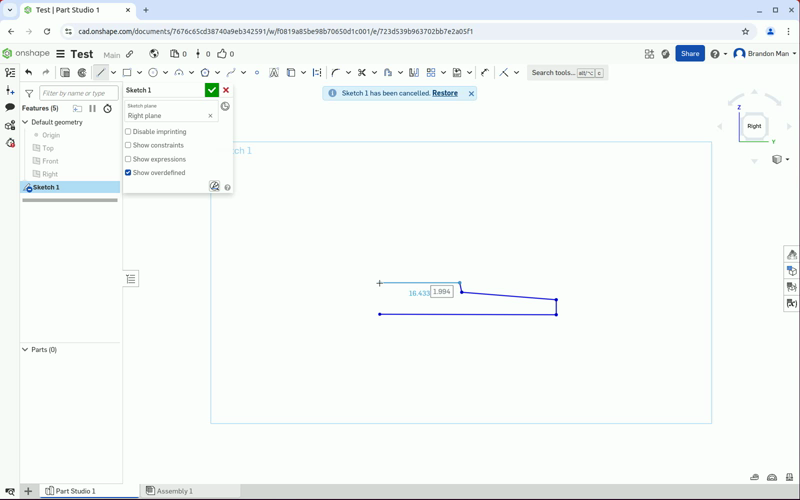
click(379, 282)
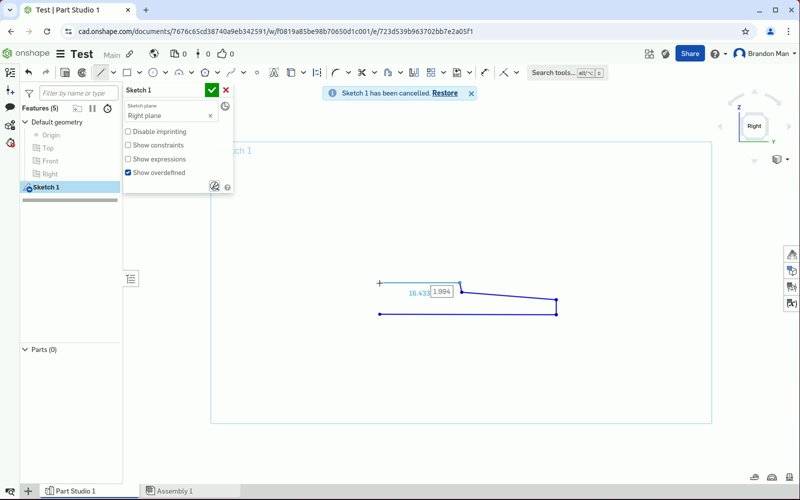
key_up(shift)
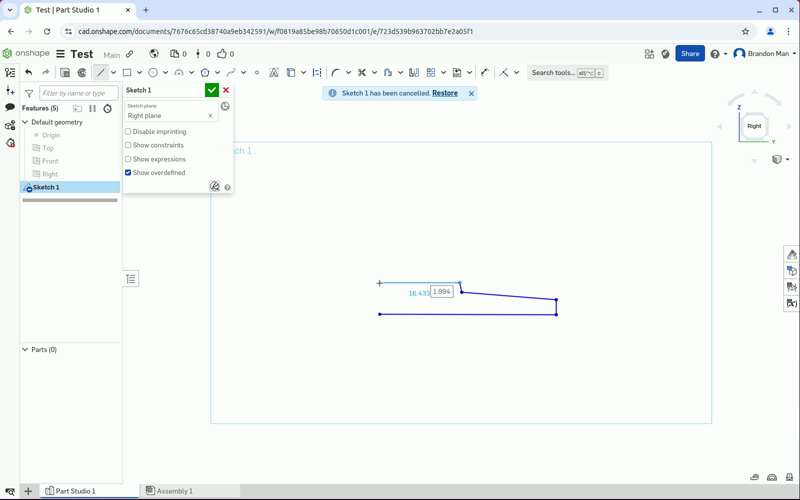
mouse_move(409, 282)
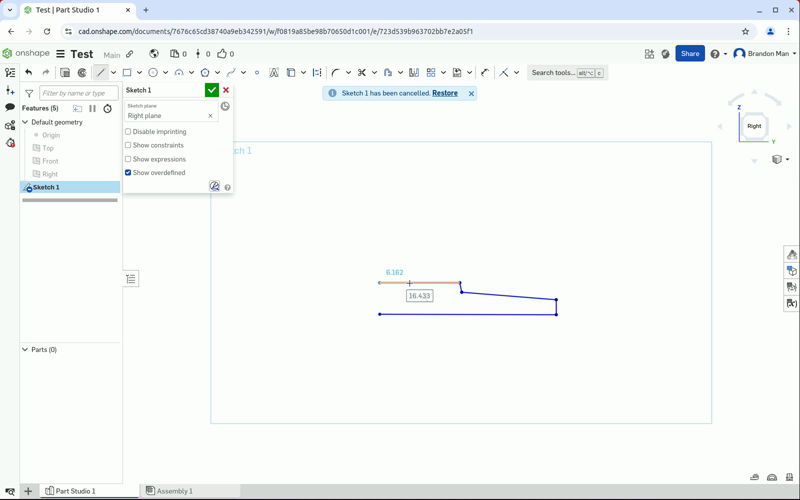
key_down(shift)
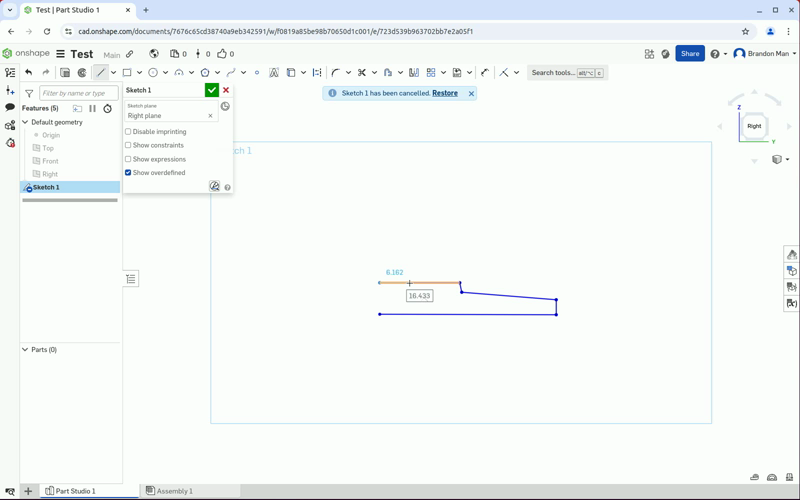
mouse_move(379, 314)
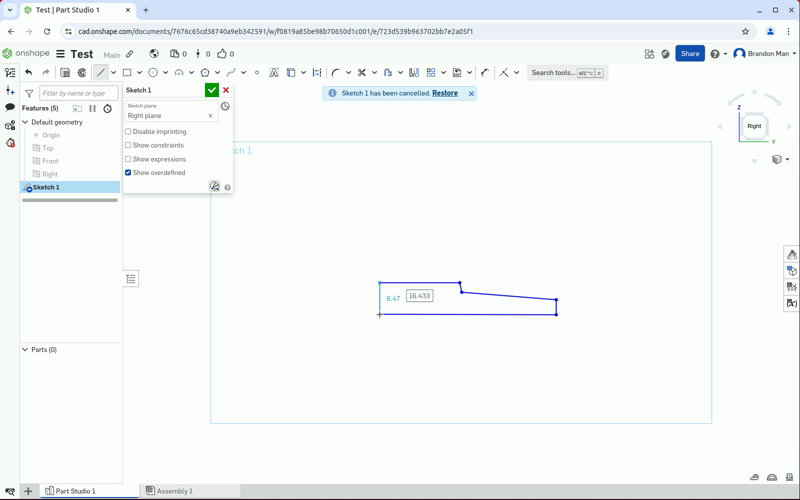
key_up(shift)
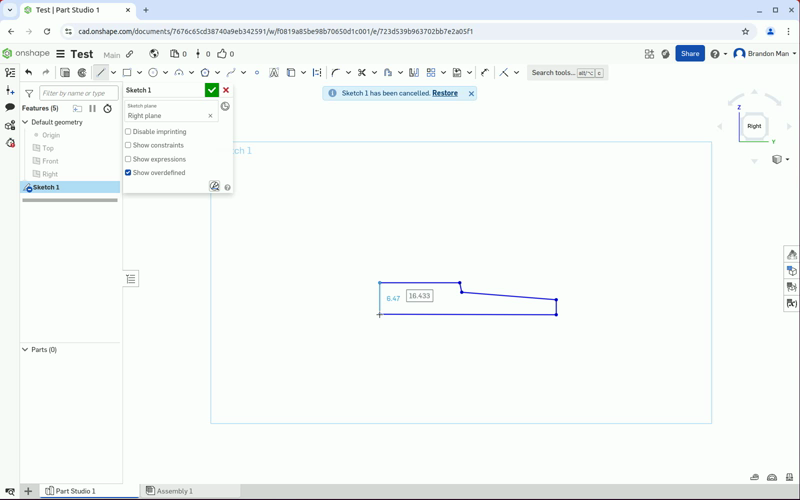
click(379, 314)
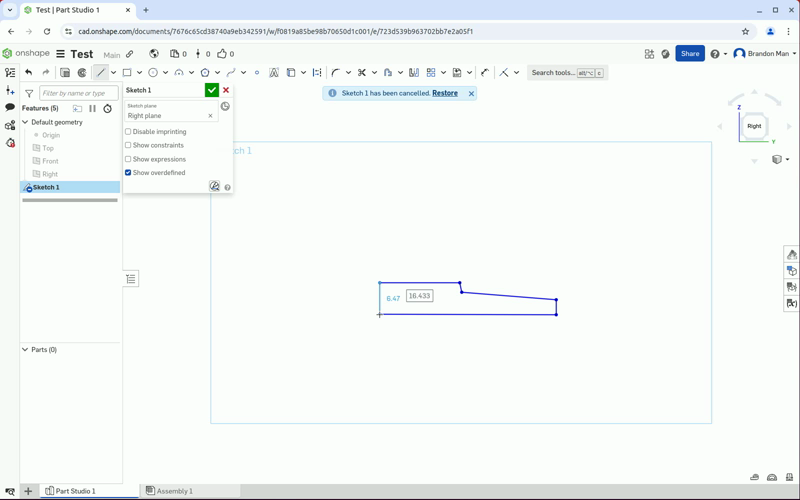
key(esc)
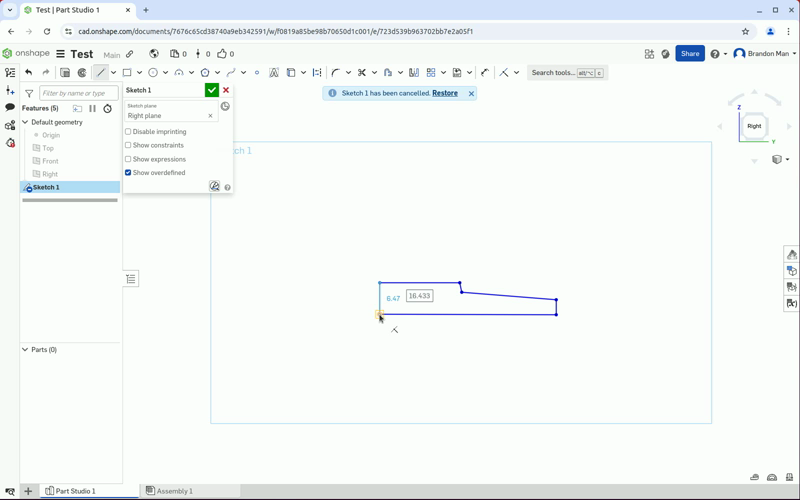
mouse_move(497, 311)
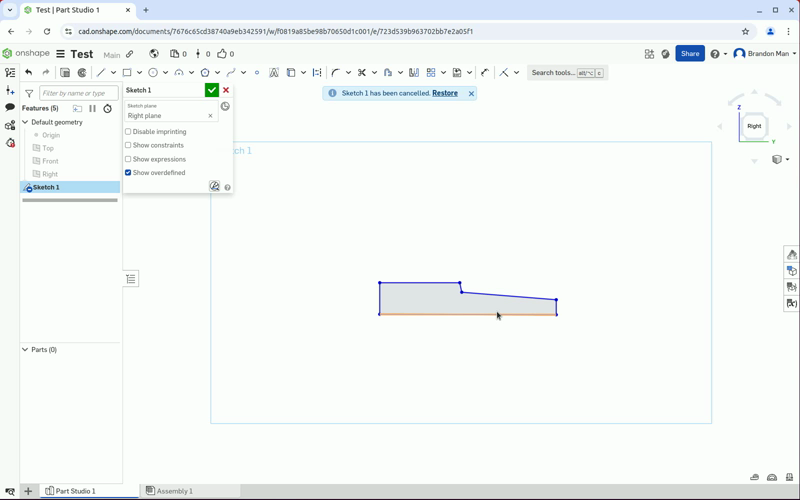
click(497, 311)
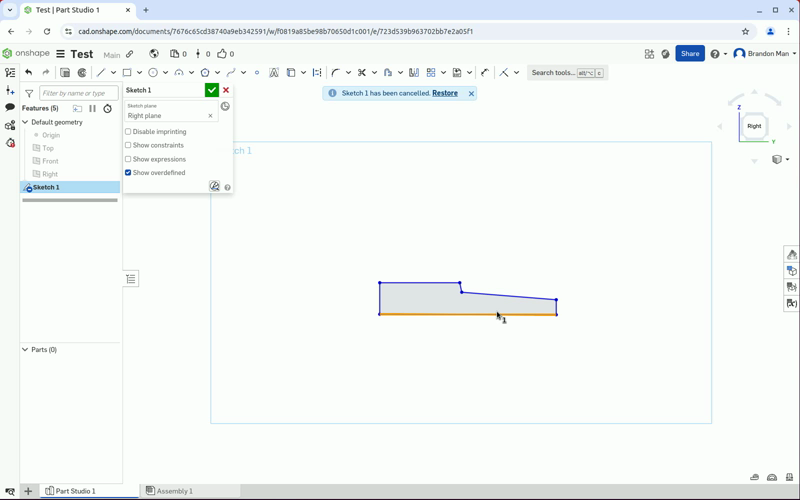
mouse_move(73, 352)
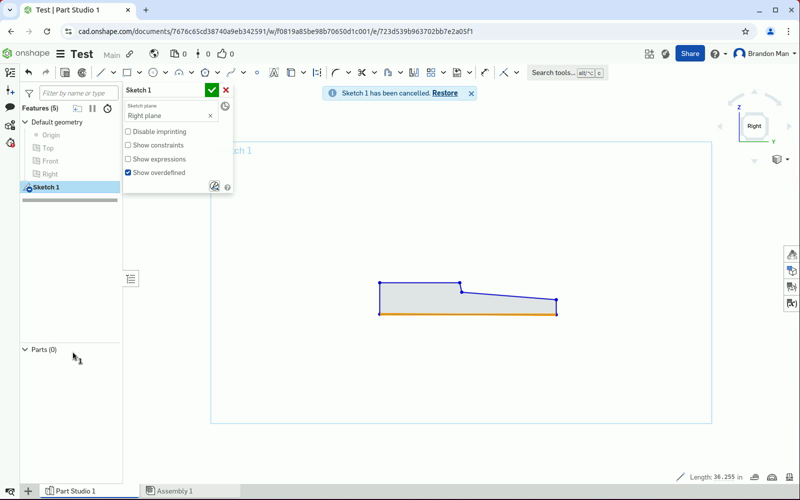
key(shift+y)
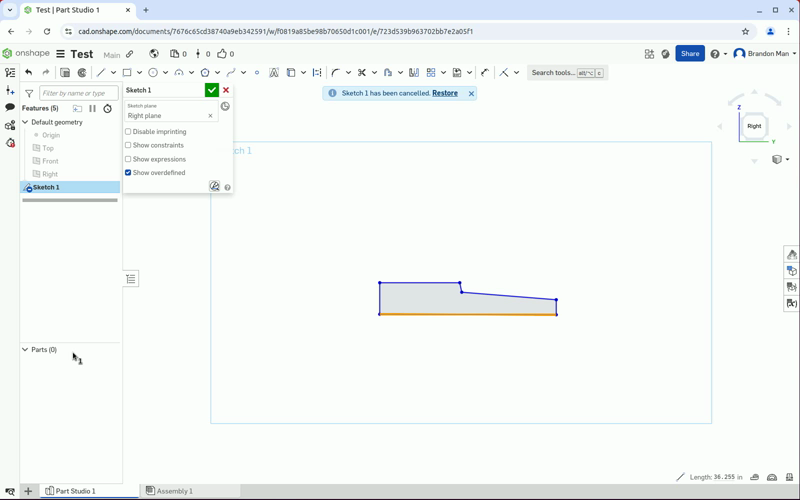
key(shift+e)
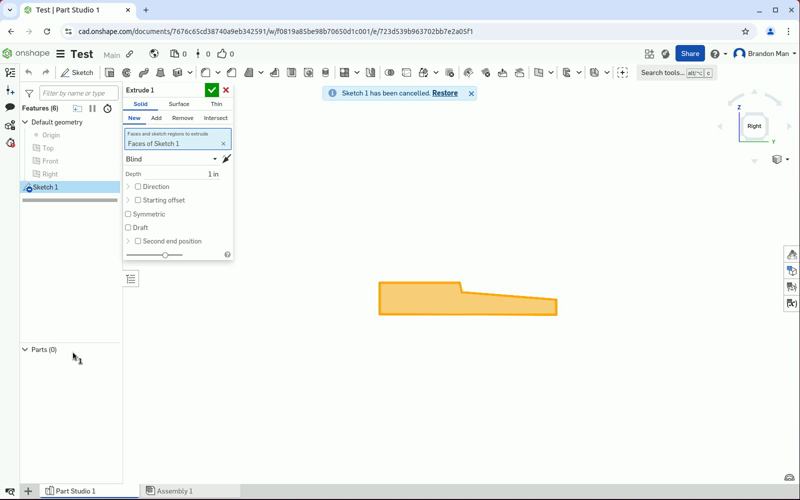
mouse_move(143, 106)
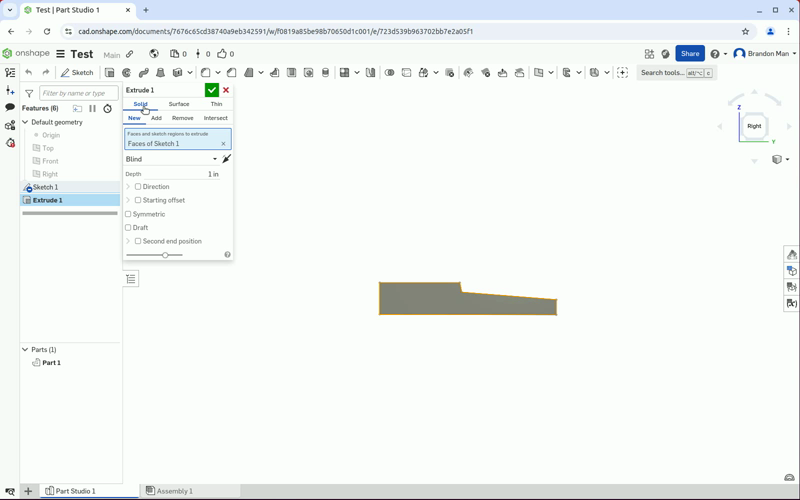
click(143, 106)
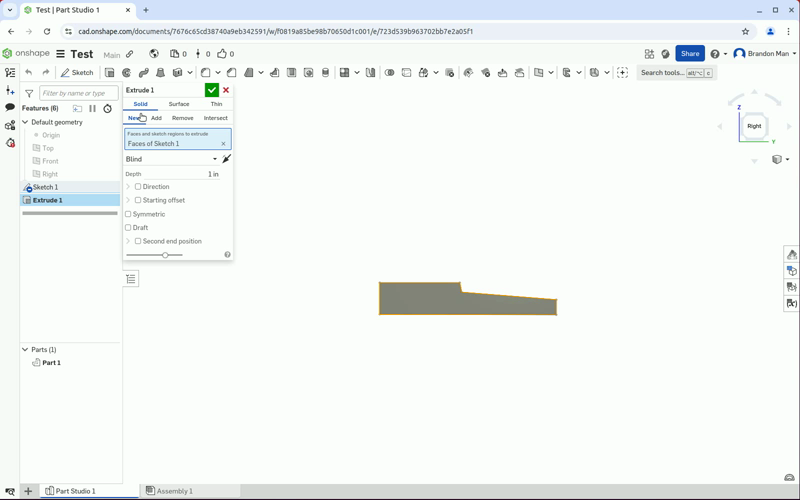
mouse_move(137, 120)
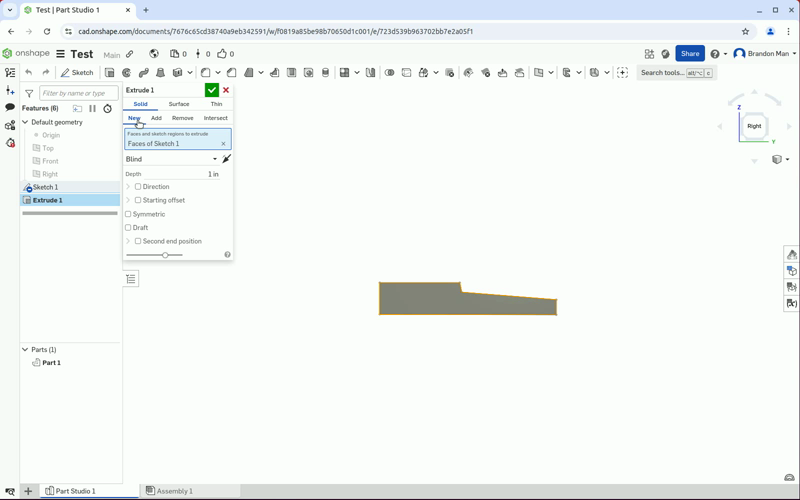
click(137, 120)
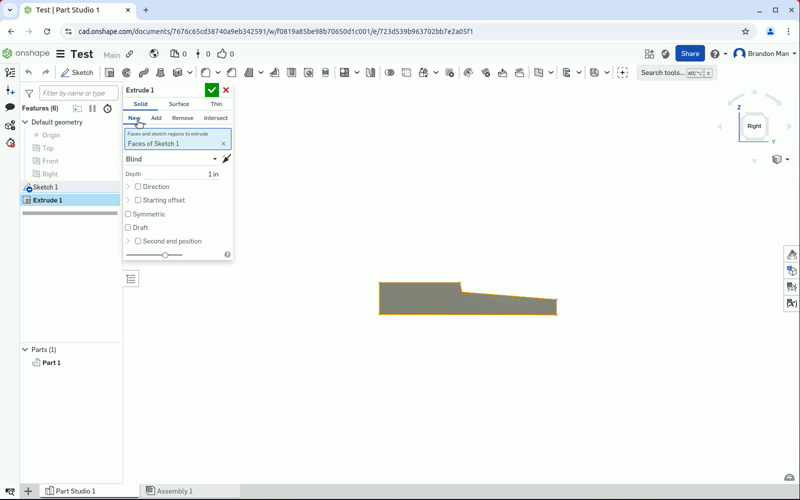
key(tab, 4)
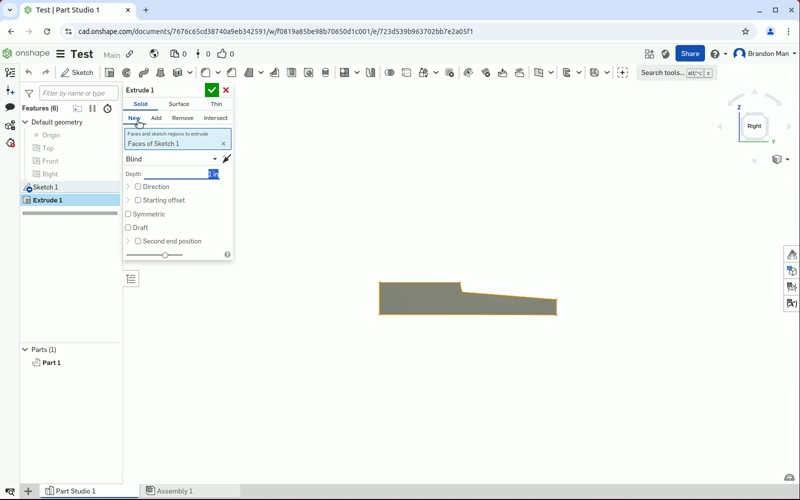
text(23.108)
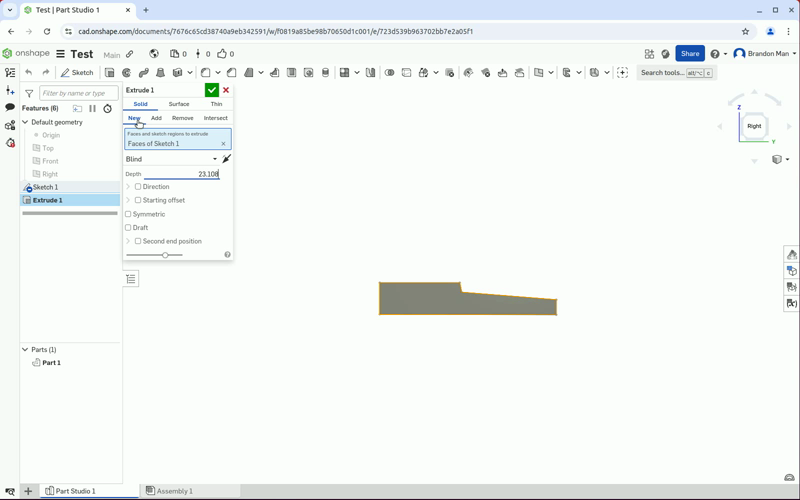
key(tab, 3)
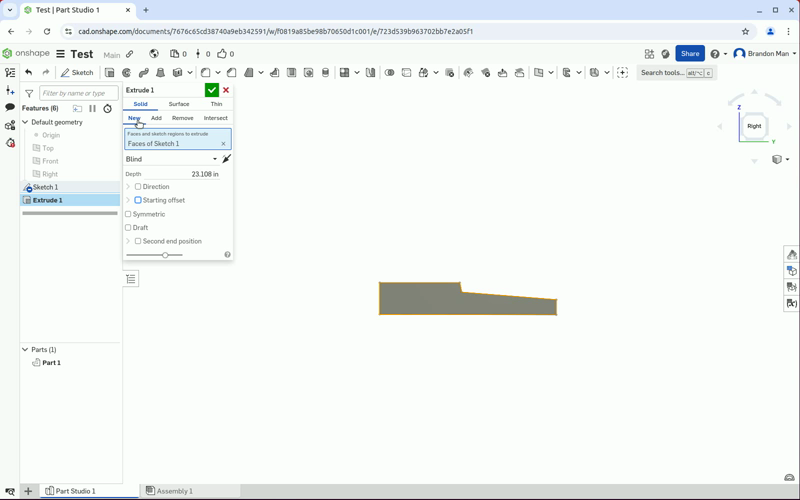
key(tab, 2)
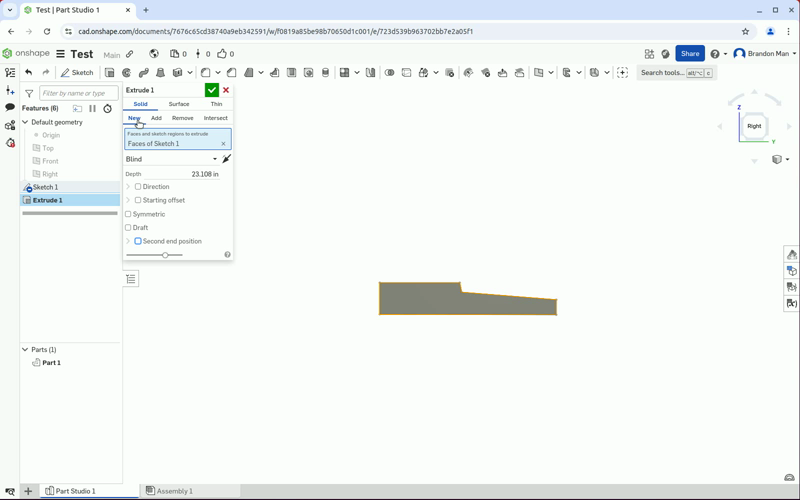
key(space)
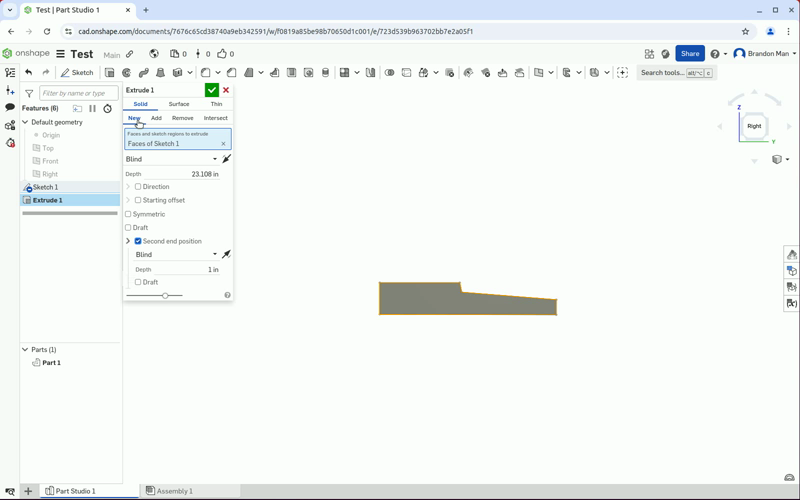
key(tab, 3)
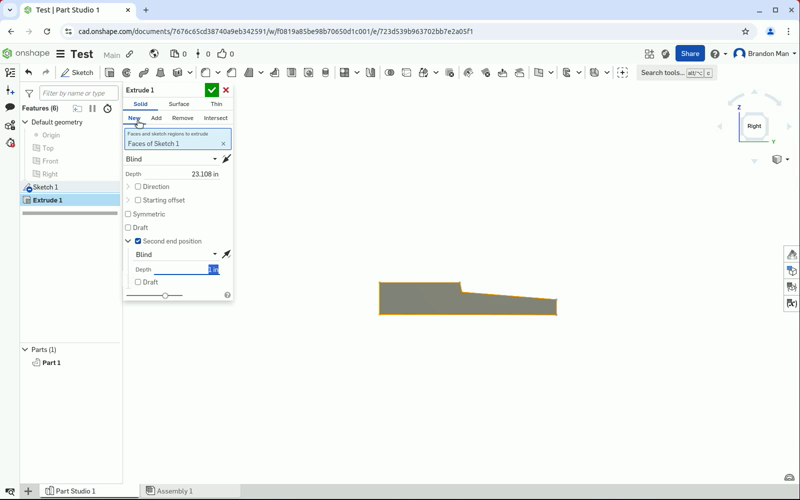
text(19.738)
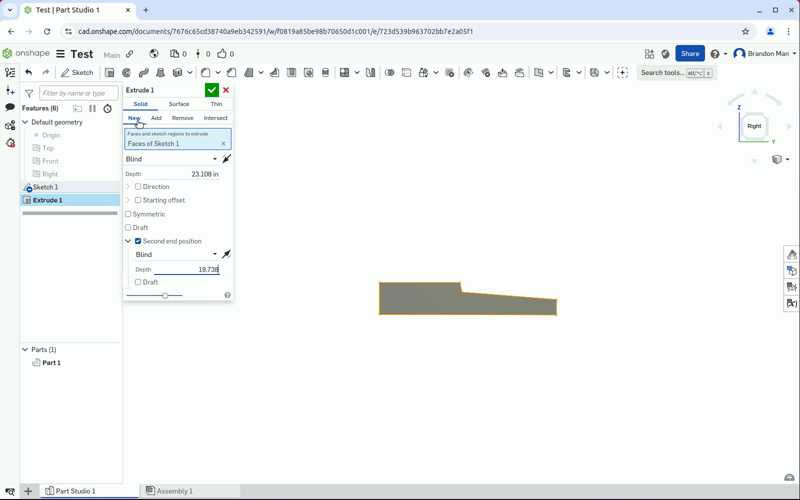
key(enter)
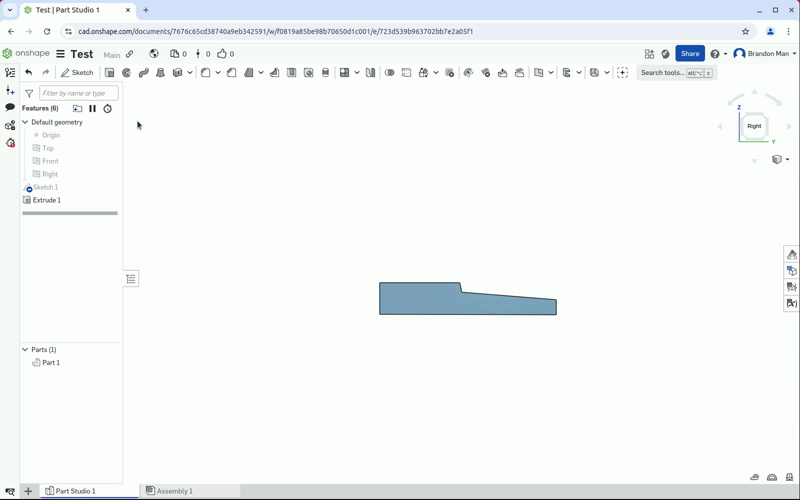
key(shift+h)
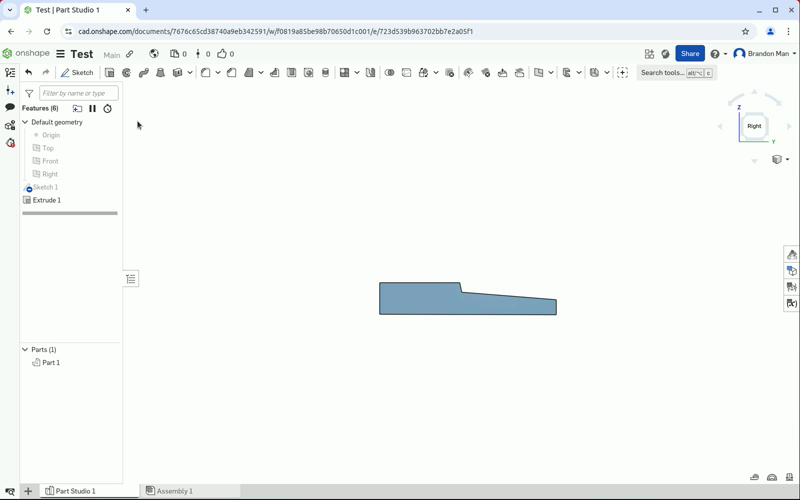
key(shift+h)
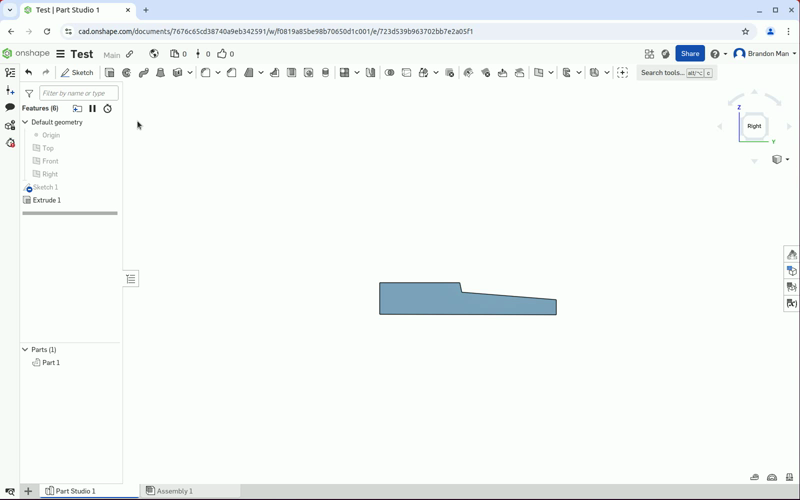
mouse_move(73, 189)
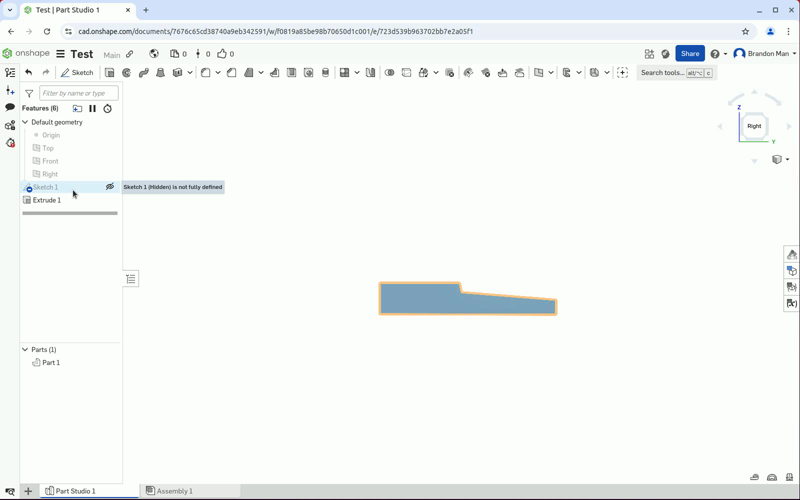
click(73, 189)
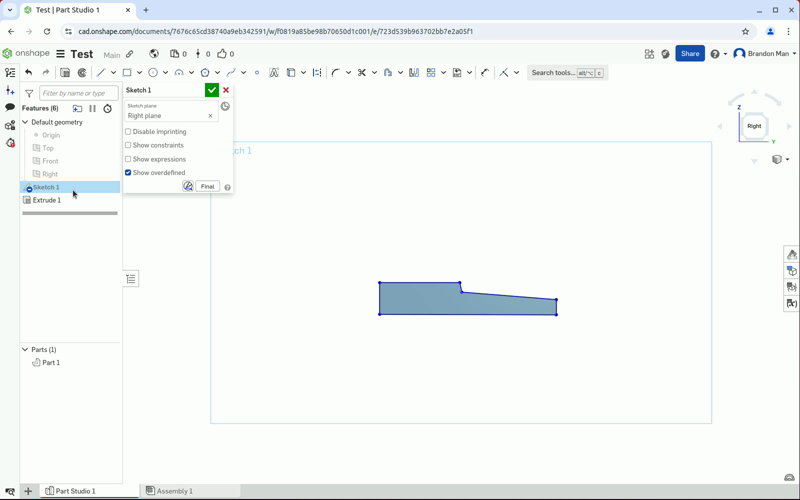
mouse_move(229, 92)
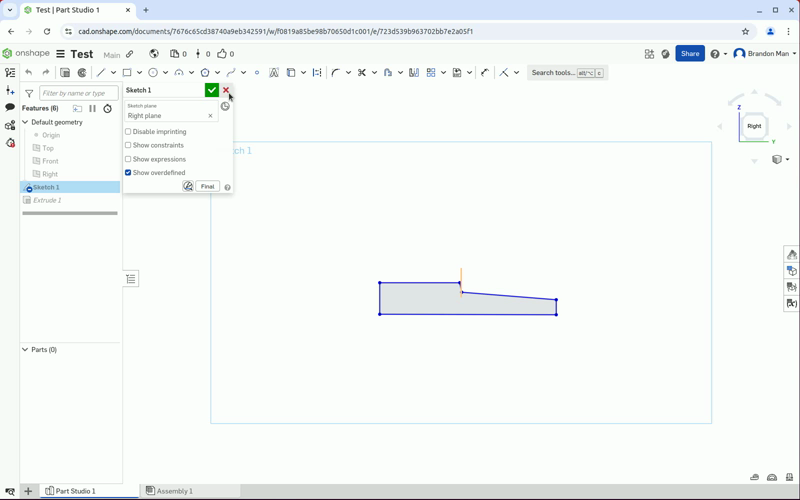
click(229, 92)
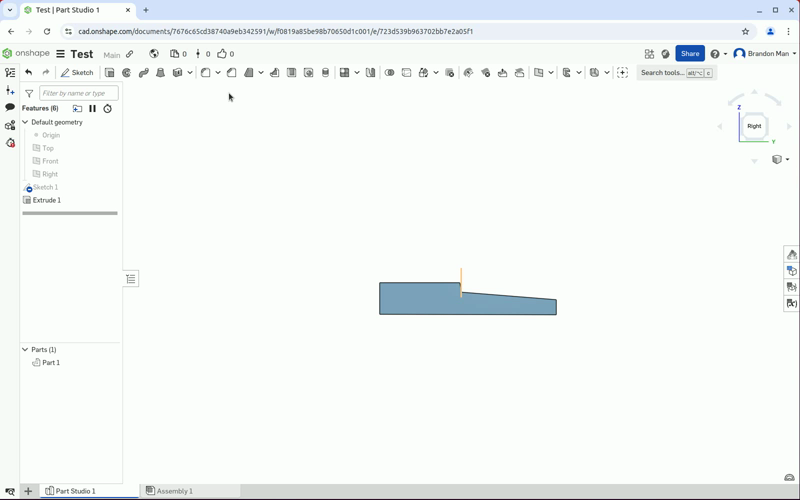
mouse_move(73, 352)
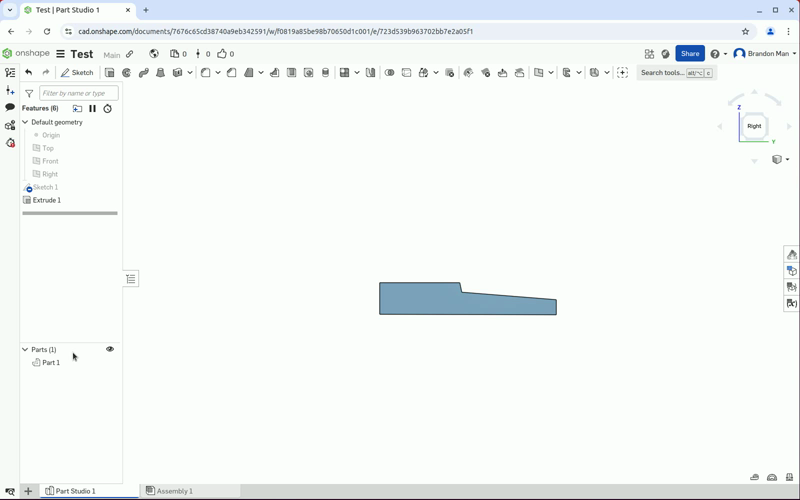
key(y)
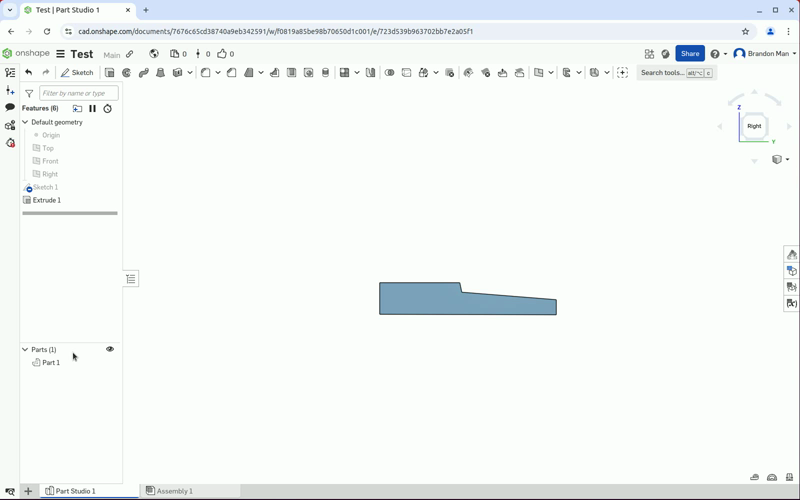
key(shift+p)
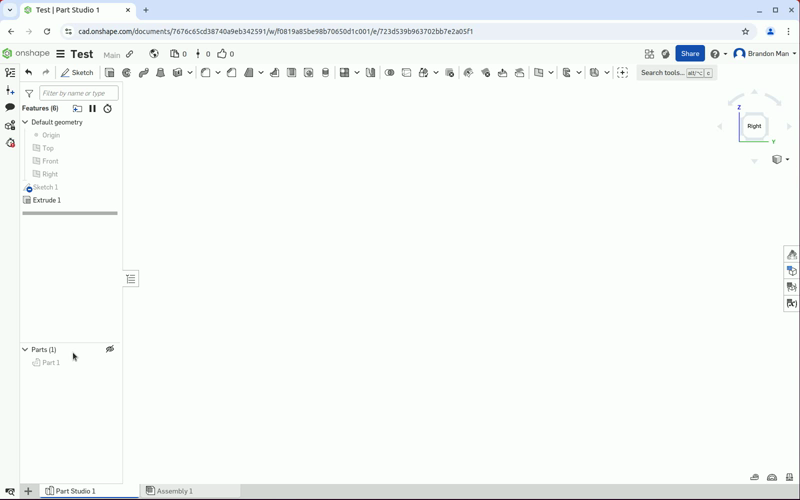
key(space)
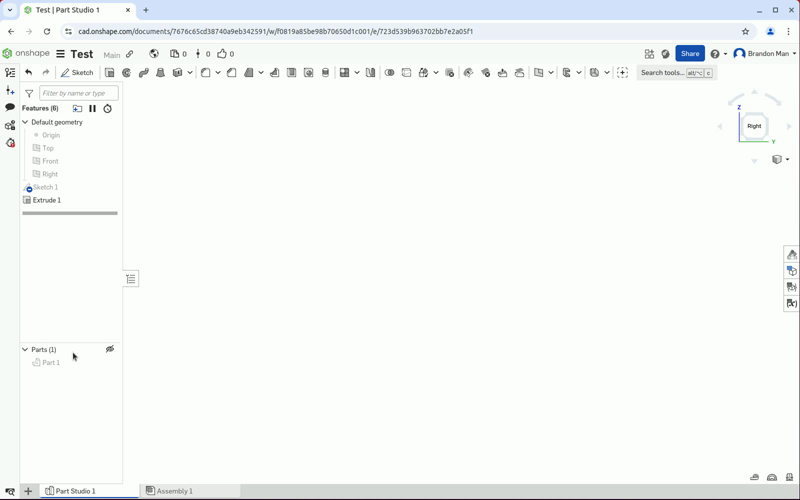
key_down(shift)
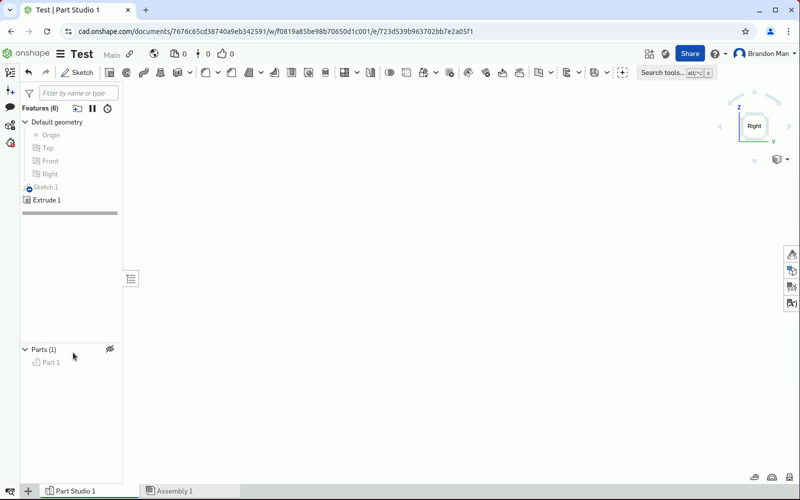
key(right)
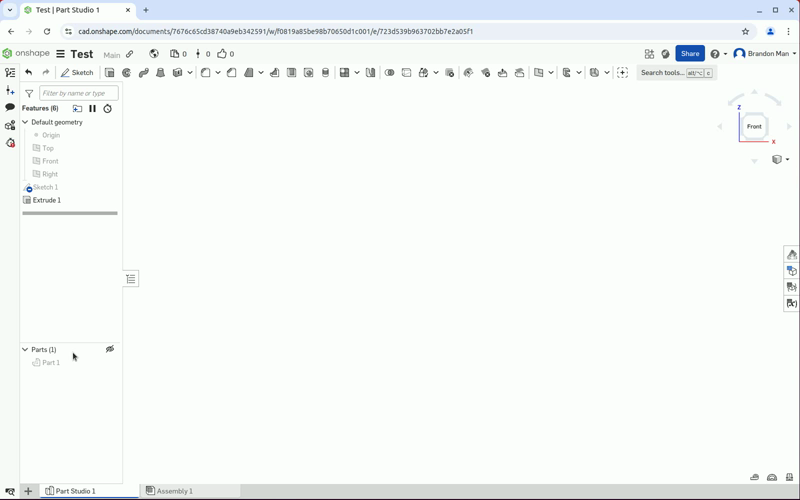
key_up(shift)
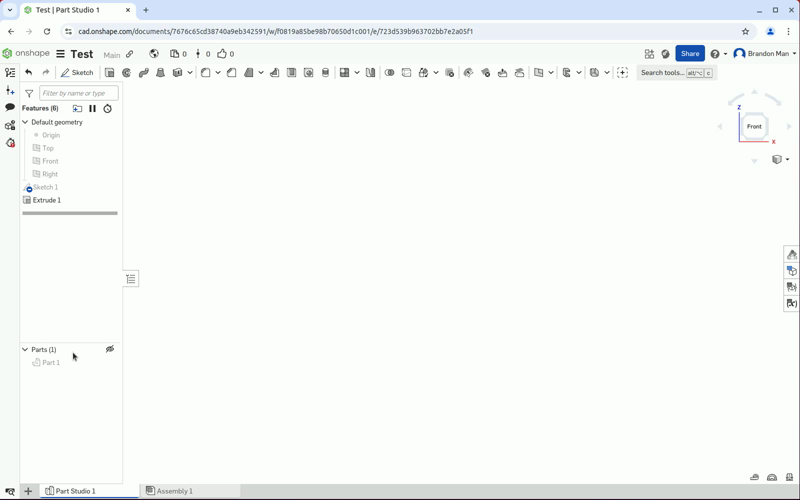
key(space)
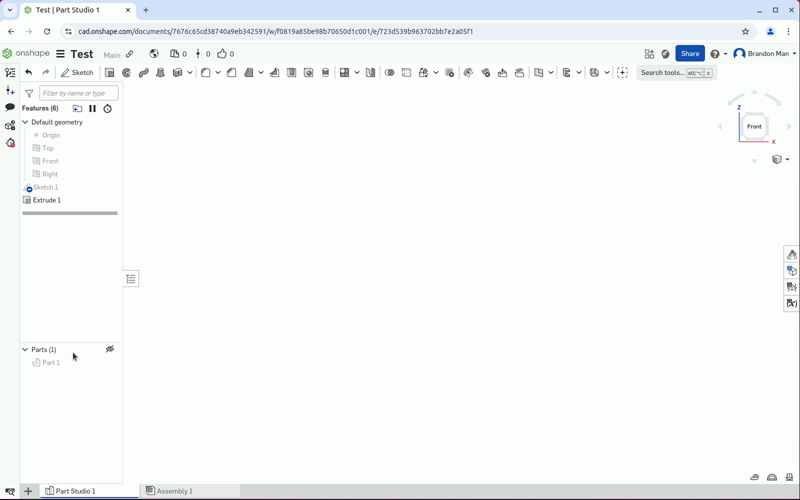
key_down(shift)
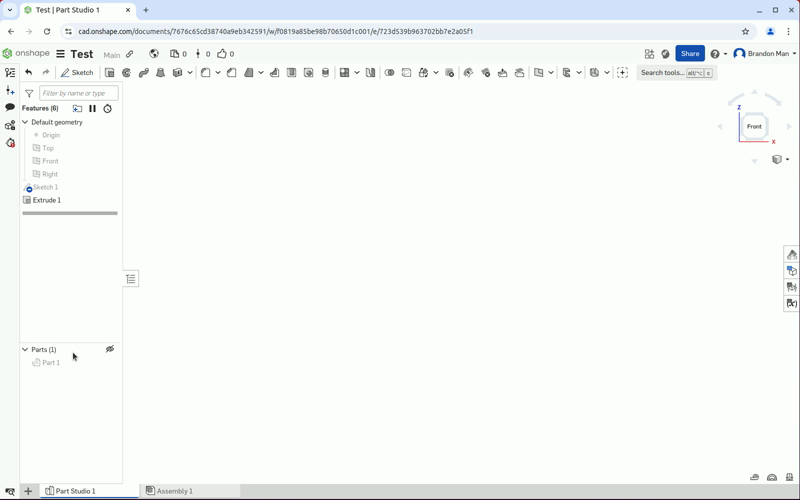
key(down)
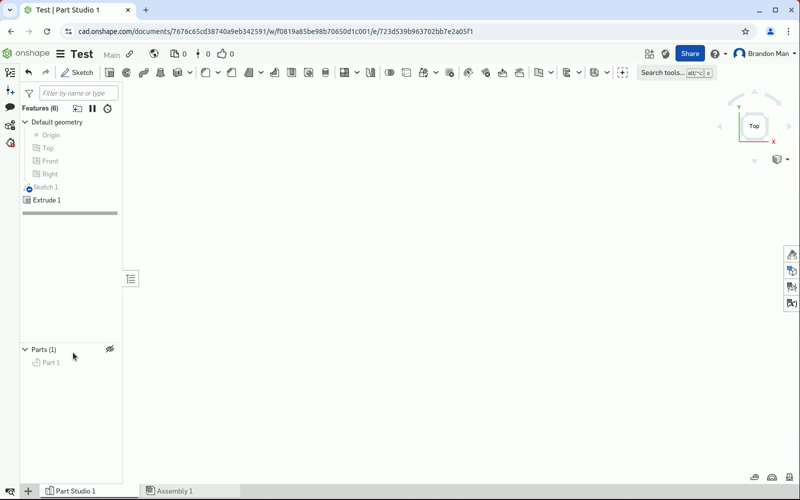
key_up(shift)
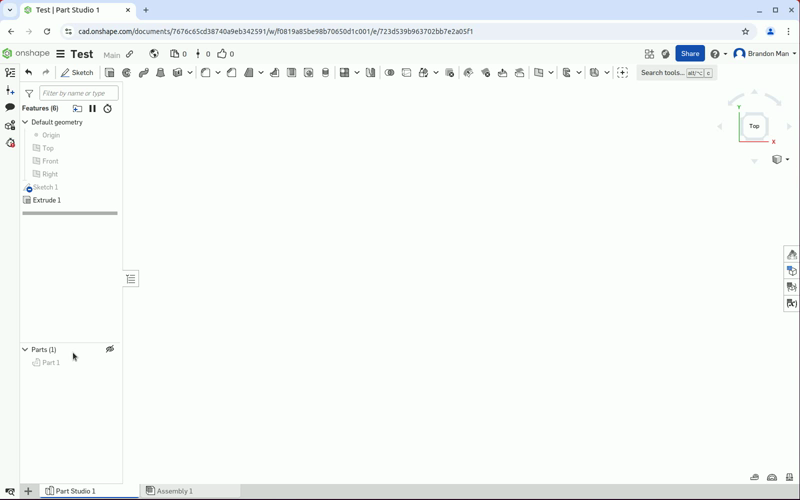
mouse_move(73, 352)
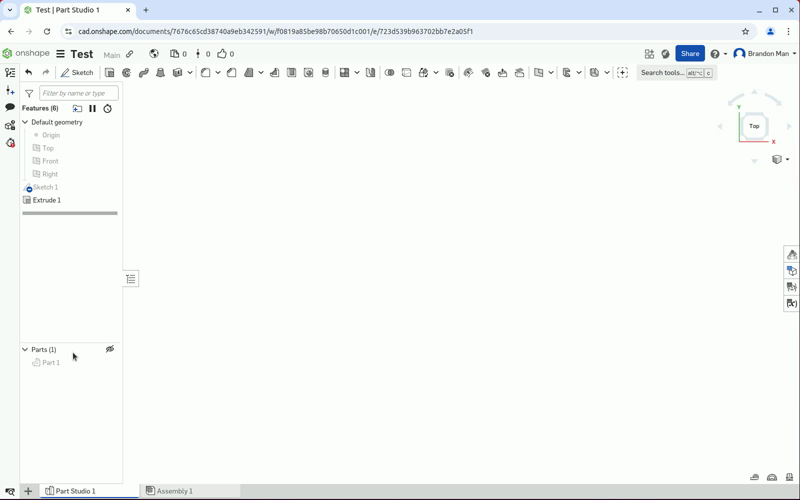
key(shift+y)
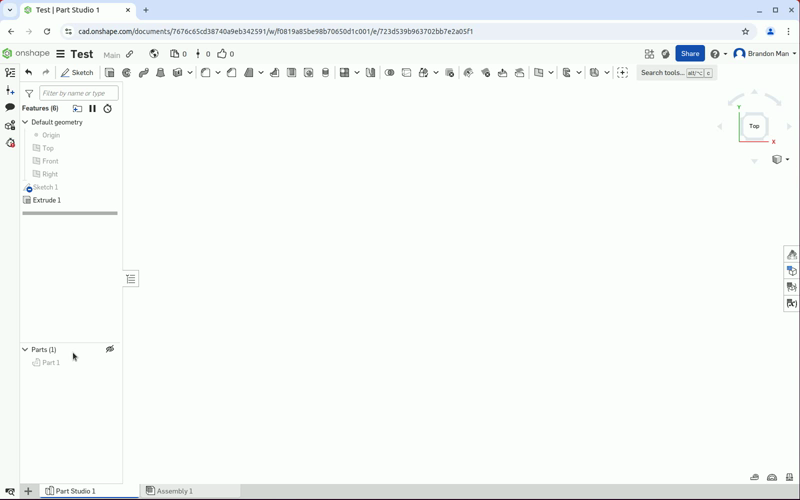
key(shift+s)
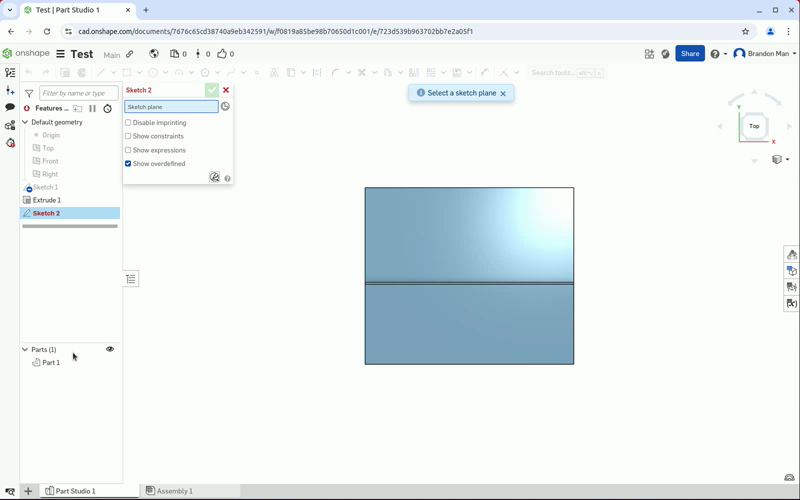
mouse_move(73, 150)
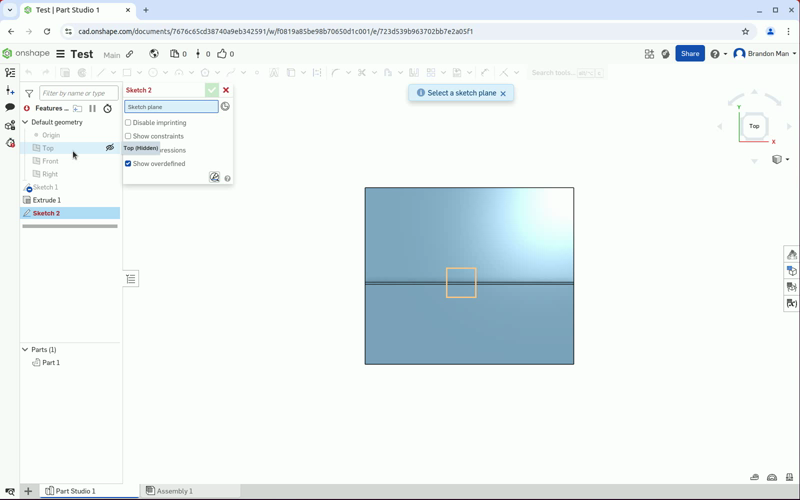
click(73, 150)
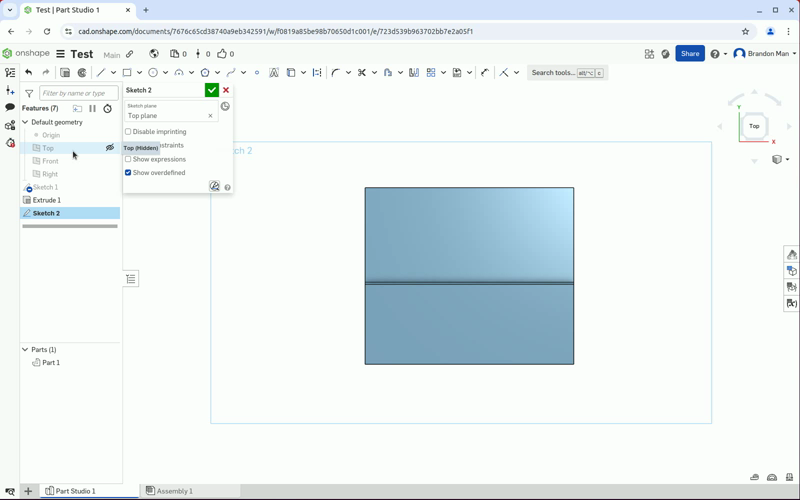
mouse_move(73, 352)
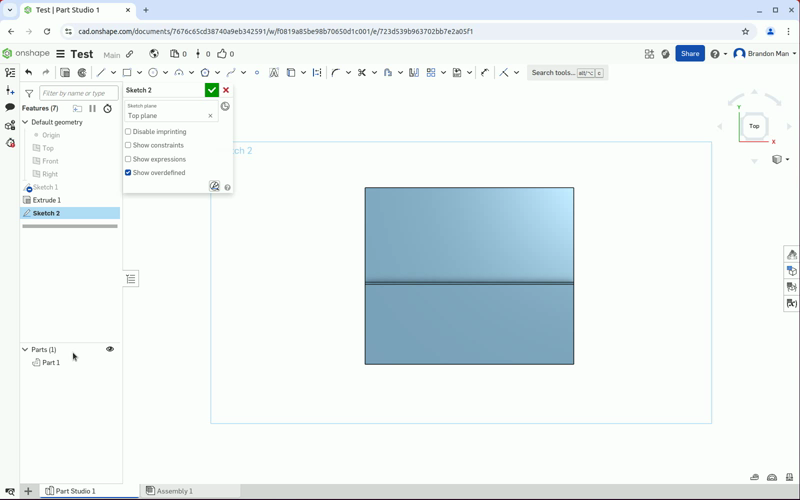
key(y)
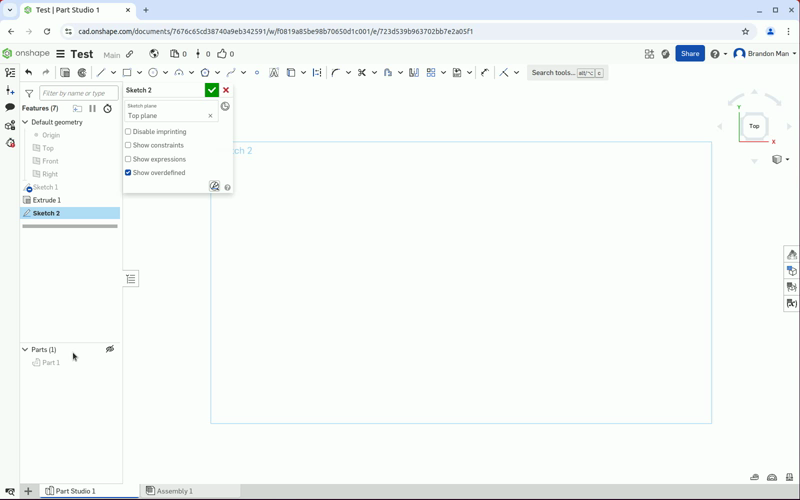
key(l)
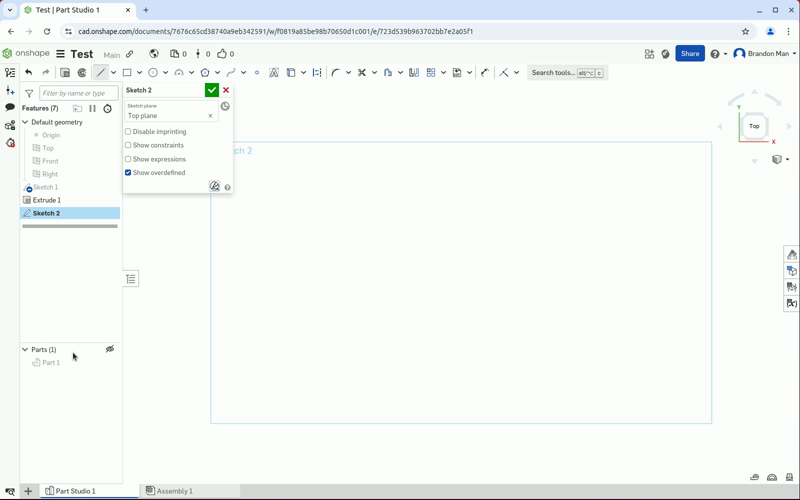
key_down(shift)
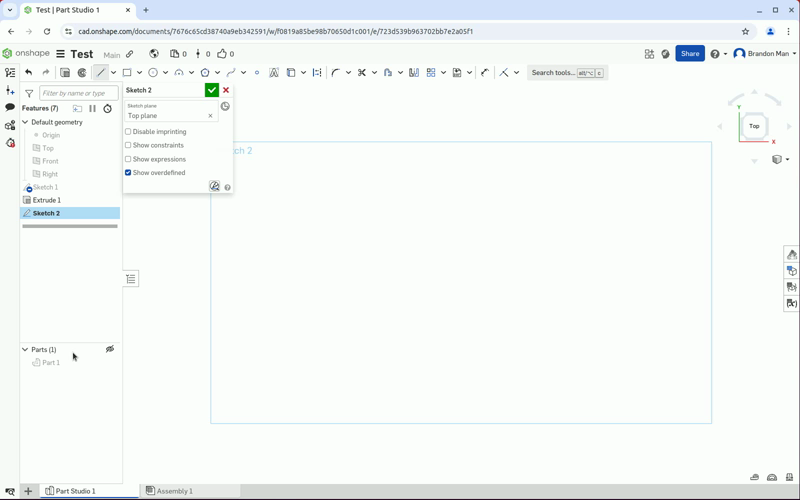
mouse_move(432, 282)
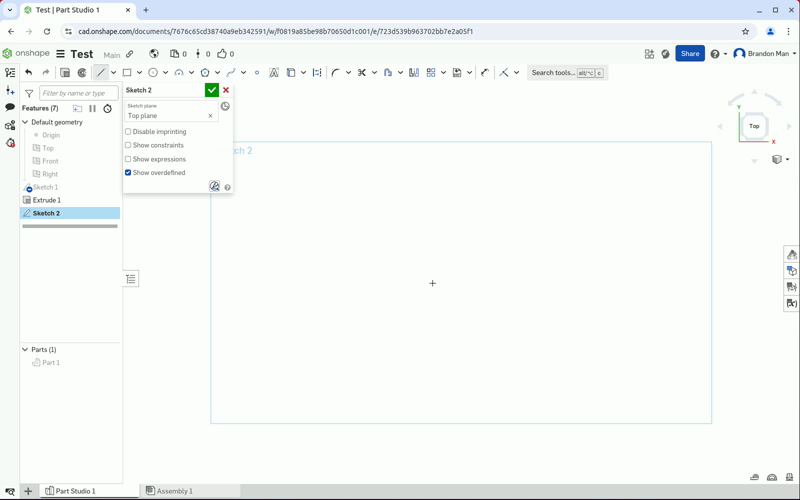
click(432, 282)
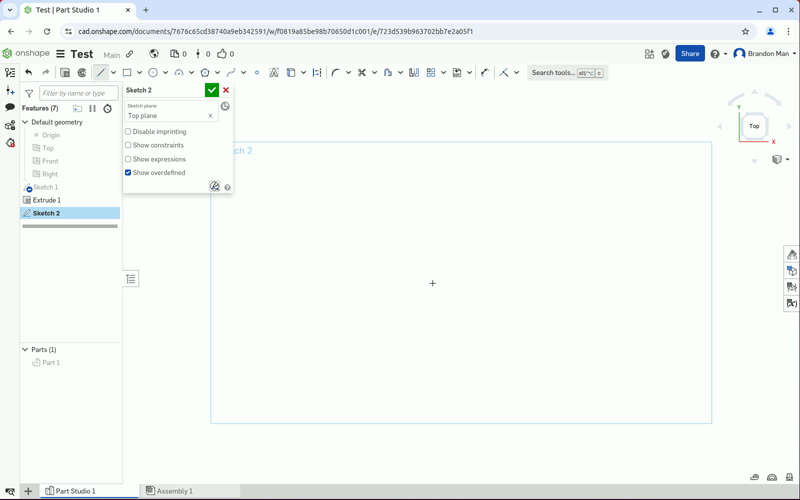
key_up(shift)
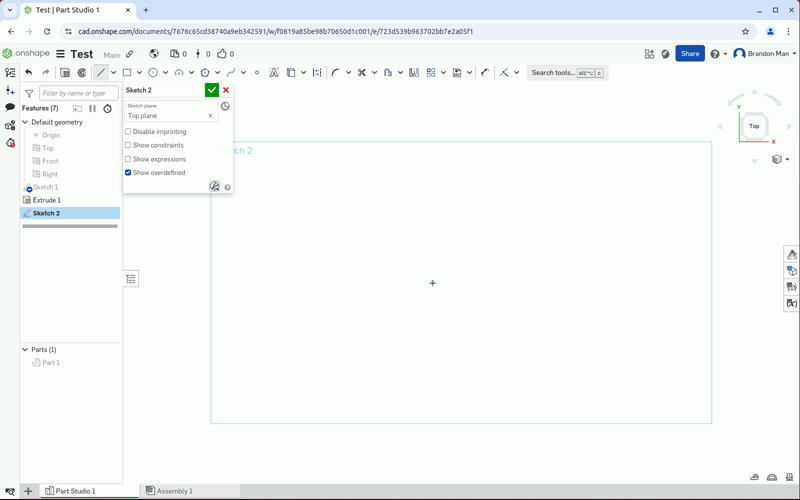
key_down(shift)
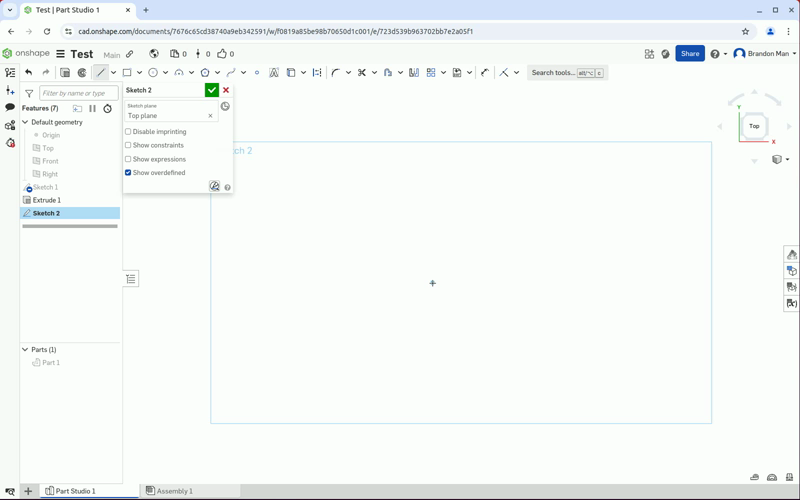
mouse_move(462, 282)
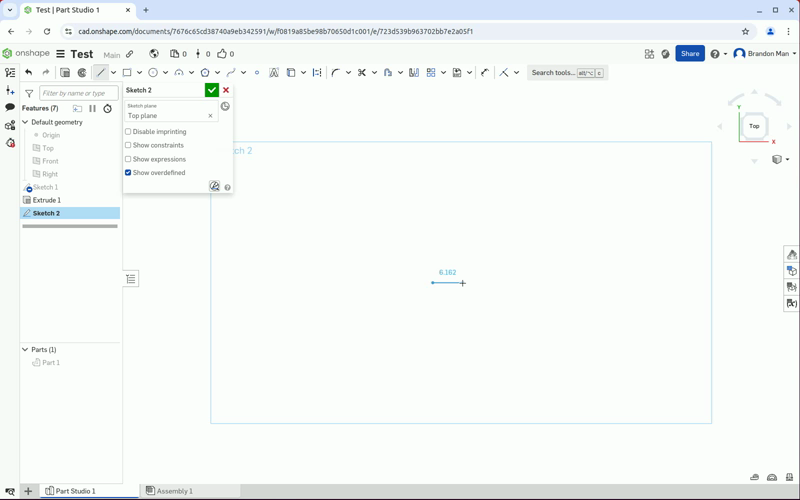
mouse_move(461, 282)
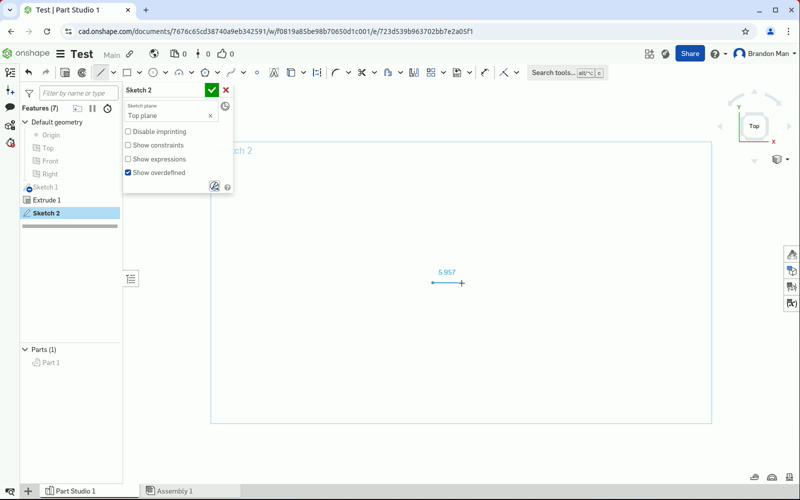
click(461, 282)
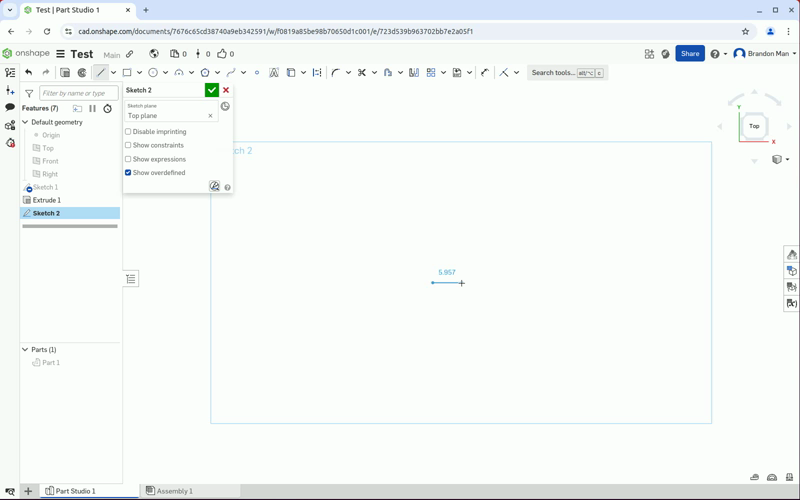
key_up(shift)
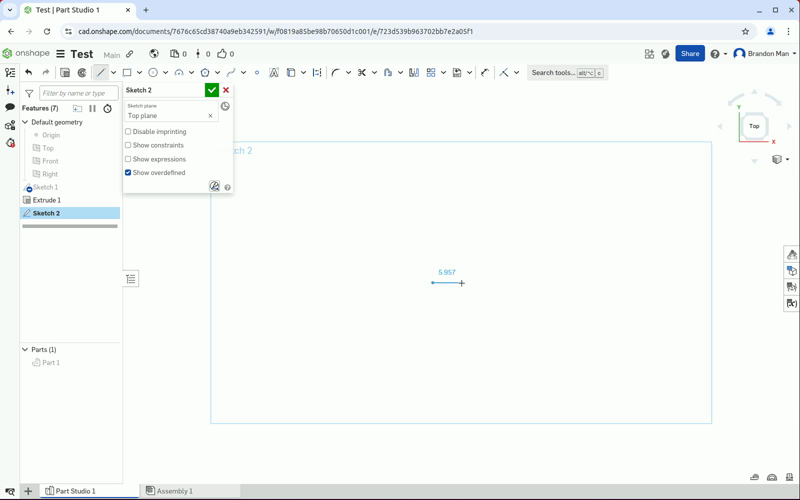
key_down(shift)
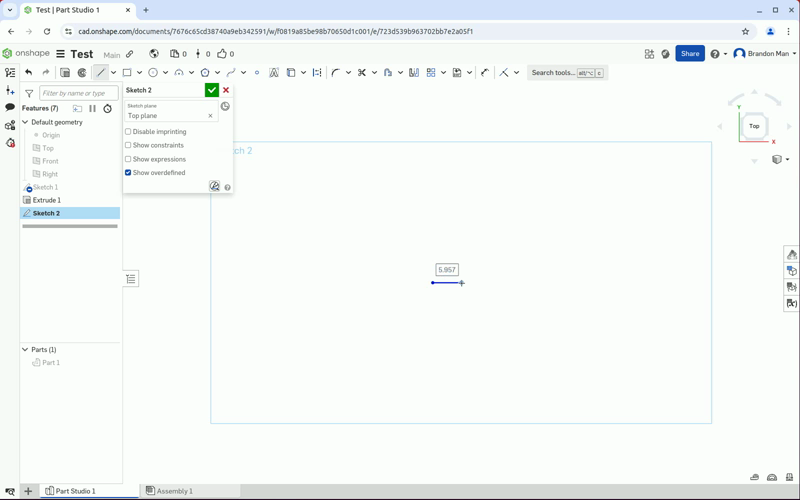
mouse_move(491, 282)
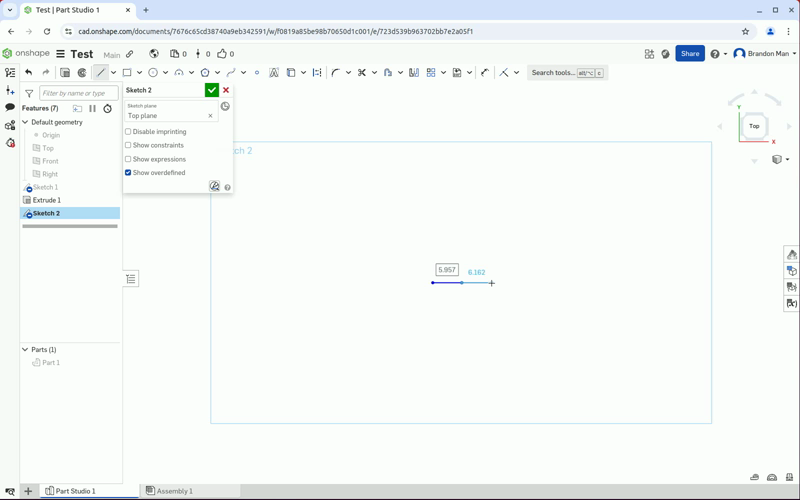
mouse_move(461, 269)
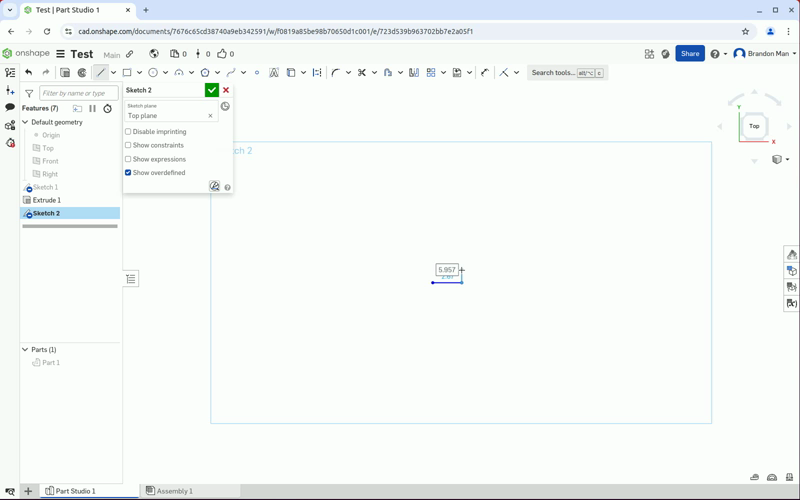
click(461, 269)
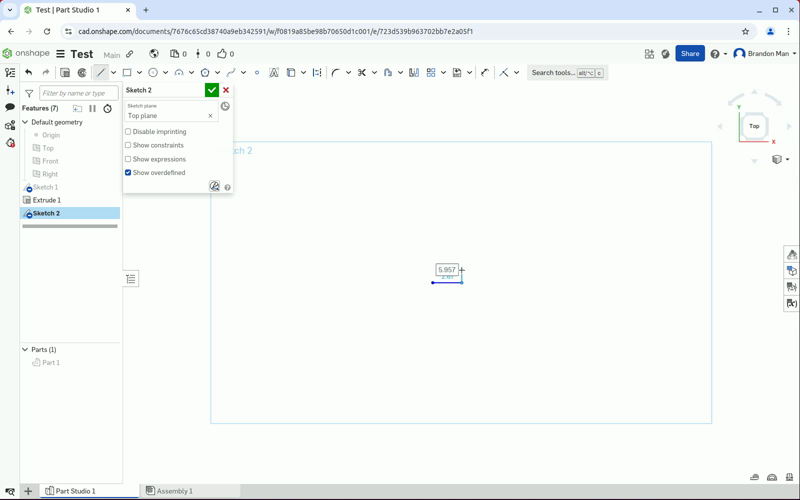
key_up(shift)
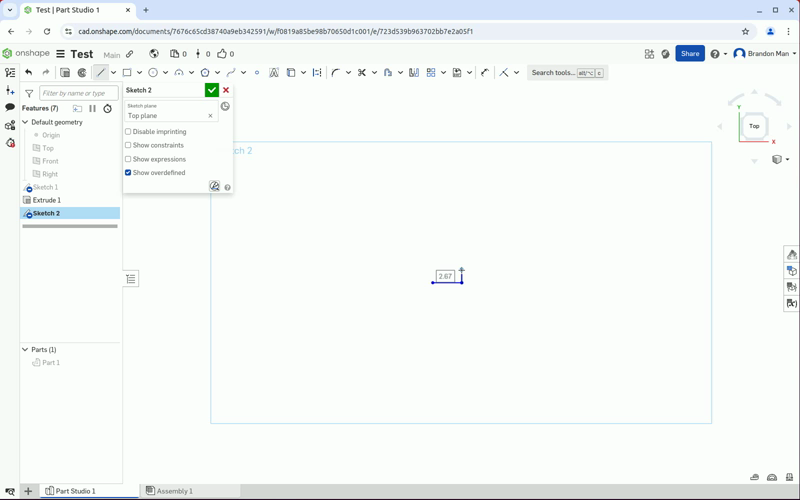
key_down(shift)
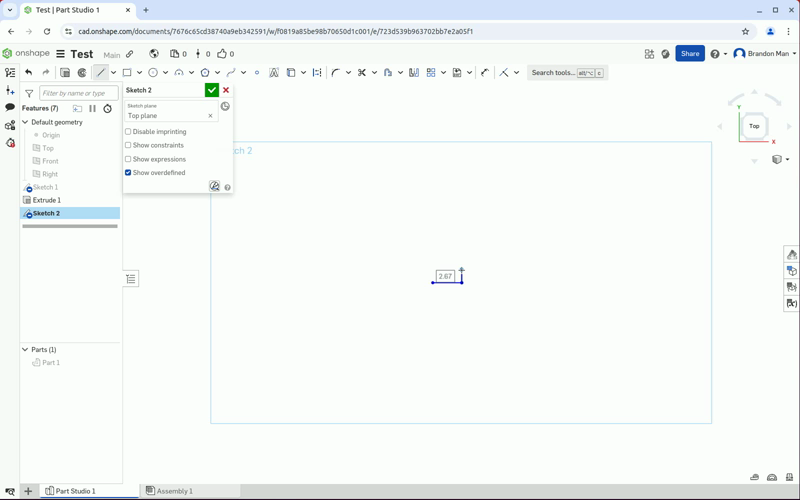
mouse_move(491, 269)
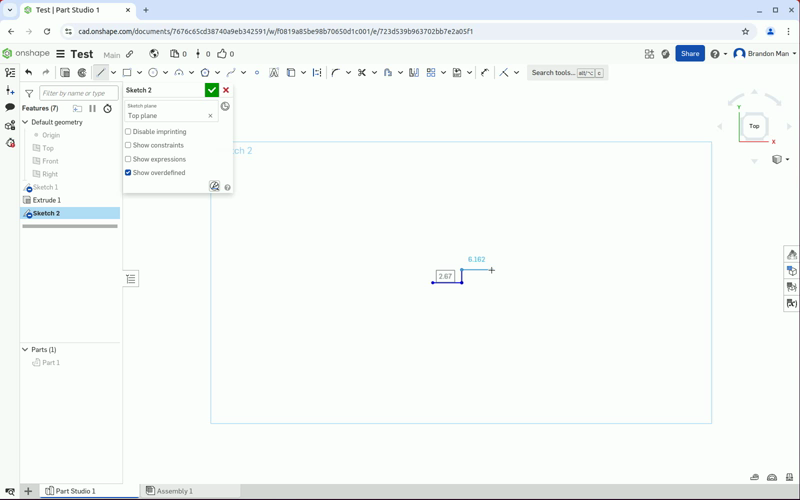
mouse_move(432, 269)
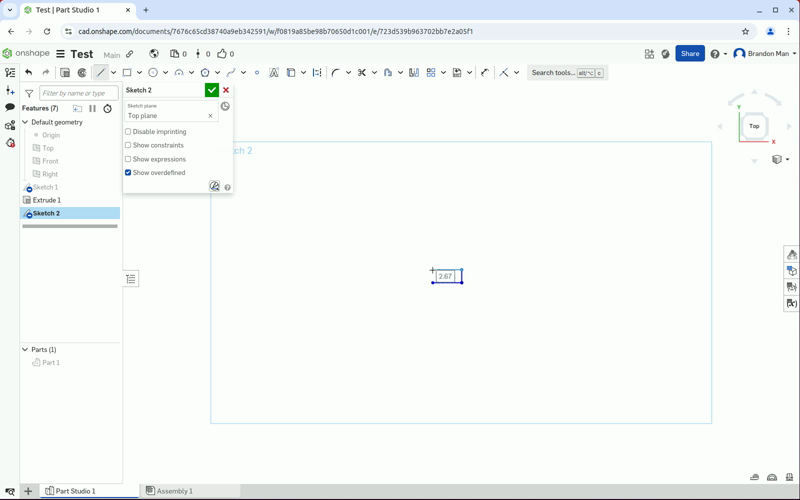
click(432, 269)
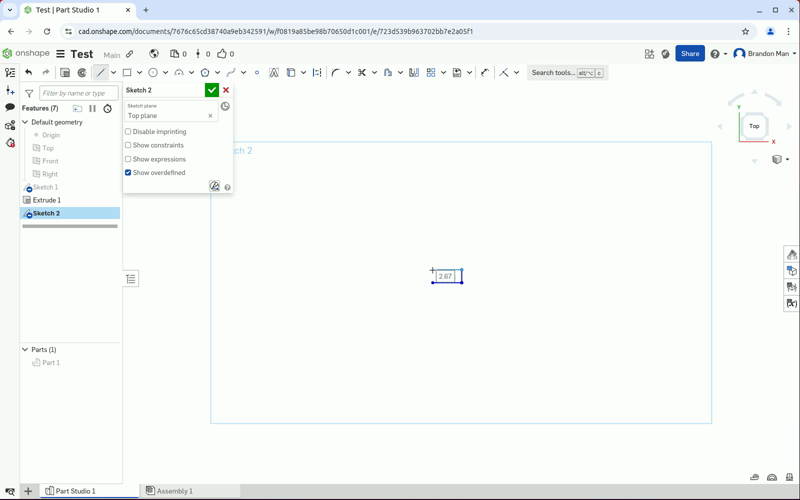
key_up(shift)
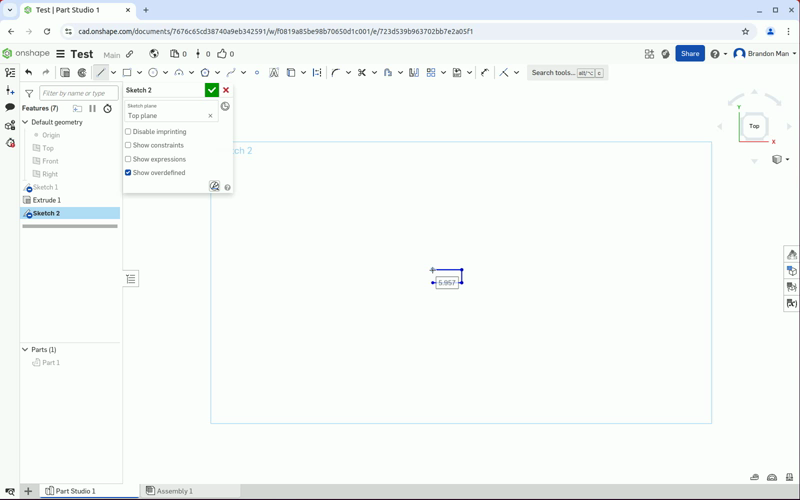
mouse_move(462, 269)
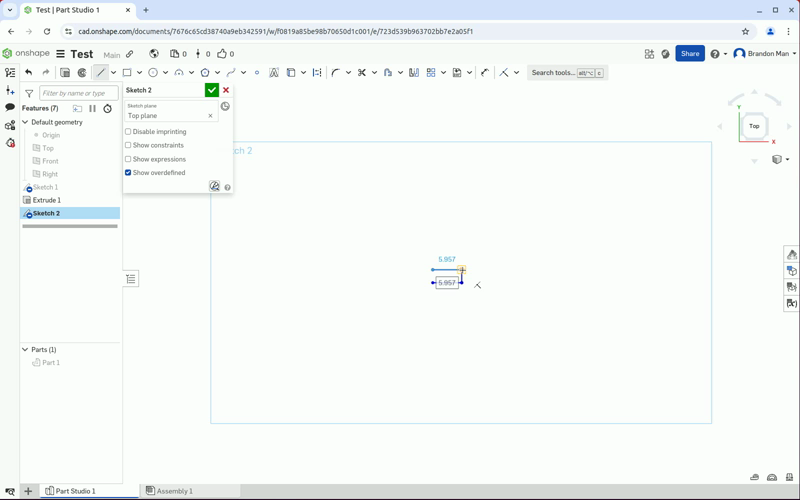
key_down(shift)
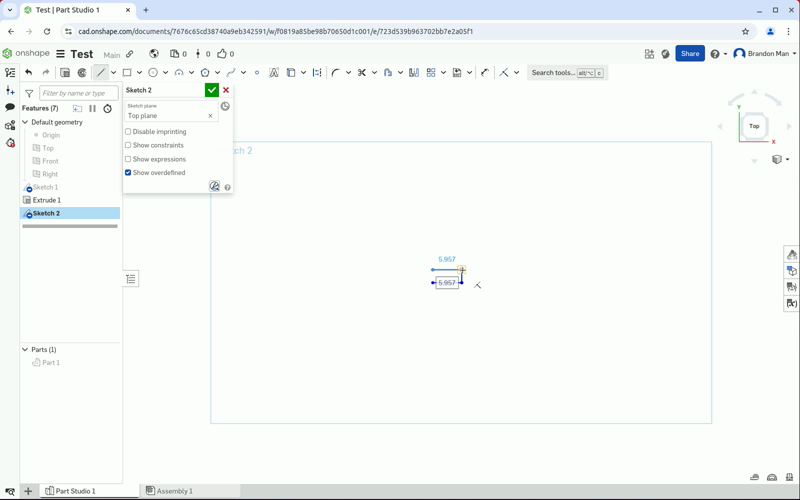
mouse_move(432, 282)
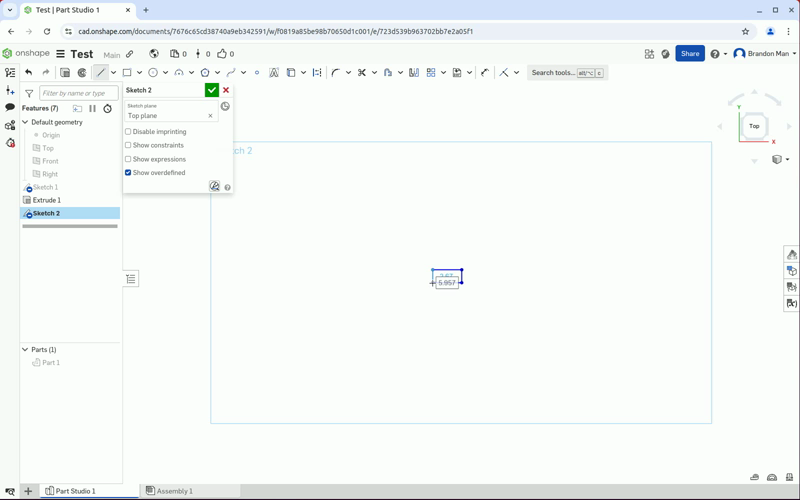
key_up(shift)
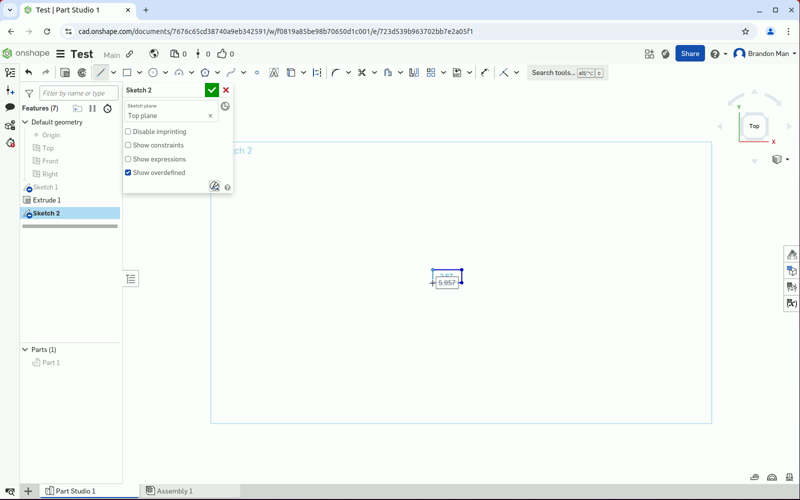
click(432, 282)
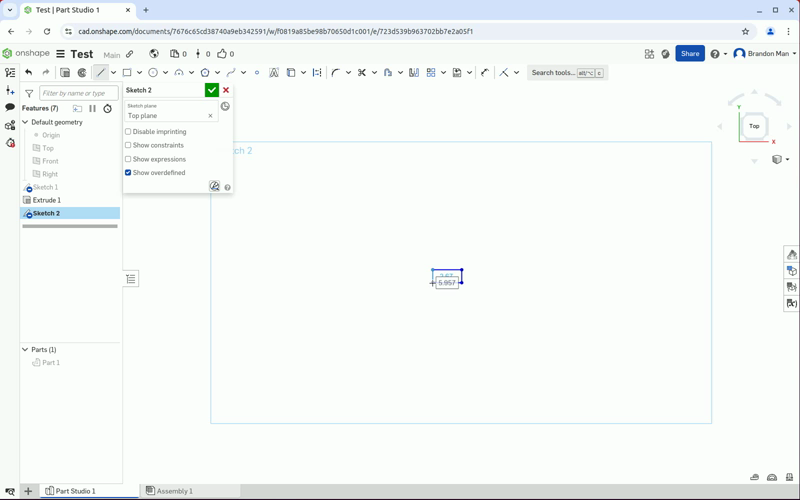
key(esc)
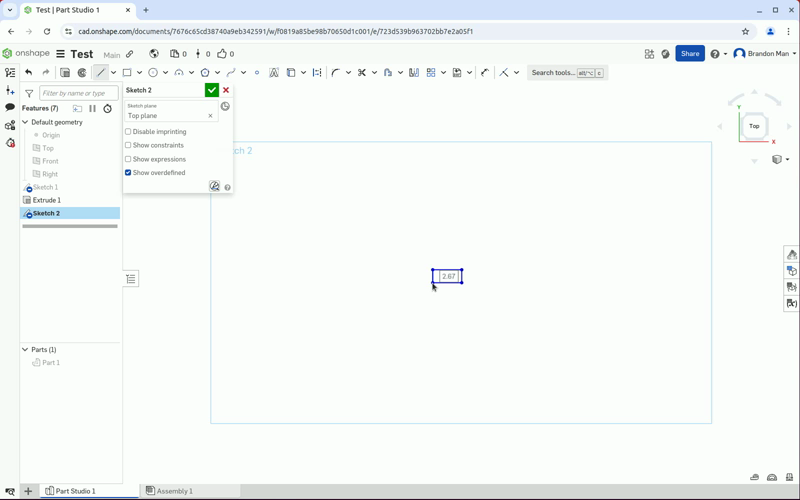
mouse_move(449, 281)
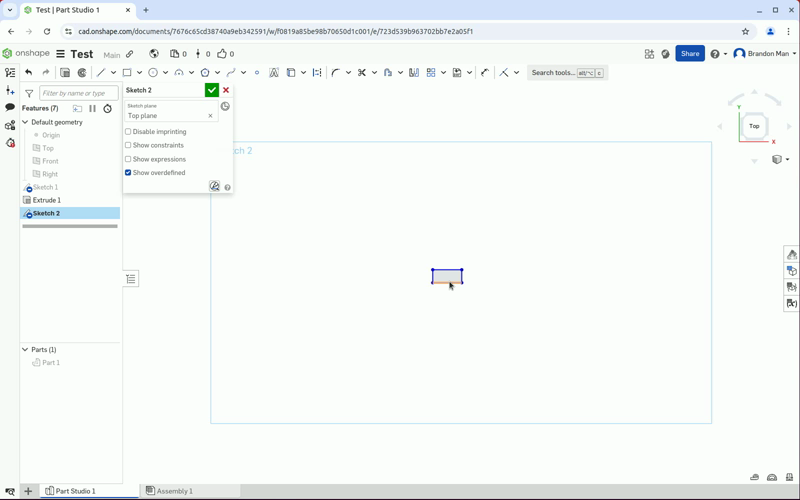
scroll(6)
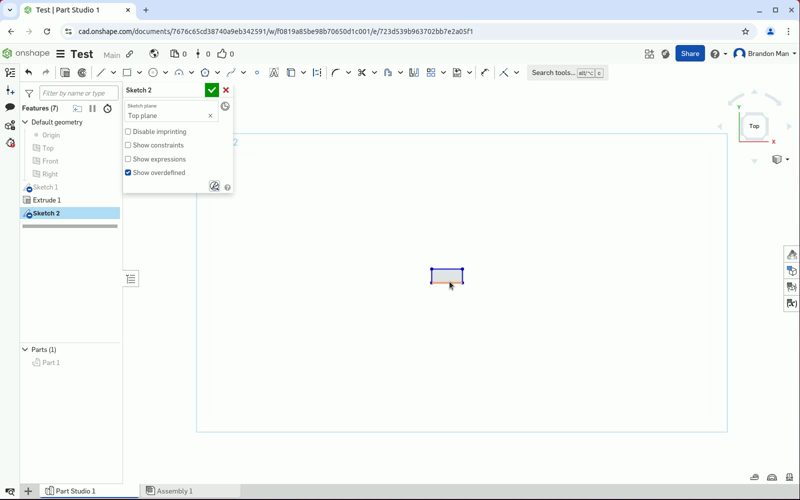
scroll(6)
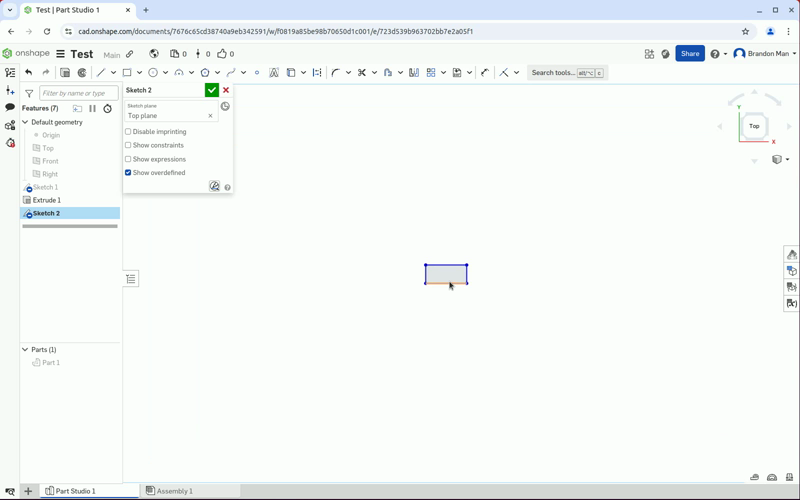
scroll(6)
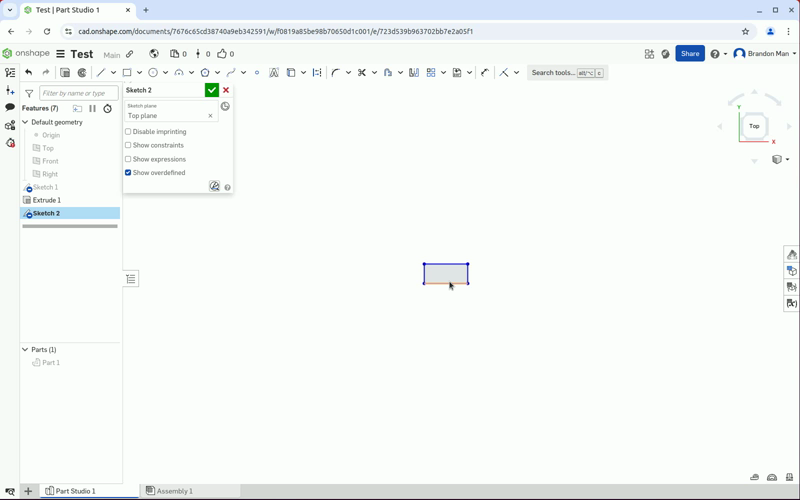
scroll(6)
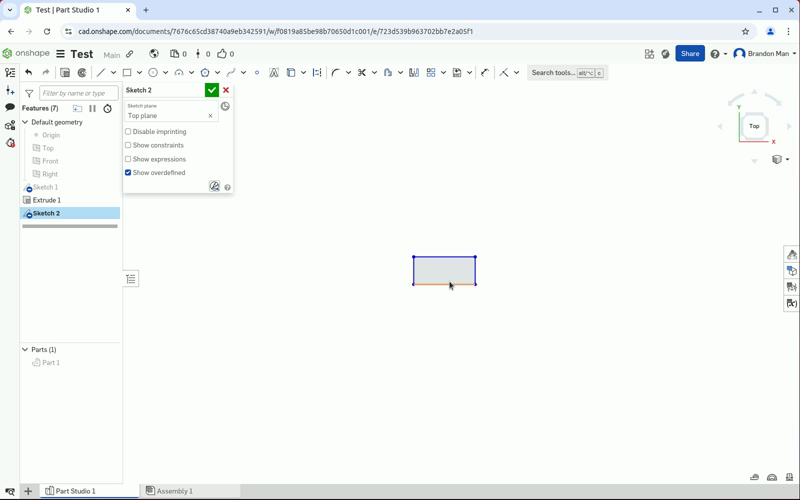
scroll(6)
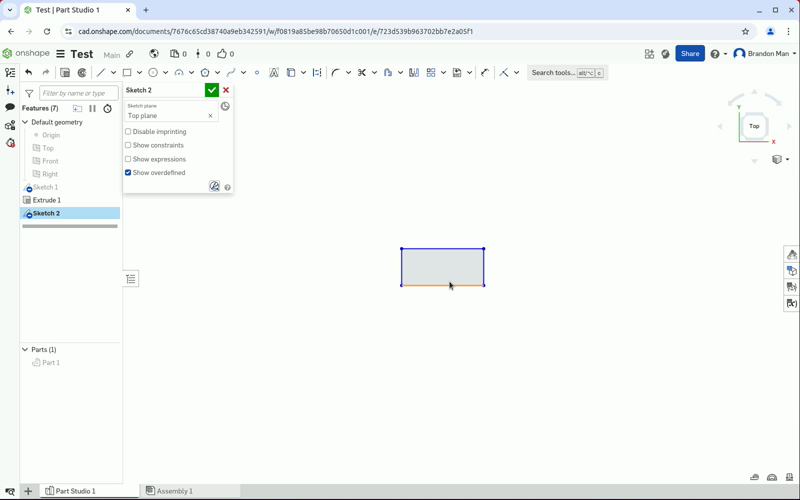
scroll(6)
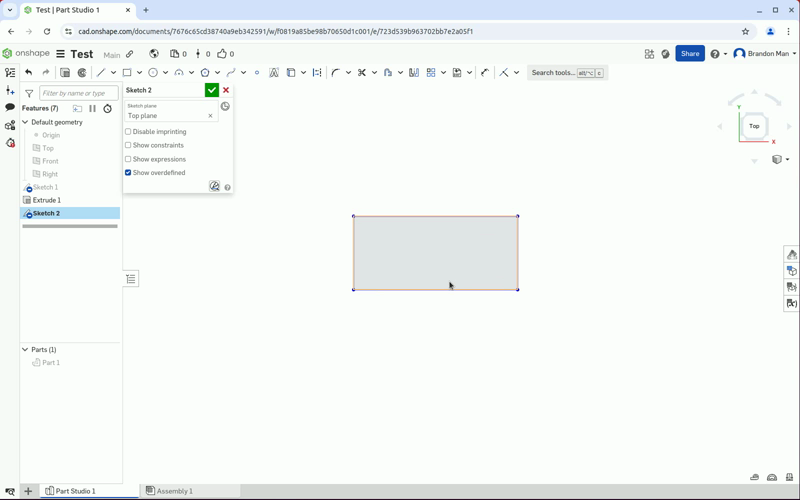
scroll(6)
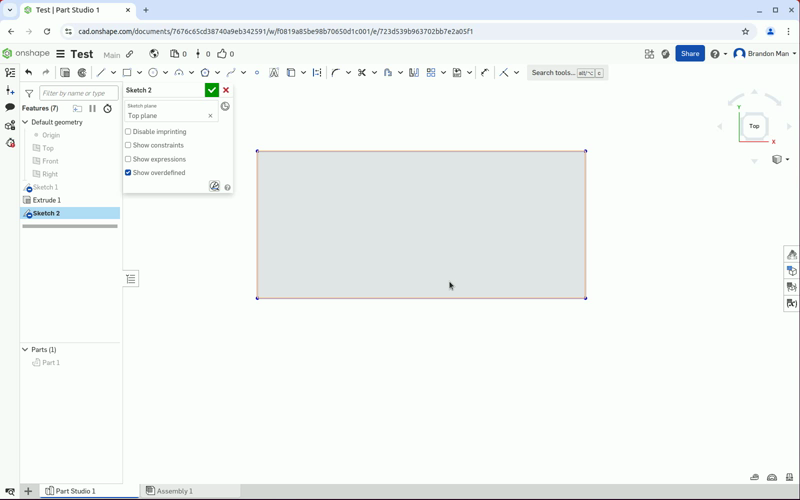
click(449, 281)
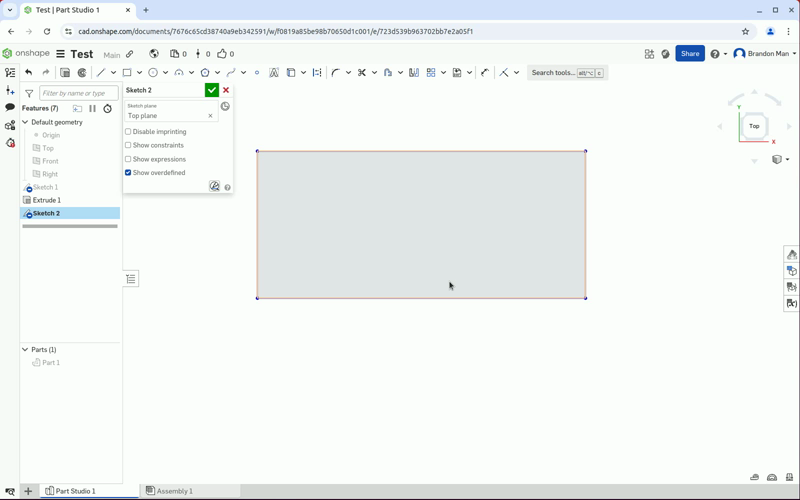
scroll(-6)
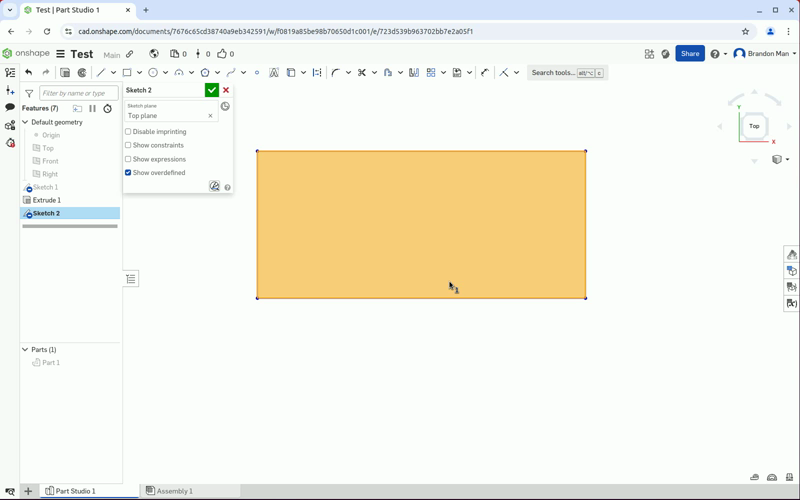
scroll(-6)
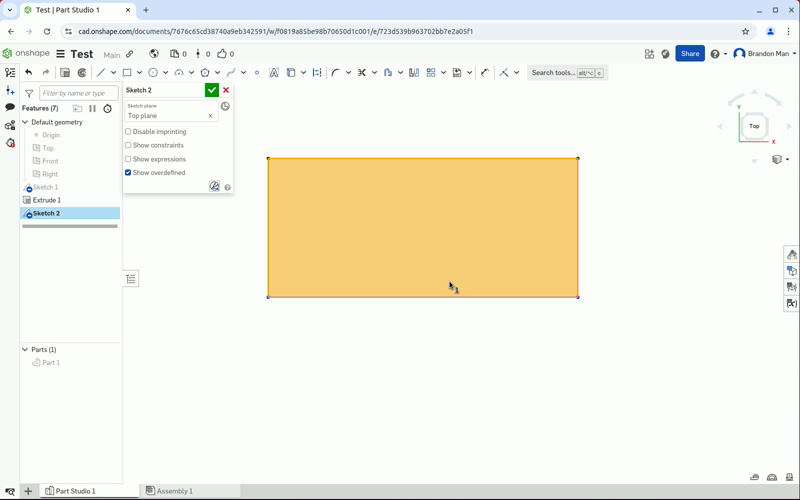
scroll(-6)
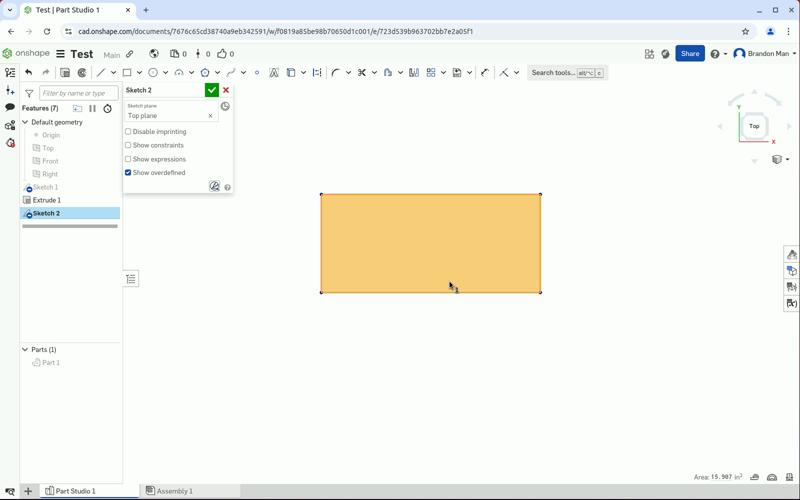
scroll(-6)
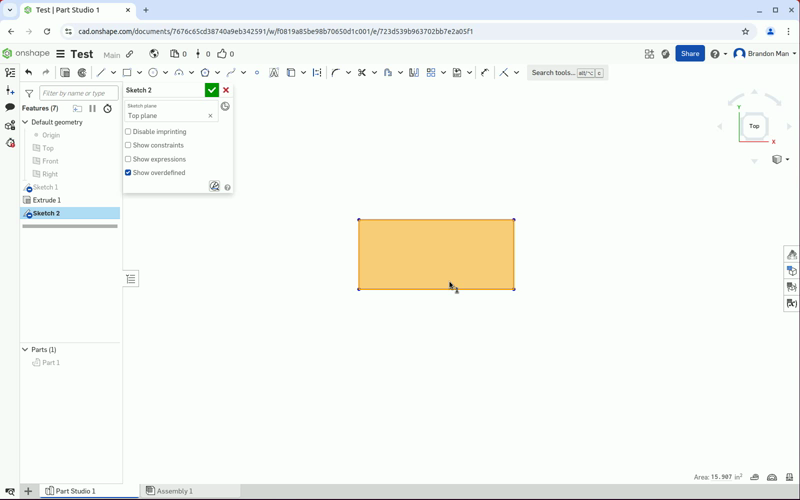
scroll(-6)
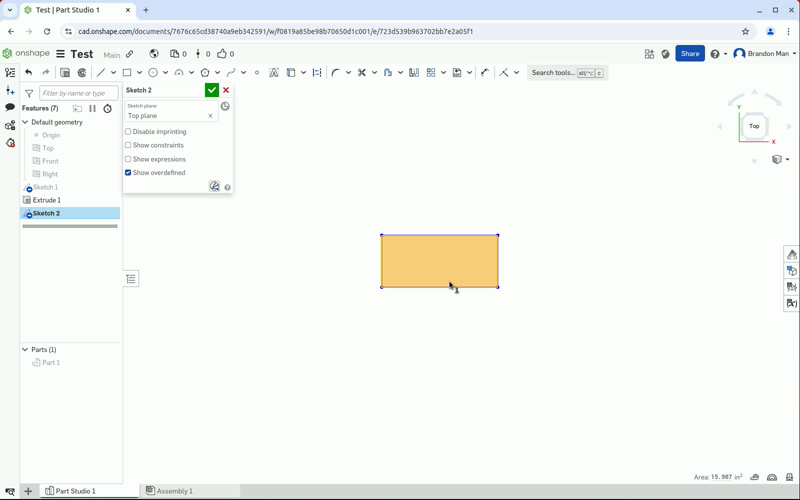
scroll(-6)
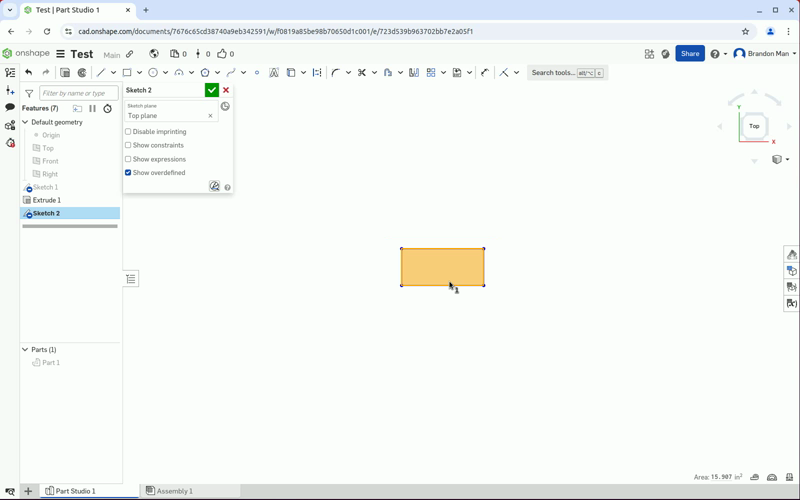
scroll(-6)
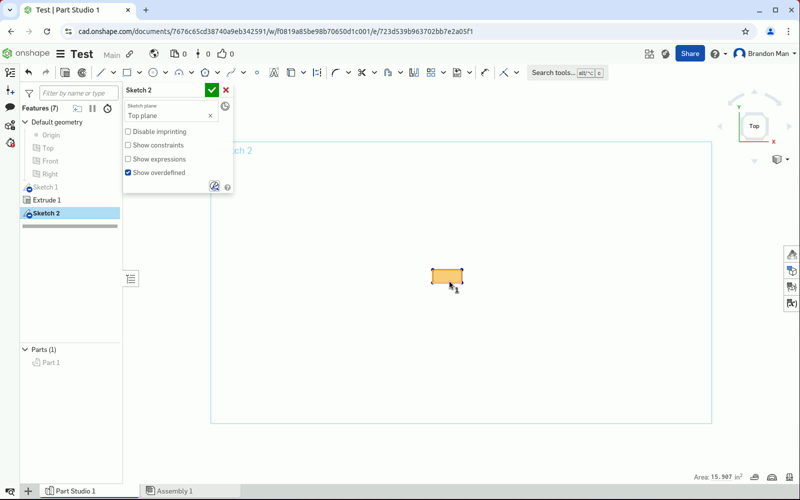
mouse_move(73, 352)
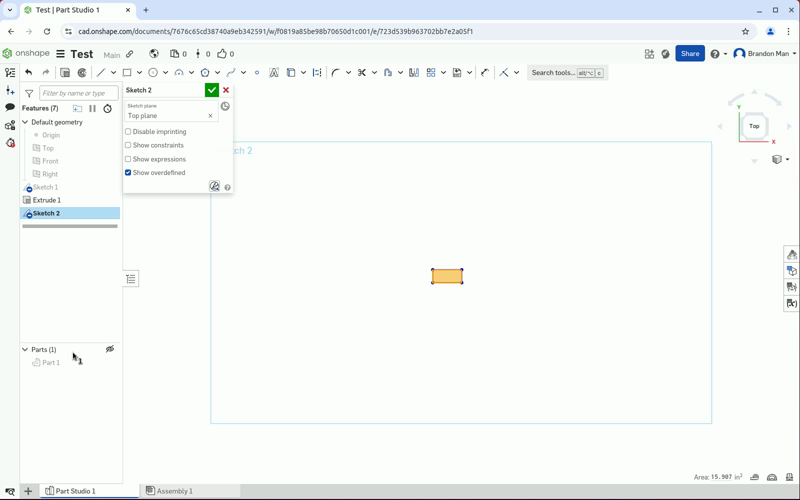
key(shift+y)
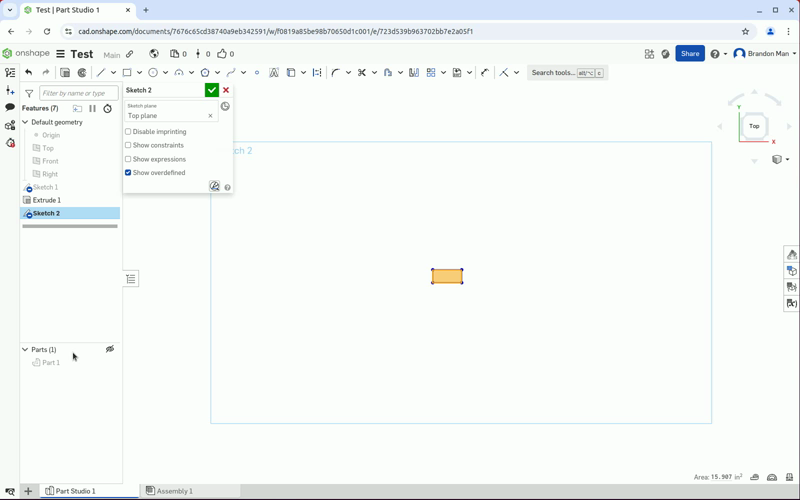
key(shift+e)
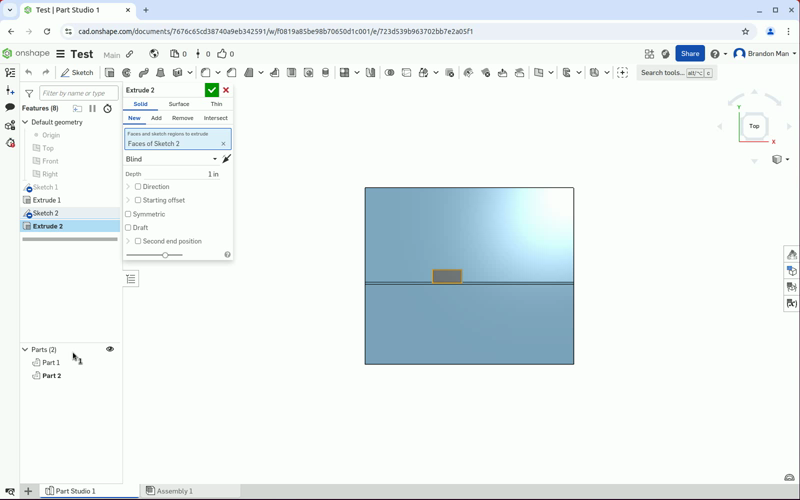
mouse_move(143, 106)
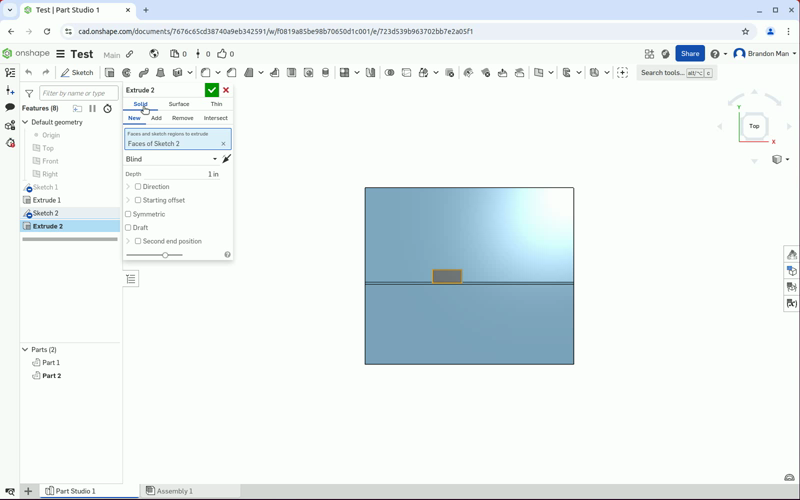
click(143, 106)
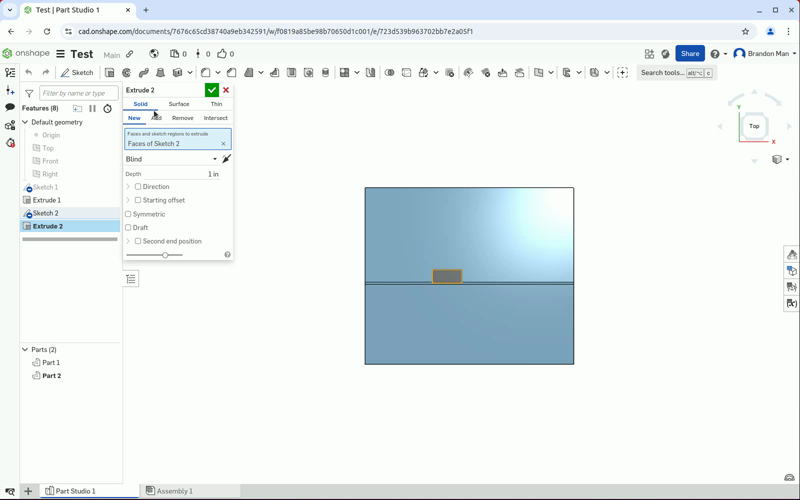
mouse_move(186, 120)
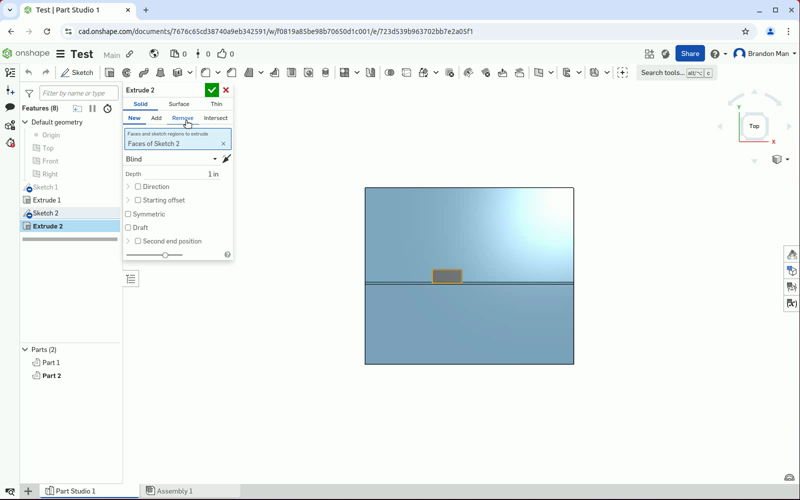
click(186, 120)
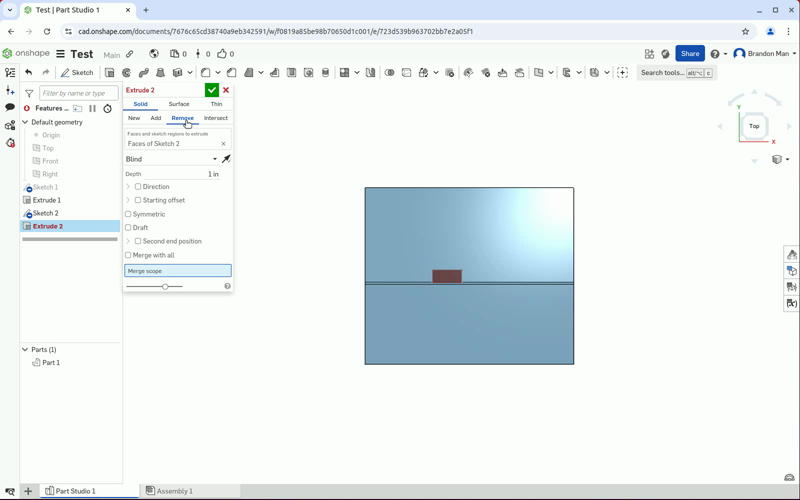
key(tab, 4)
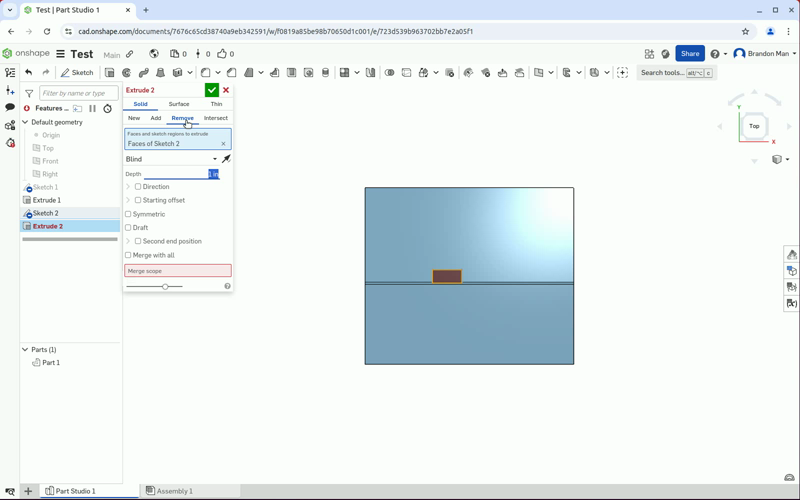
text(1.204)
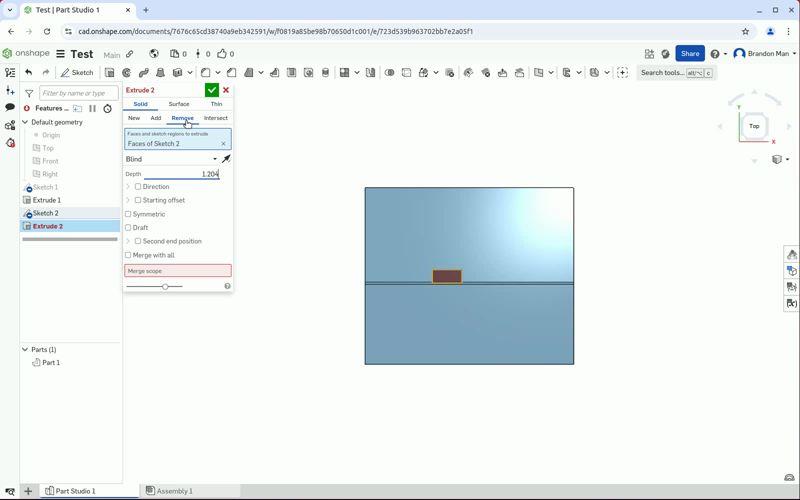
key(tab, 6)
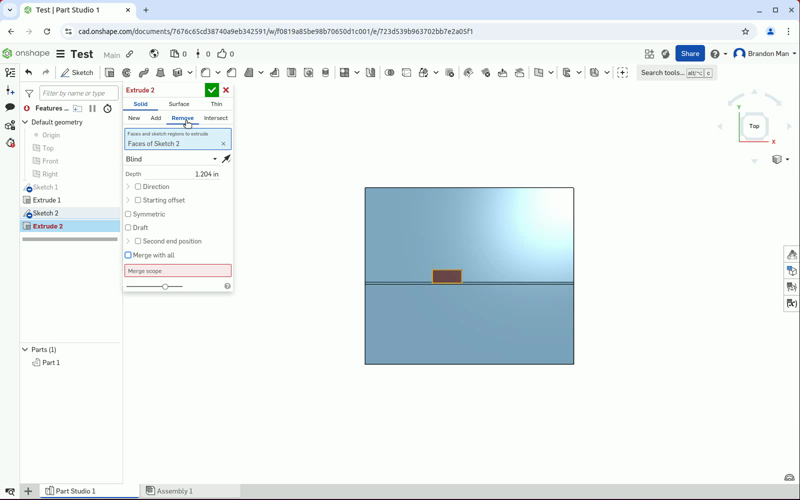
key(space)
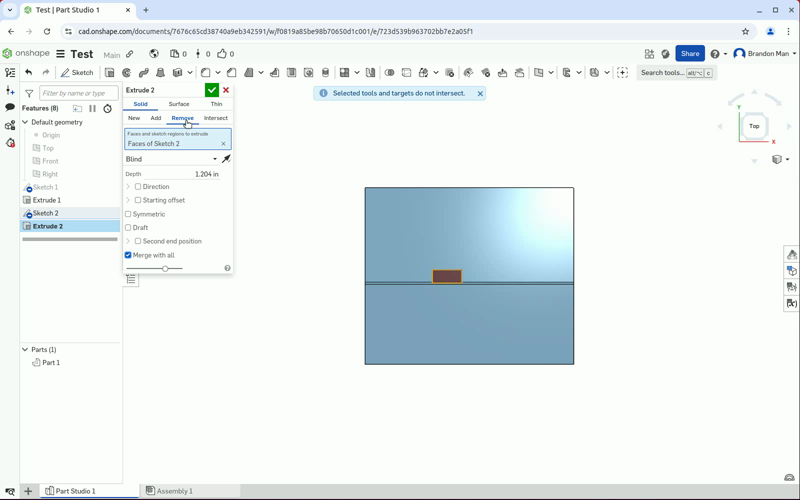
key(enter)
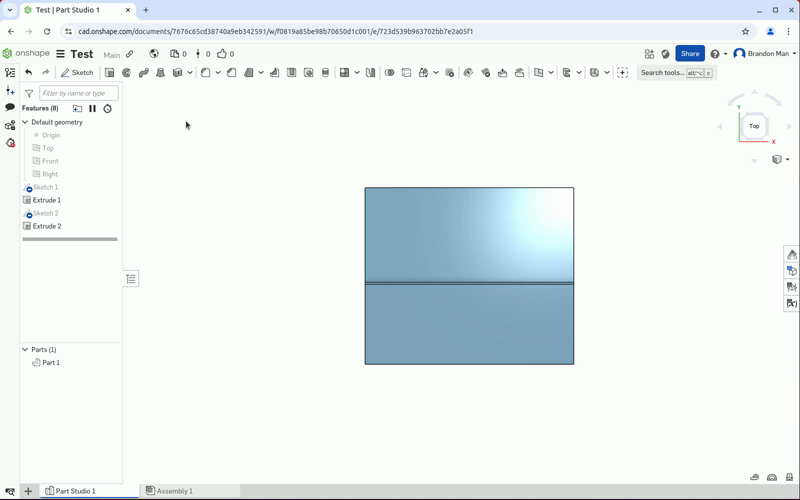
key(shift+h)
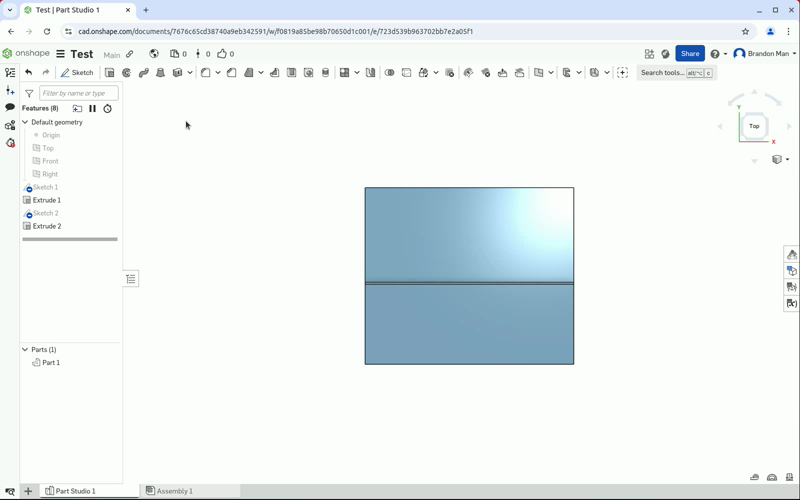
key(shift+h)
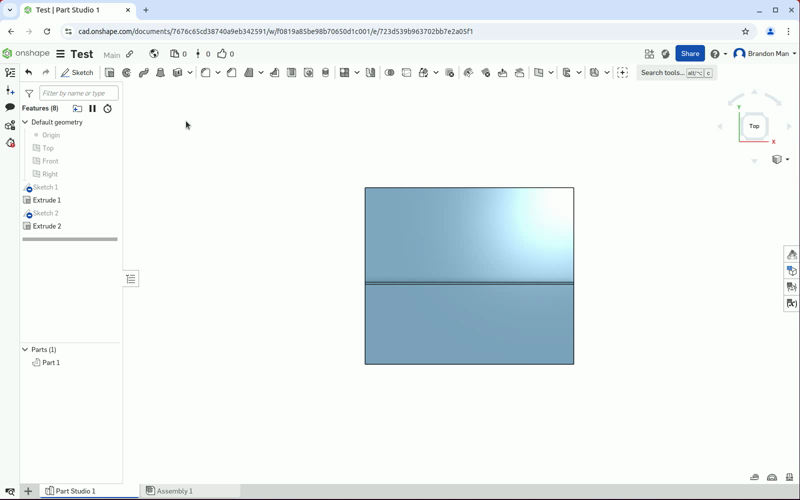
mouse_move(73, 189)
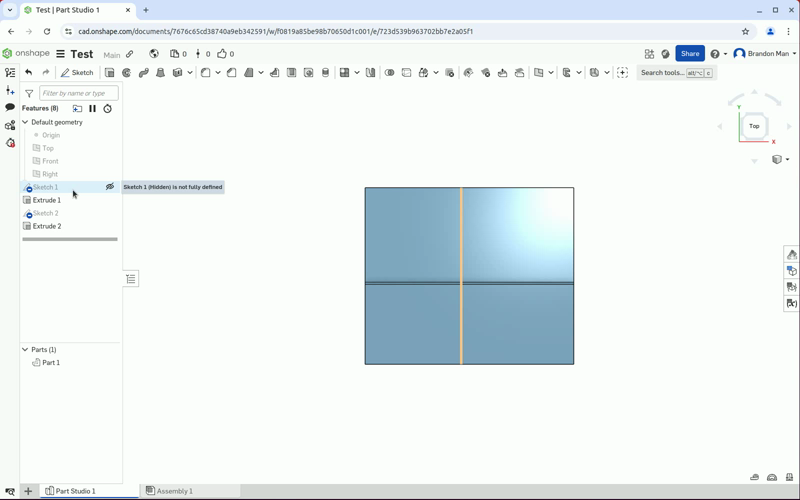
click(73, 189)
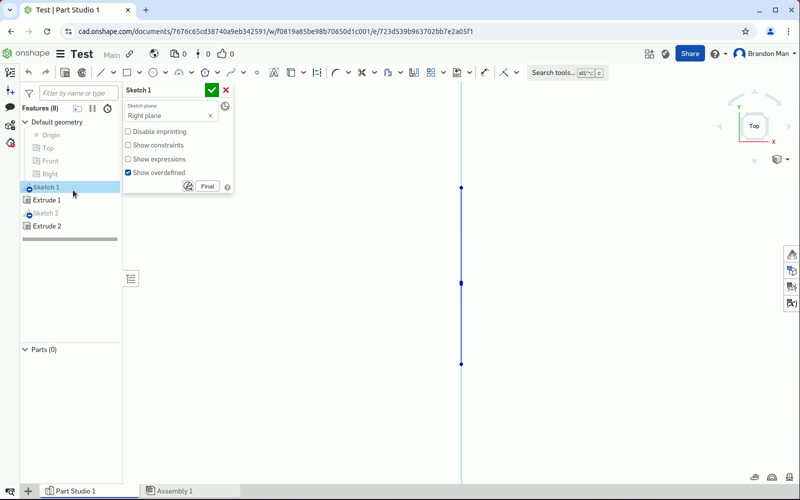
mouse_move(229, 92)
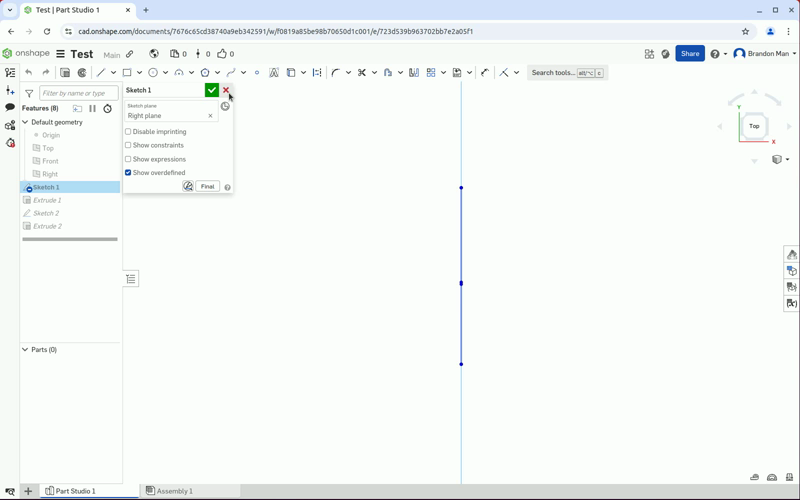
click(229, 92)
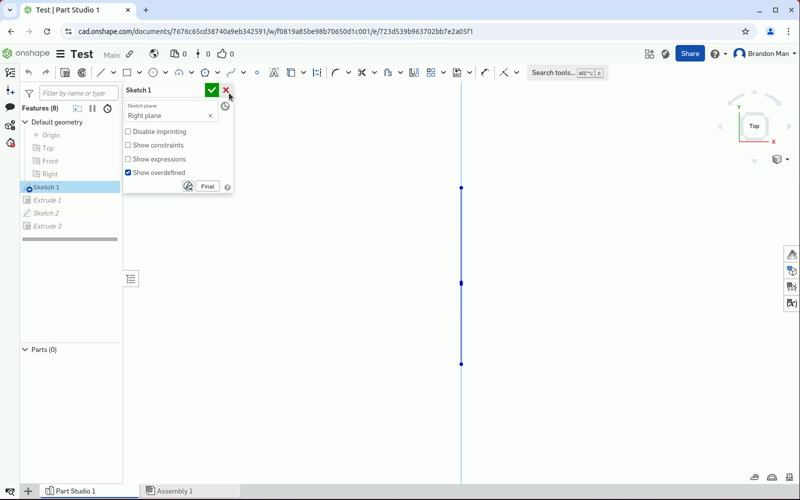
key(shift+s)
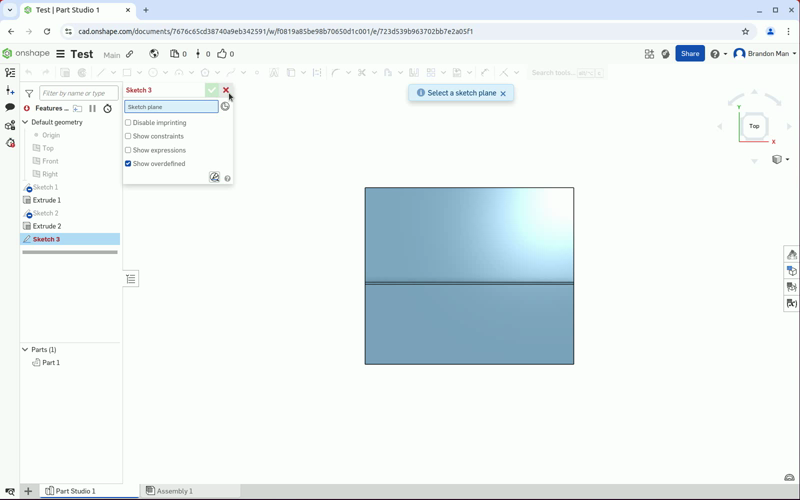
mouse_move(73, 150)
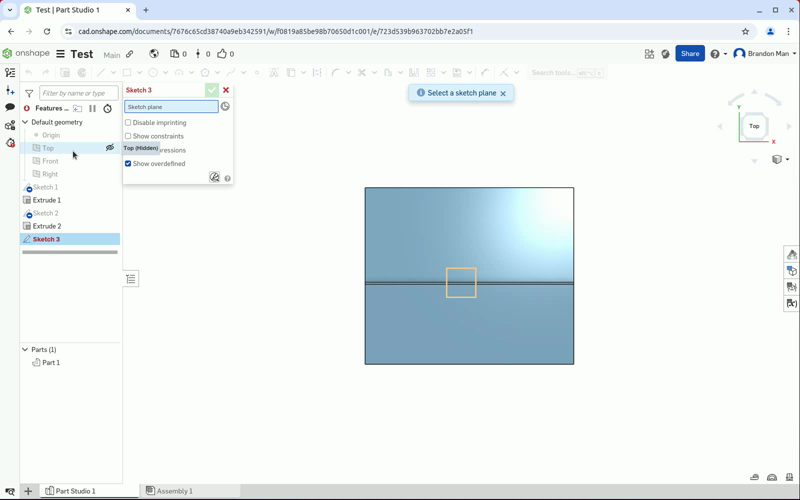
click(73, 150)
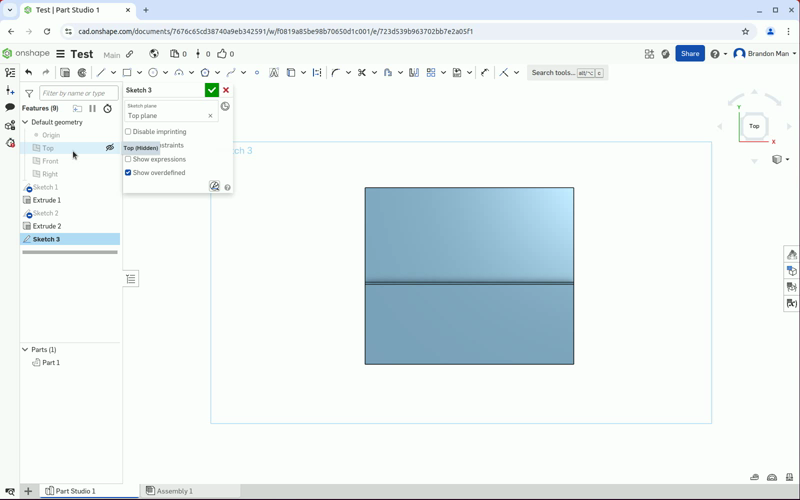
mouse_move(73, 352)
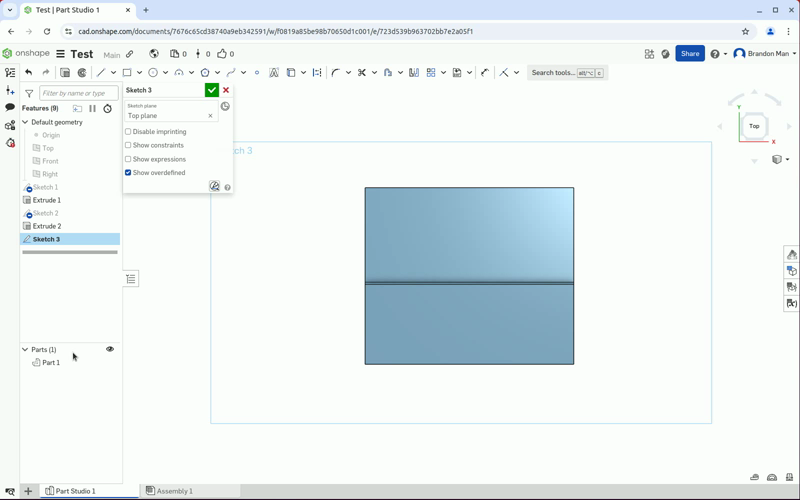
key(y)
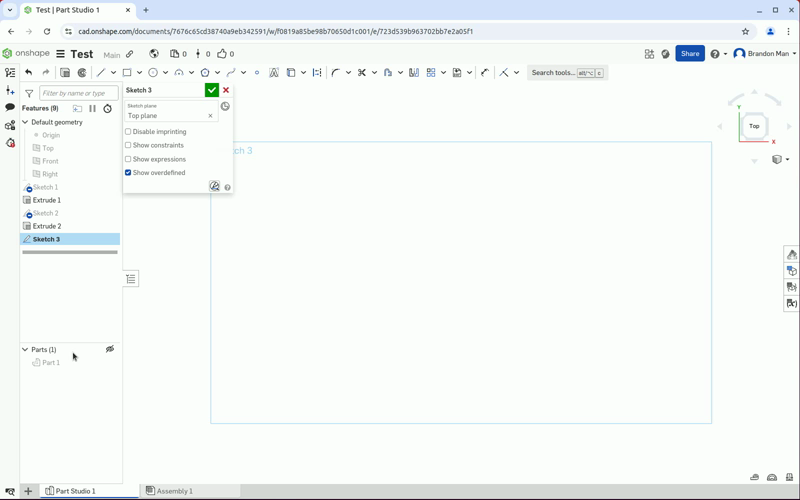
key(l)
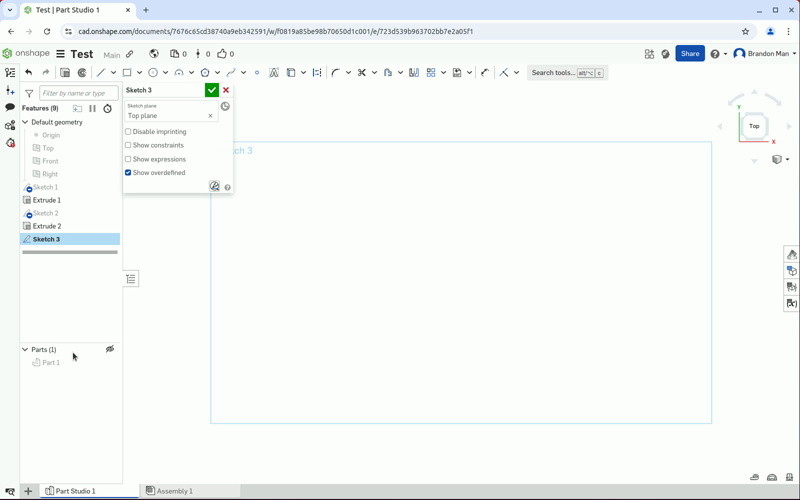
key_down(shift)
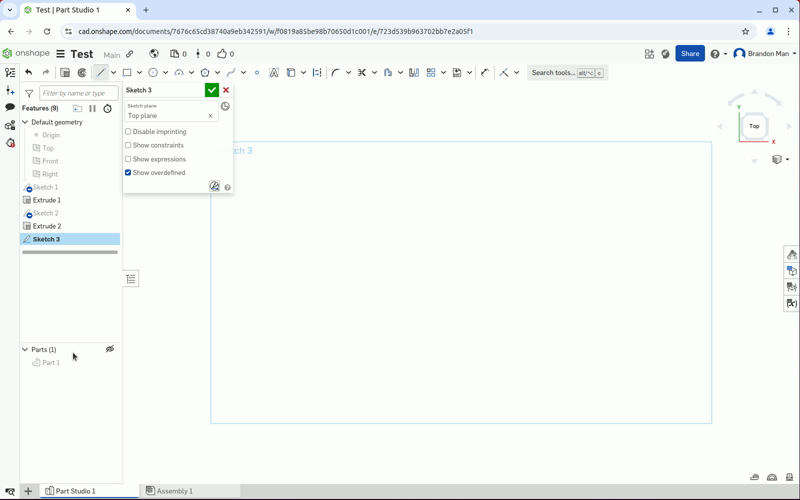
mouse_move(432, 295)
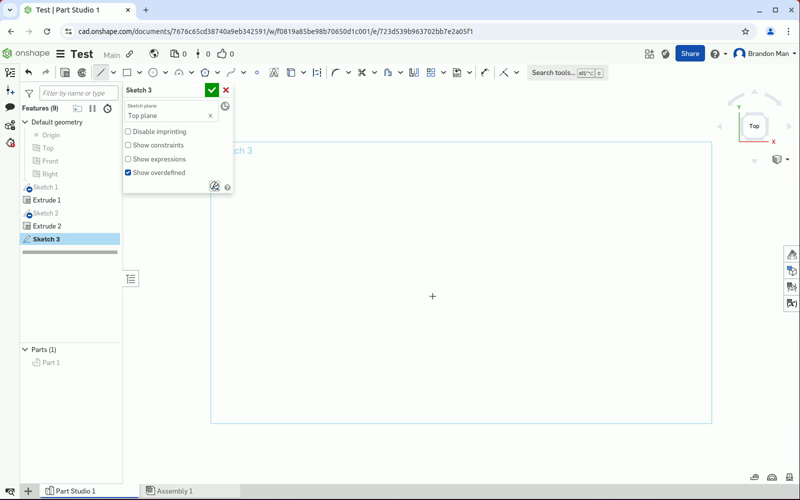
click(432, 295)
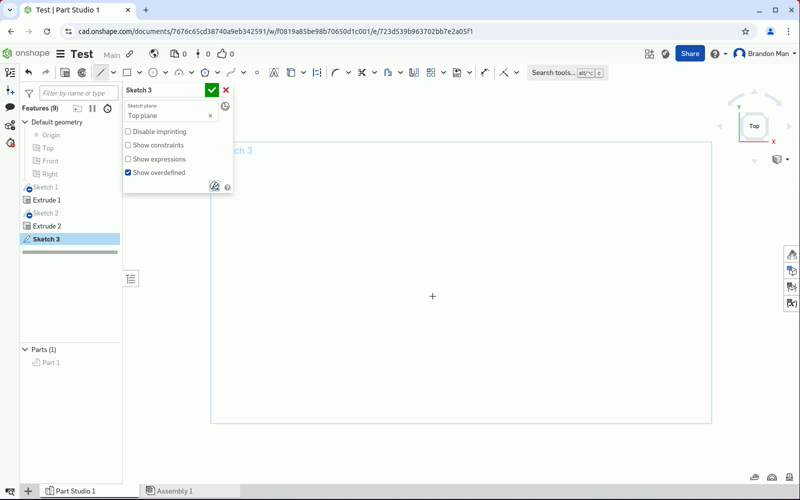
key_up(shift)
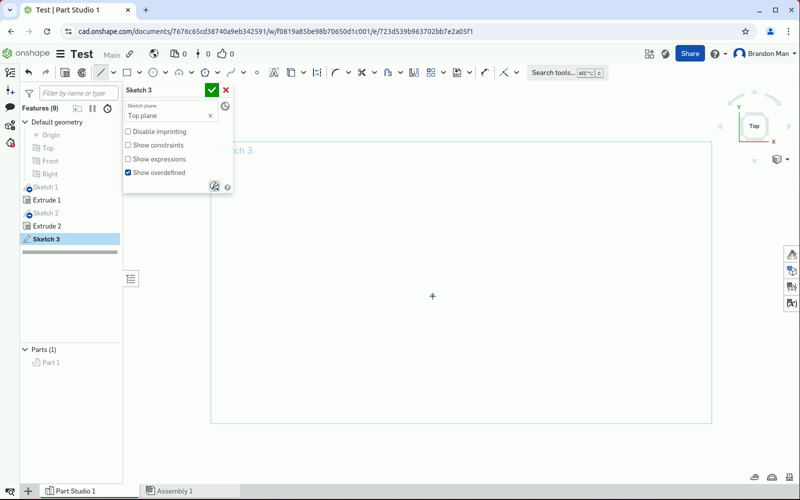
key_down(shift)
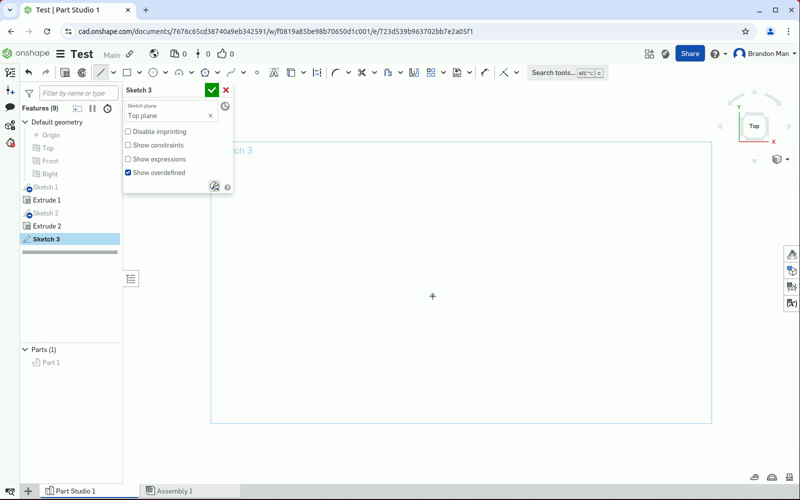
mouse_move(462, 295)
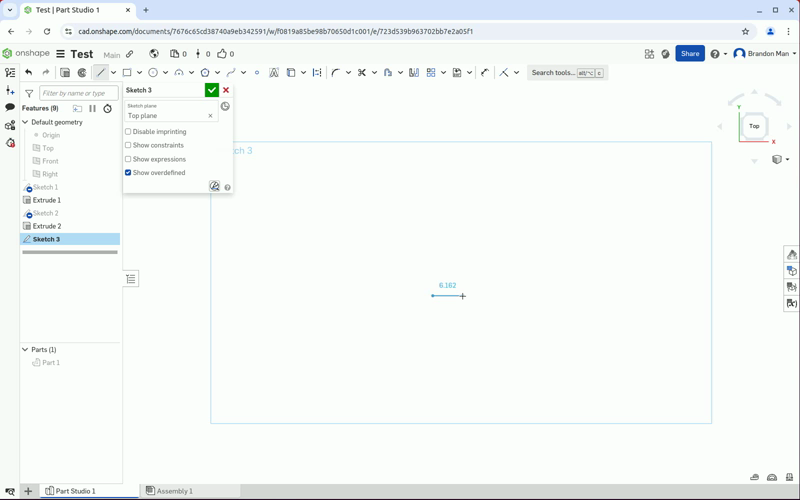
mouse_move(461, 295)
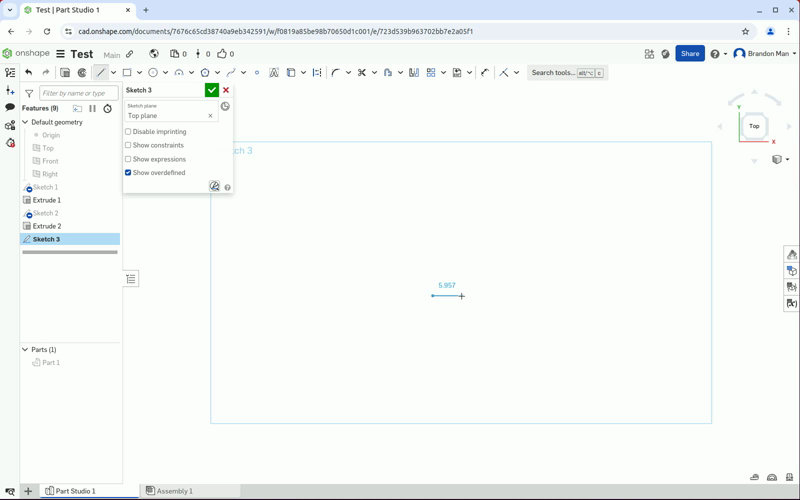
click(461, 295)
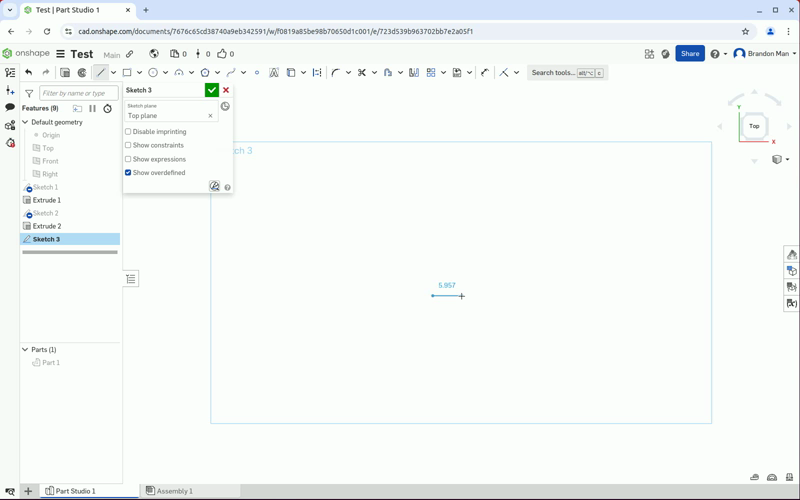
key_up(shift)
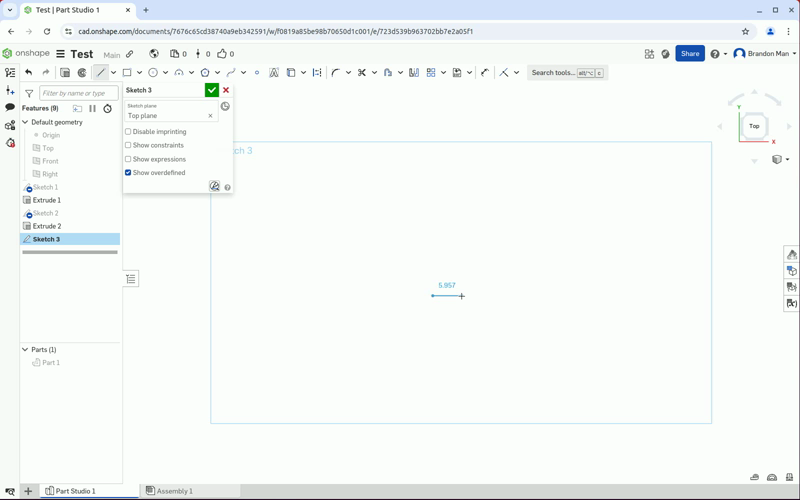
key_down(shift)
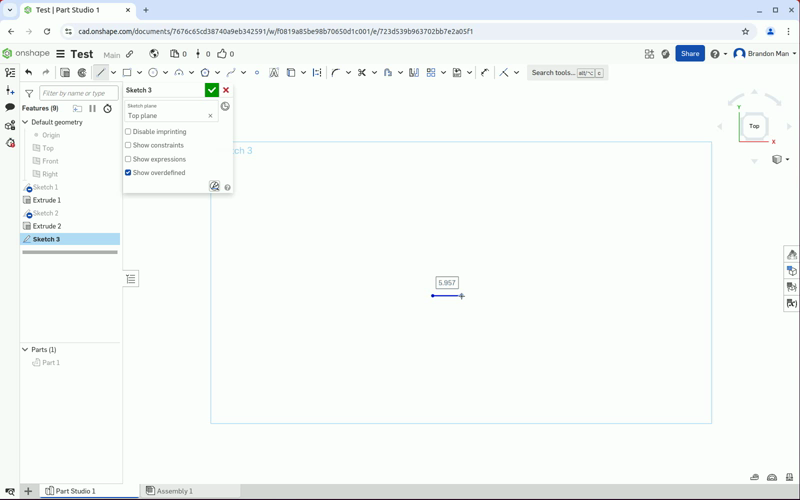
mouse_move(491, 295)
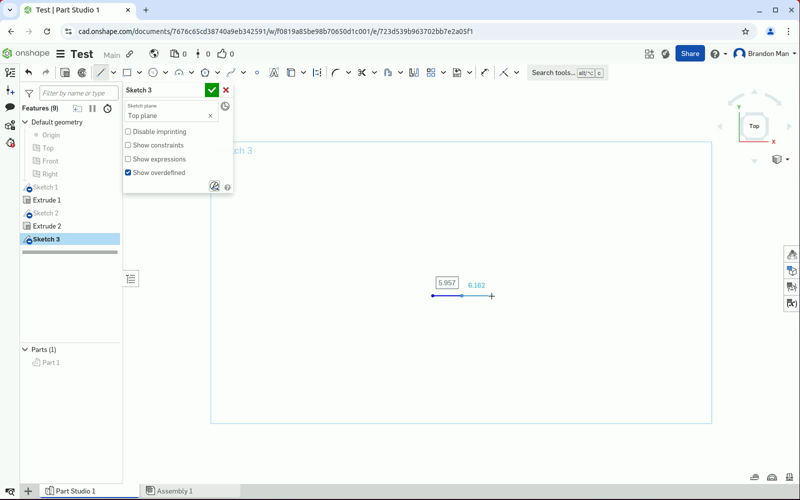
mouse_move(461, 282)
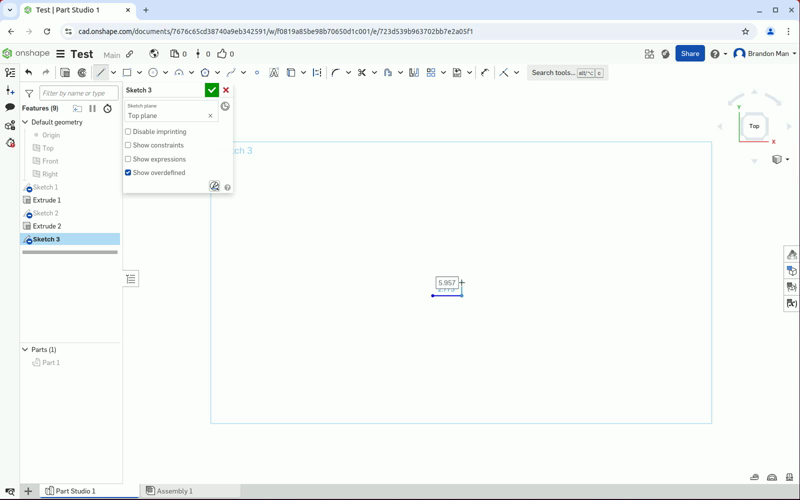
click(461, 282)
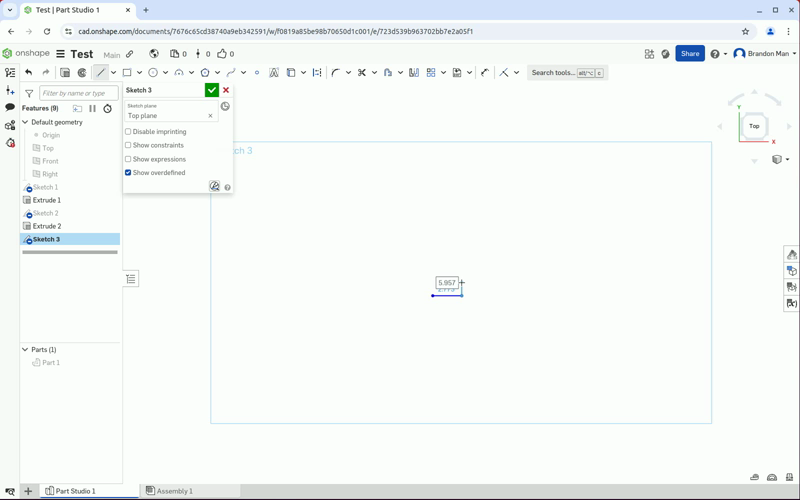
key_up(shift)
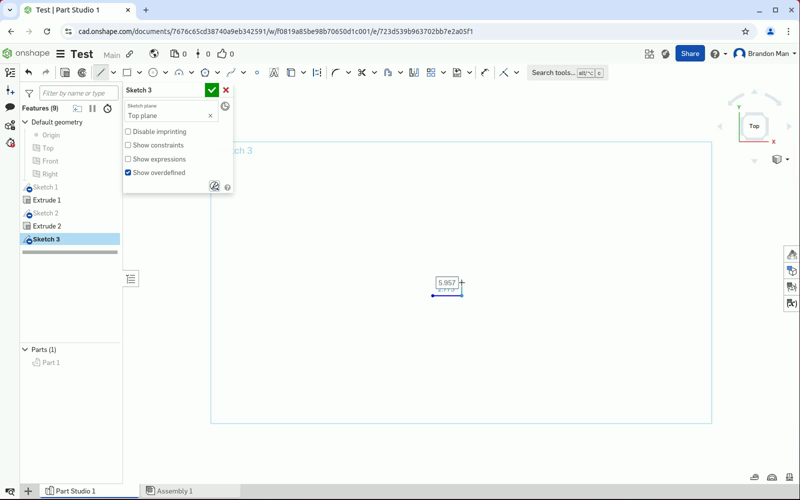
key_down(shift)
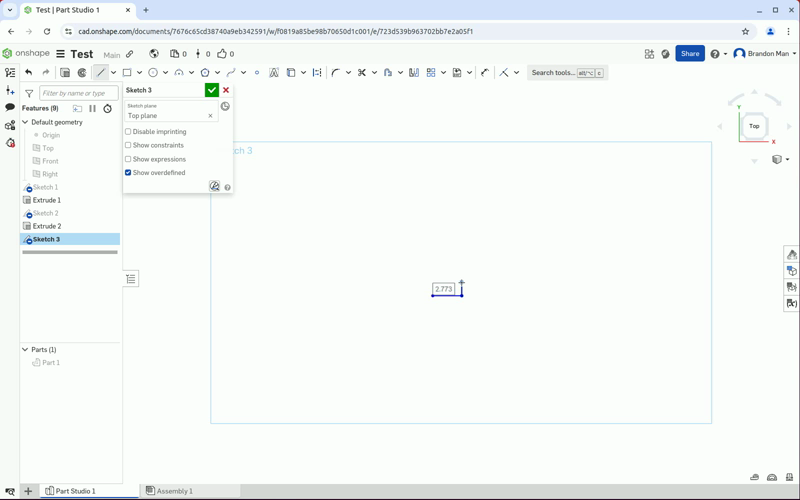
mouse_move(491, 282)
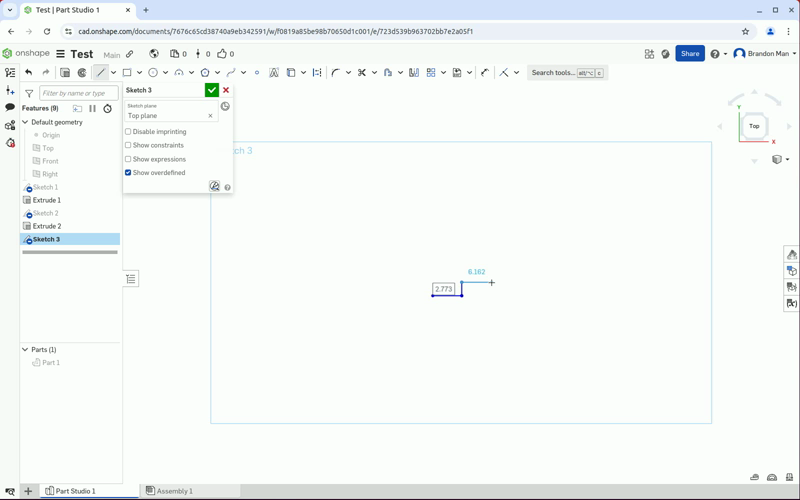
mouse_move(432, 282)
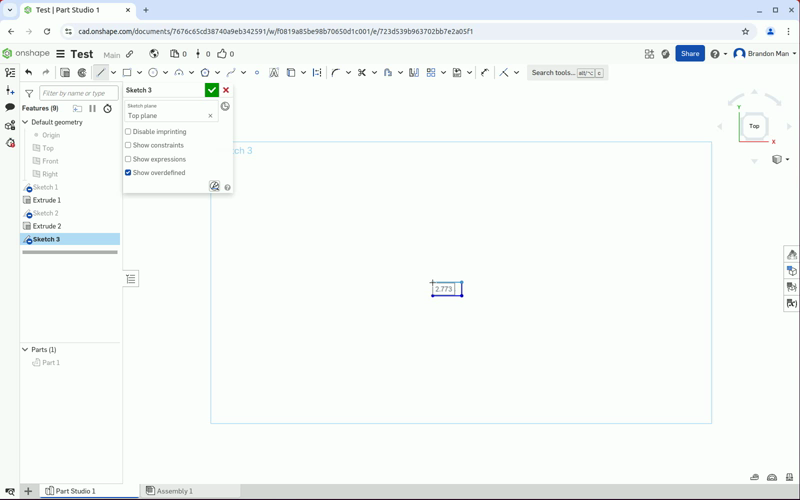
click(432, 282)
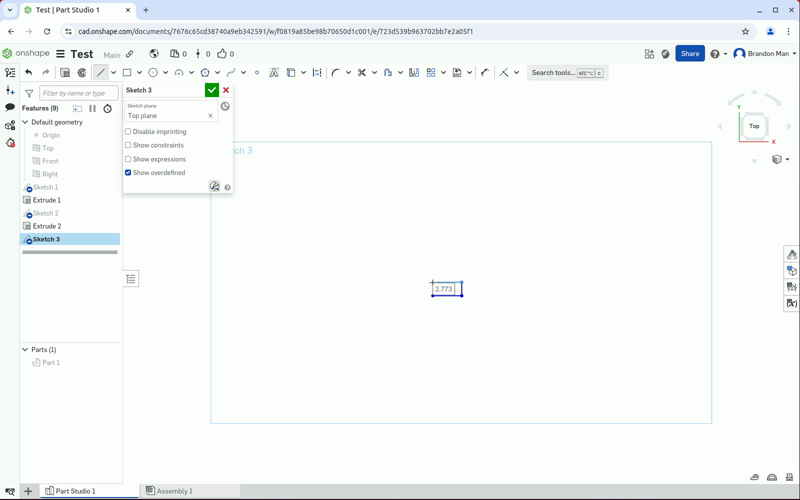
key_up(shift)
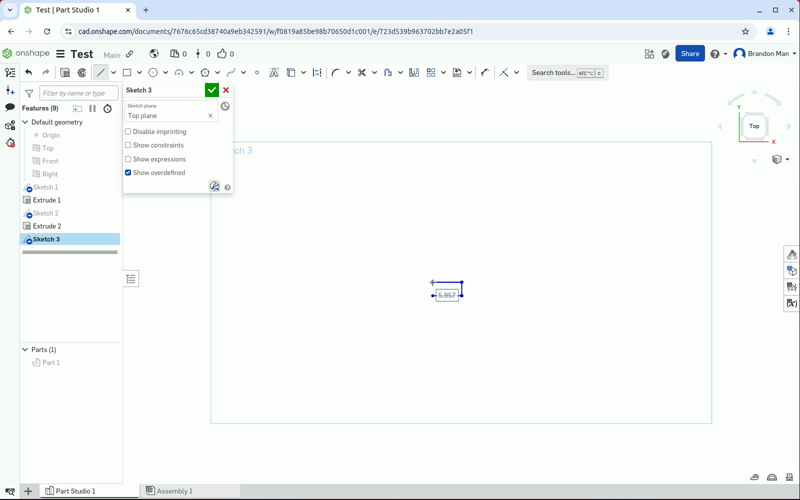
mouse_move(462, 282)
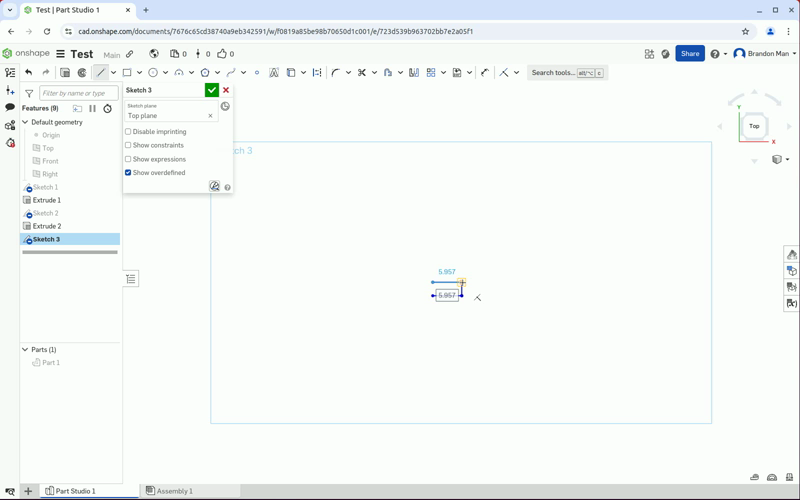
key_down(shift)
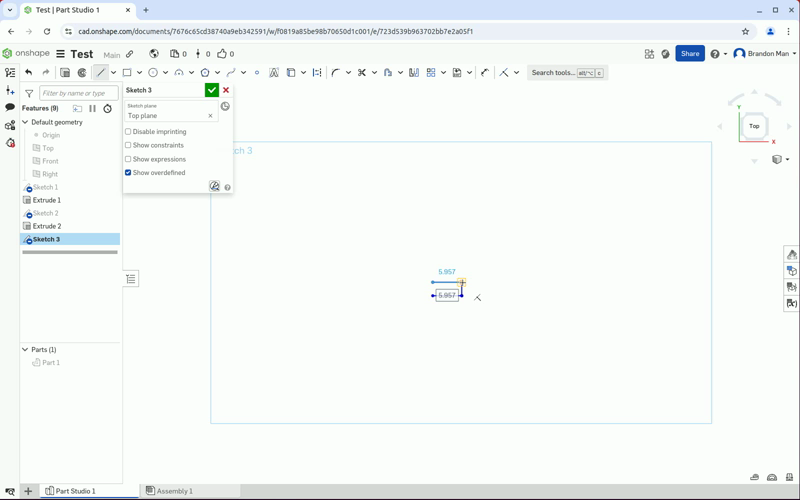
mouse_move(432, 295)
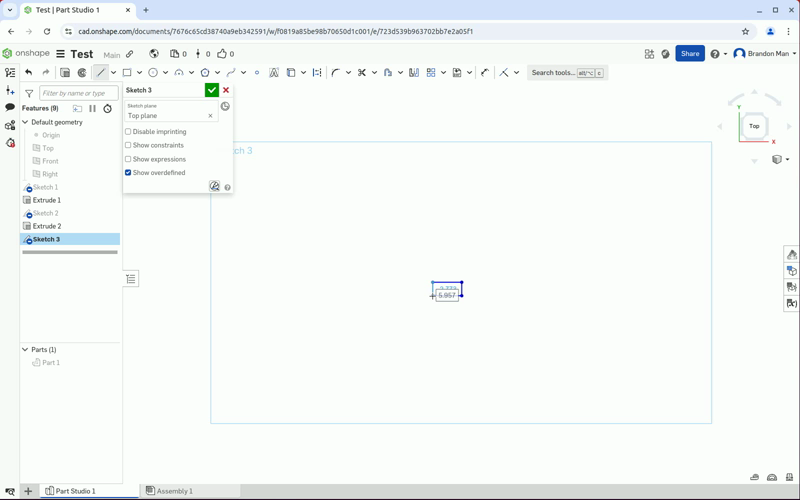
key_up(shift)
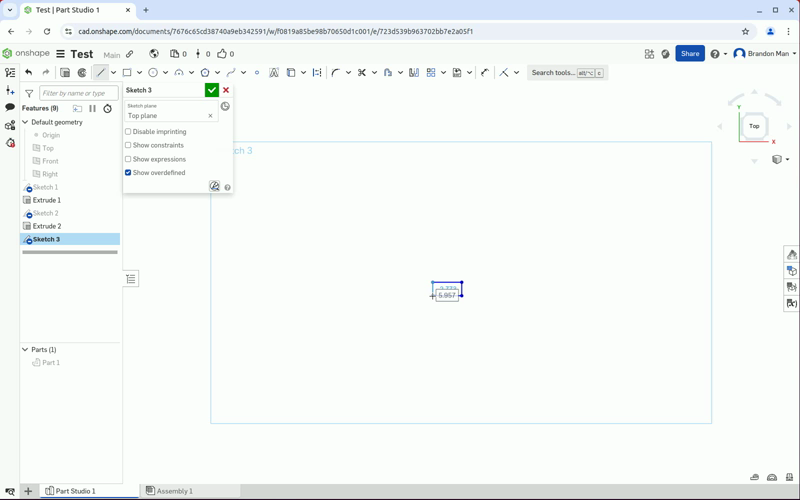
click(432, 295)
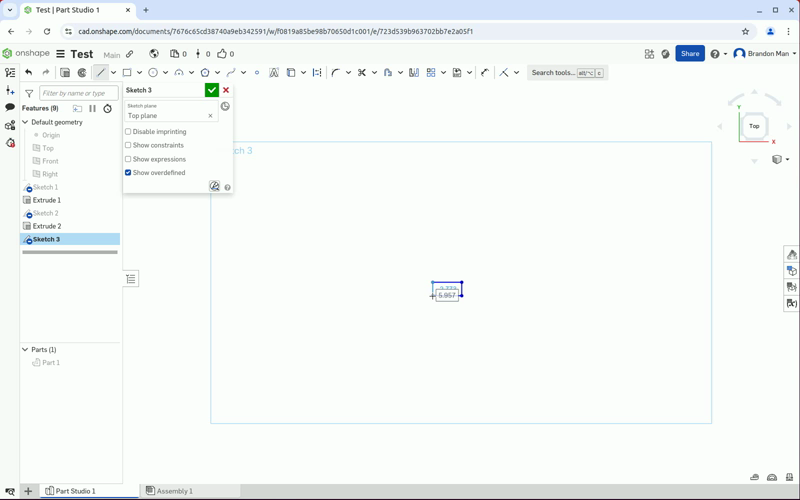
key(esc)
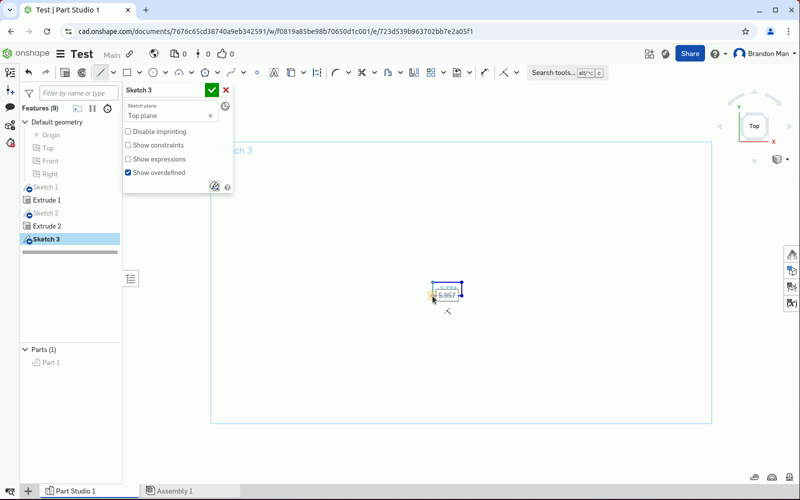
mouse_move(461, 289)
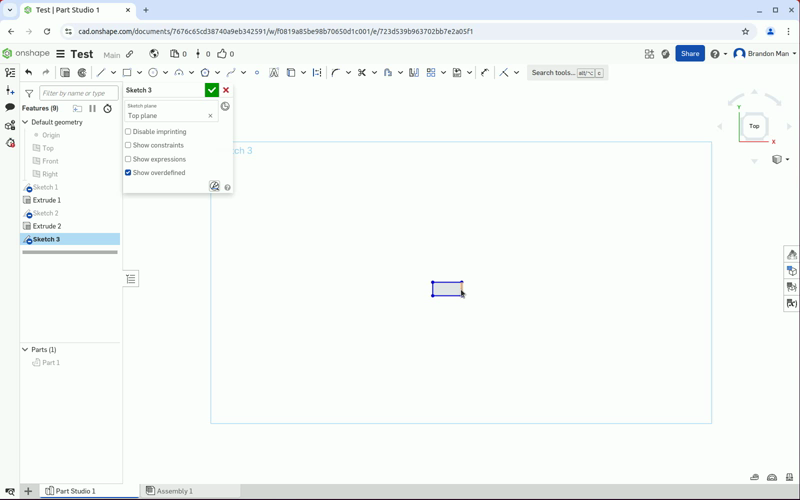
scroll(6)
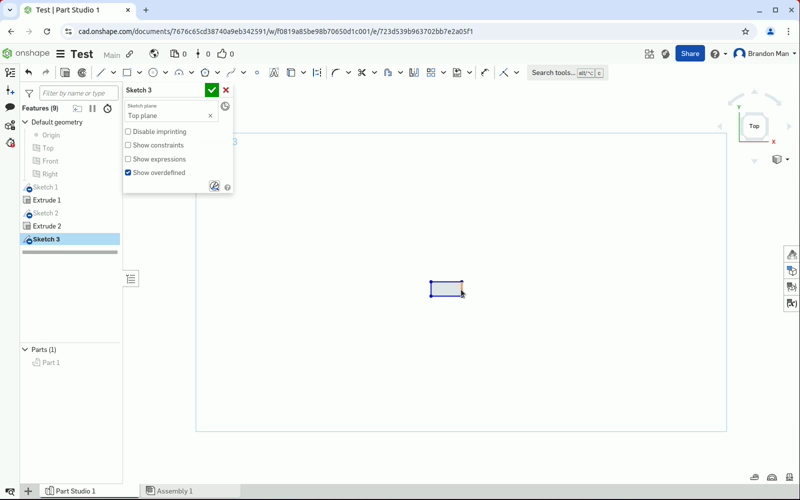
scroll(6)
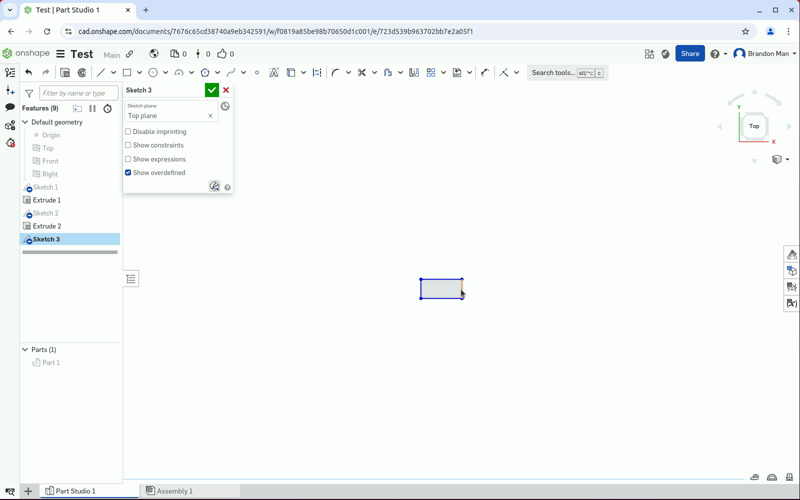
scroll(6)
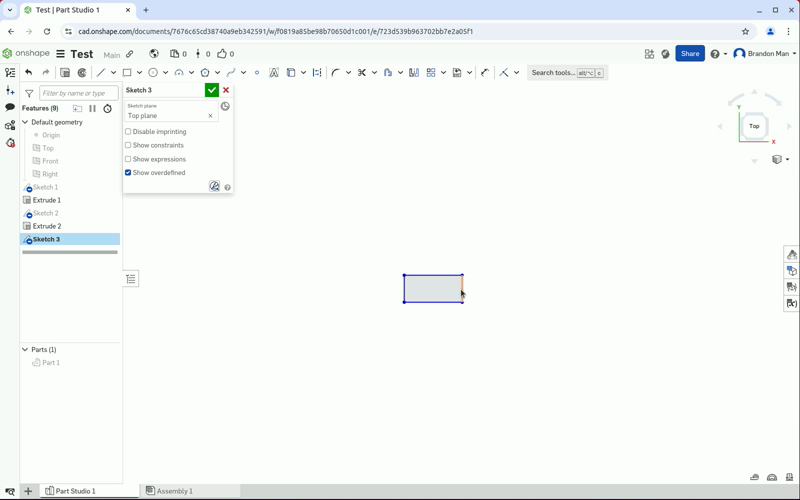
scroll(6)
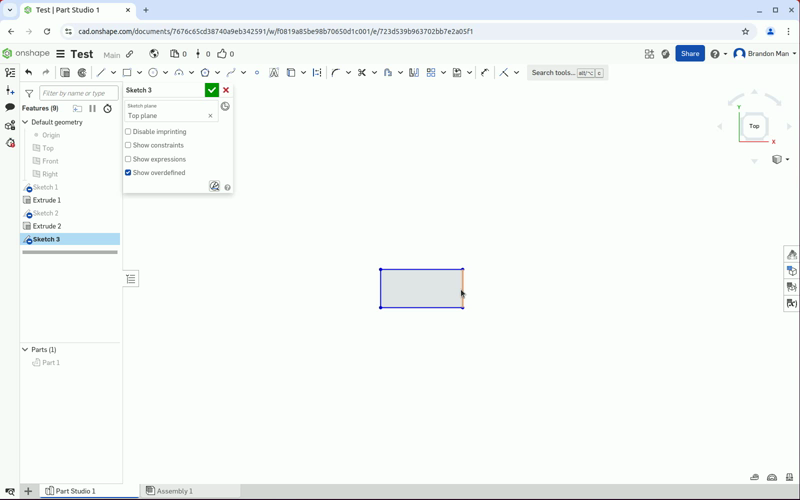
scroll(6)
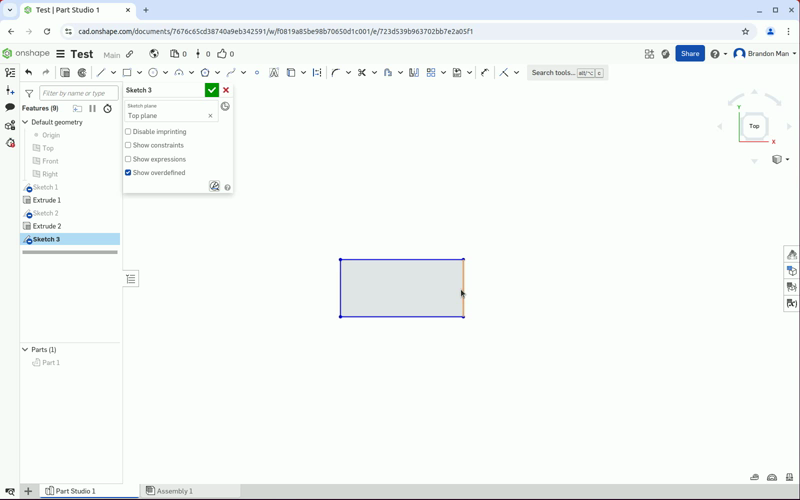
scroll(6)
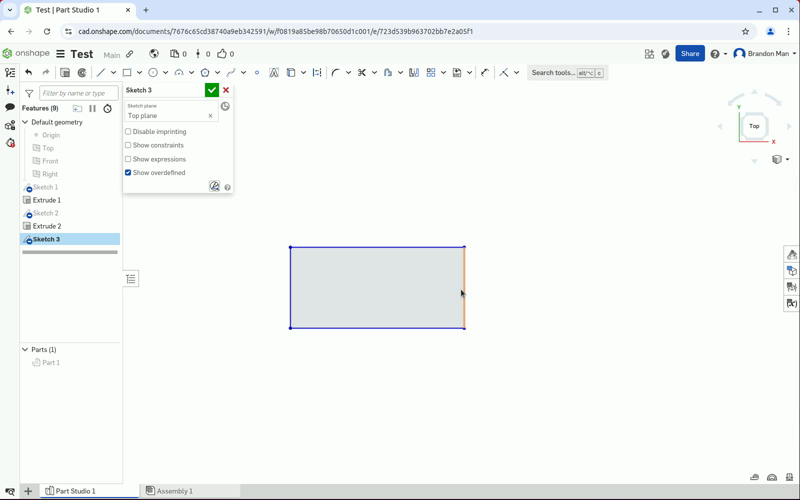
scroll(6)
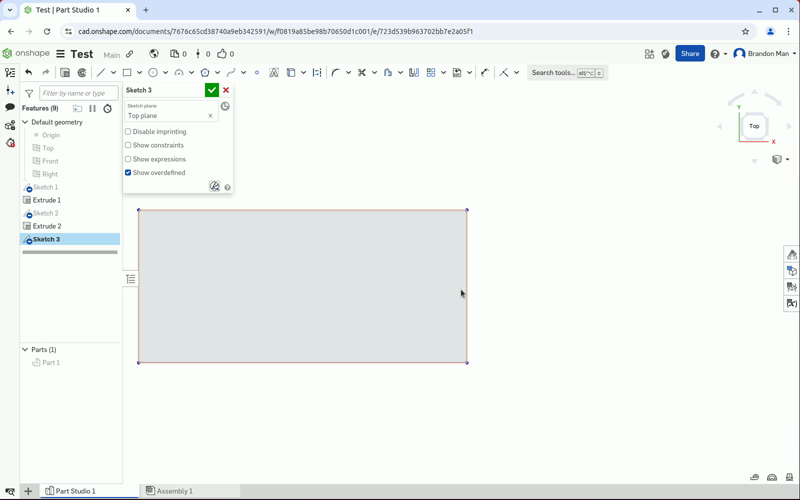
click(461, 289)
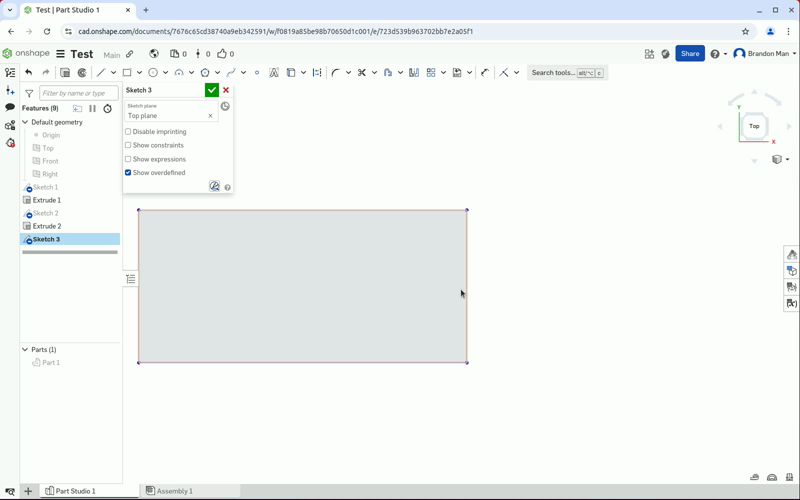
scroll(-6)
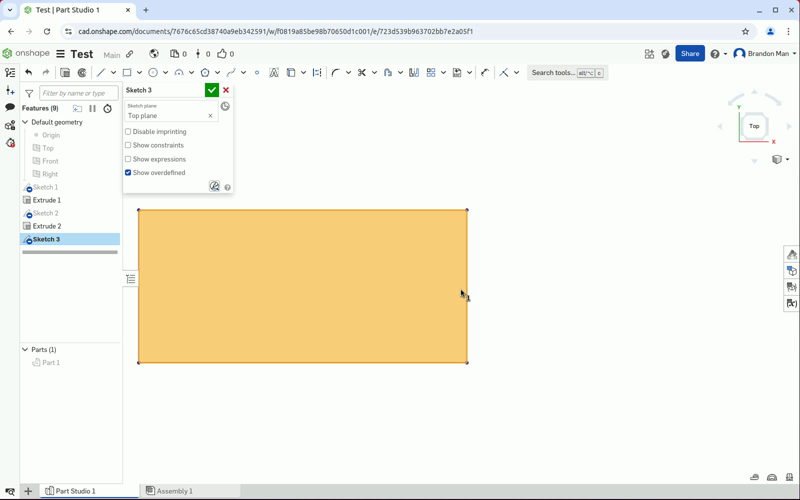
scroll(-6)
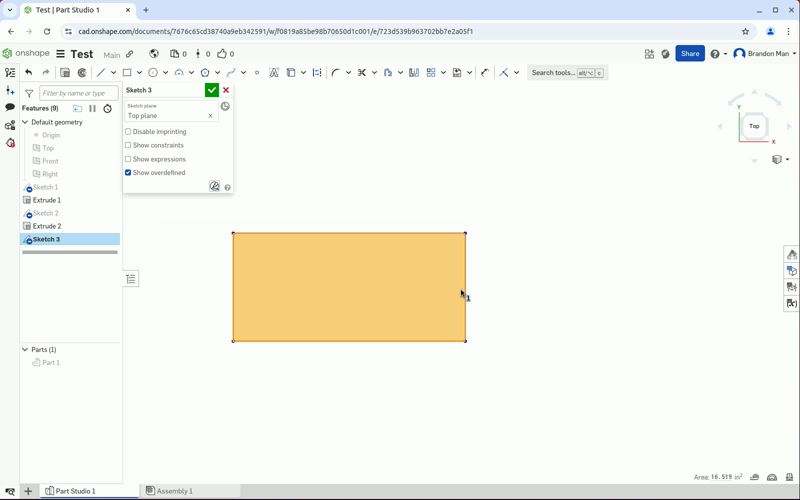
scroll(-6)
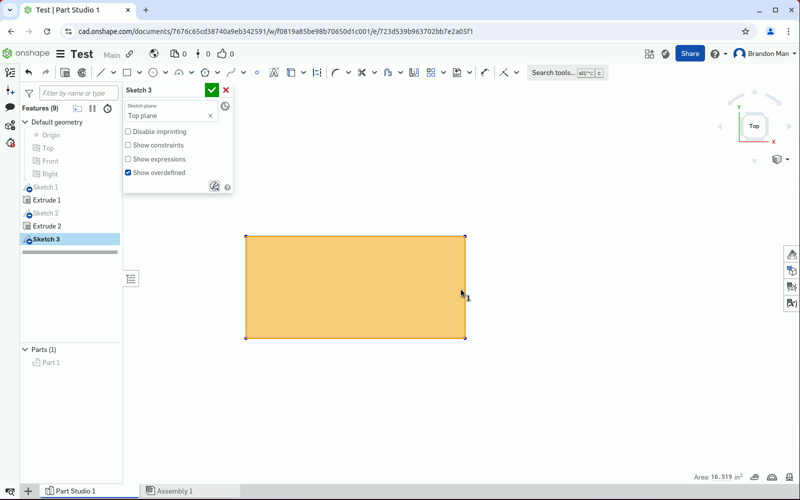
scroll(-6)
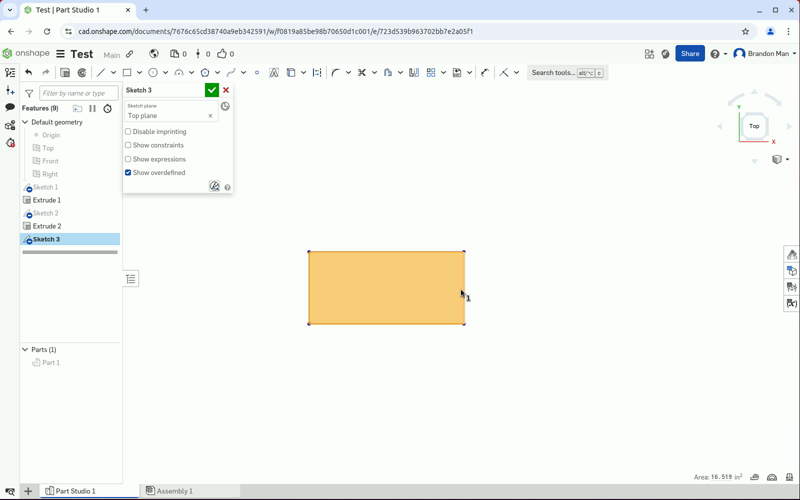
scroll(-6)
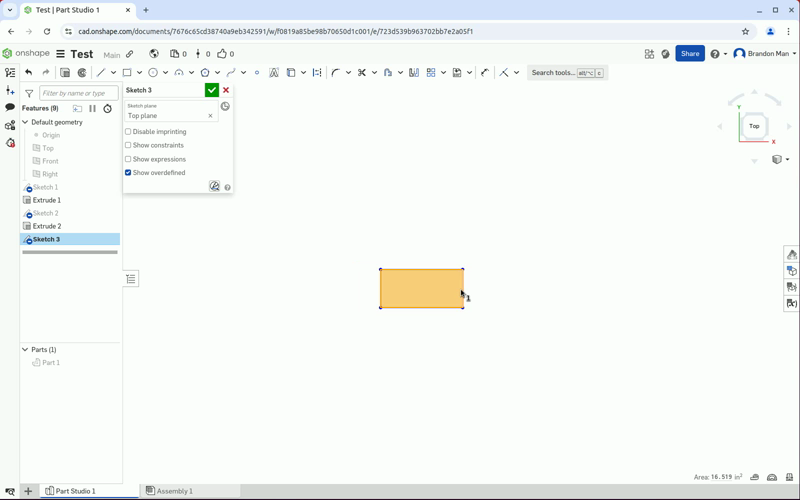
scroll(-6)
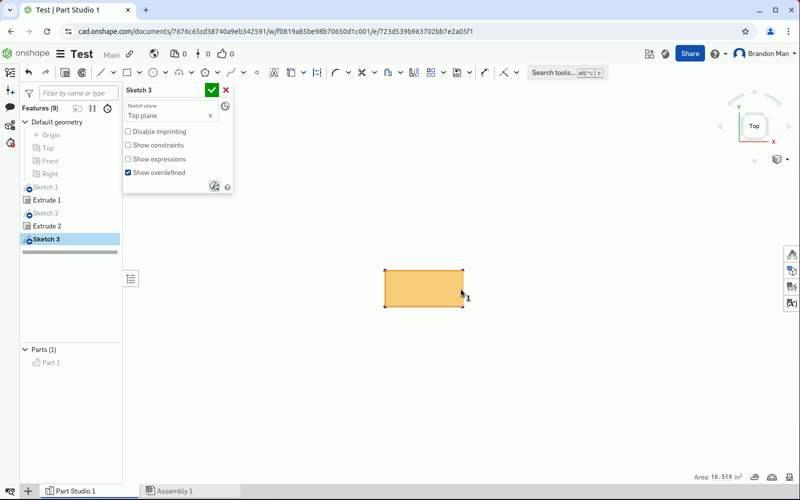
scroll(-6)
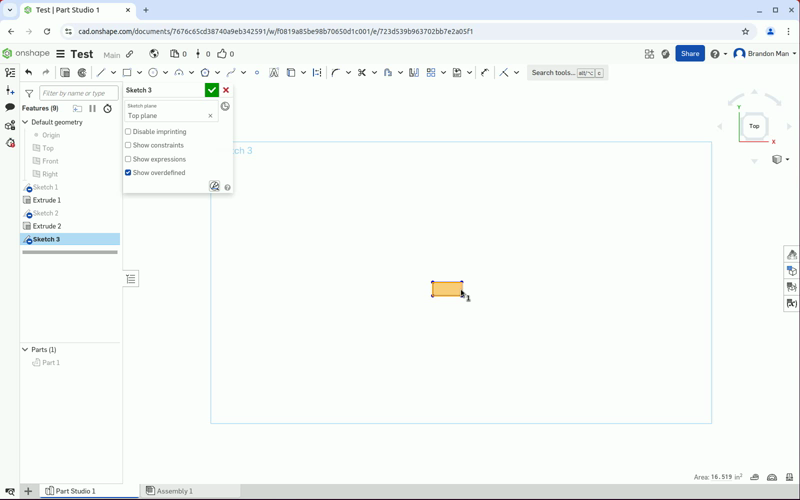
mouse_move(73, 352)
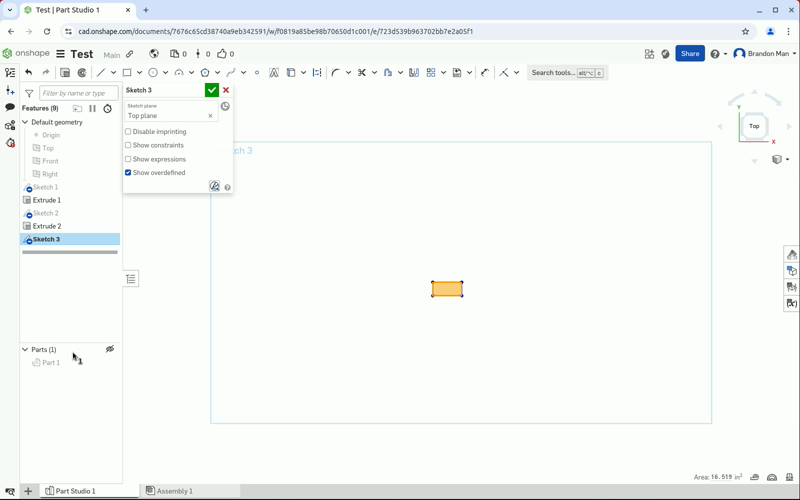
key(shift+y)
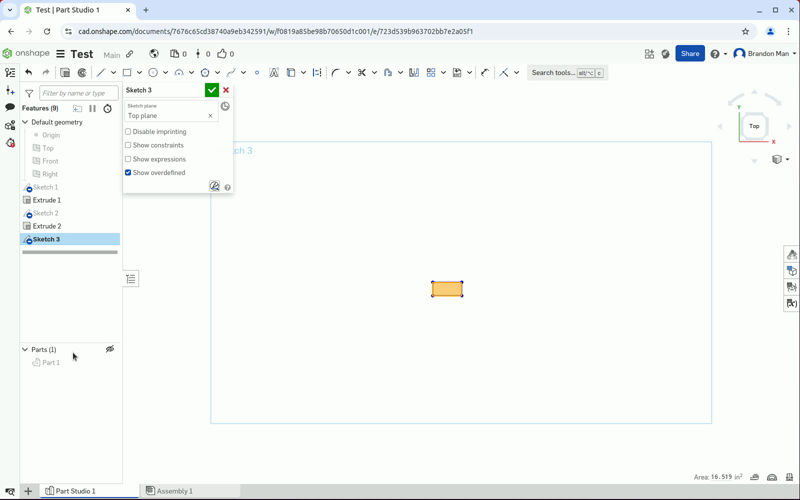
key(shift+e)
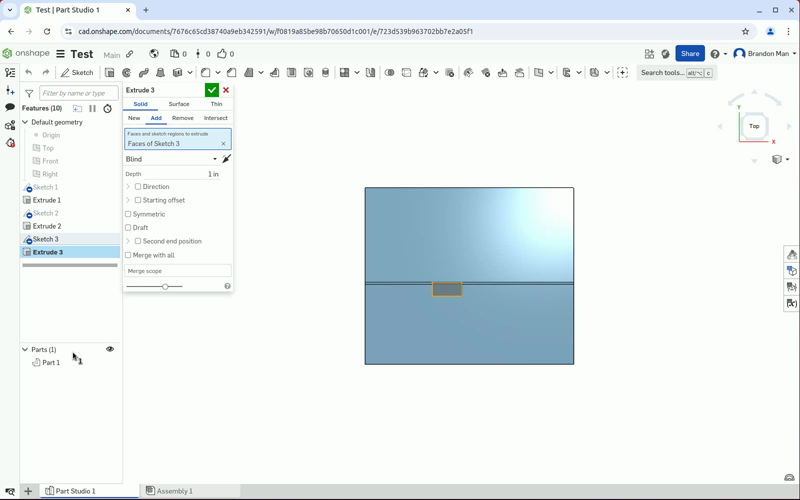
mouse_move(143, 106)
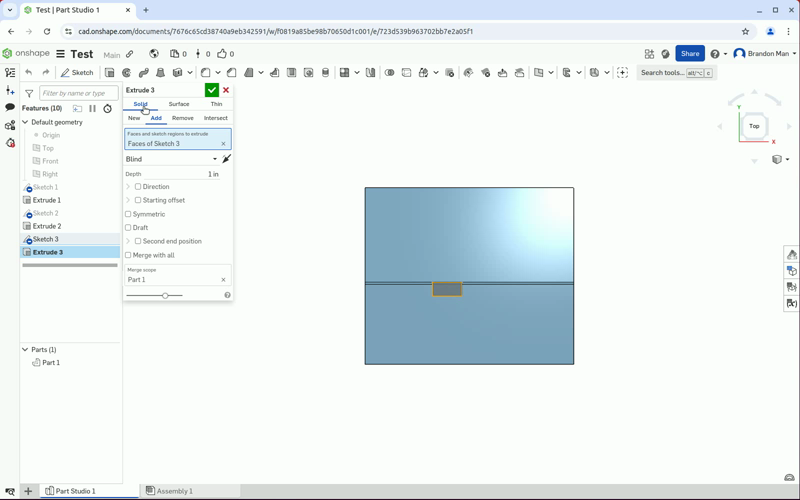
click(143, 106)
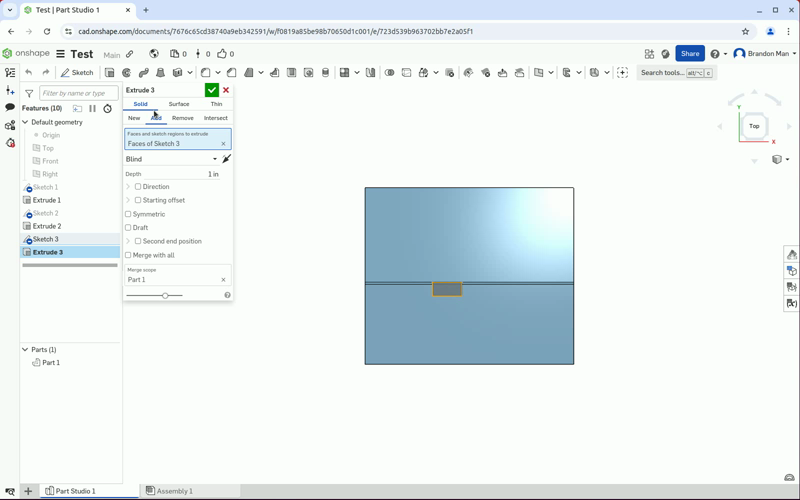
mouse_move(186, 120)
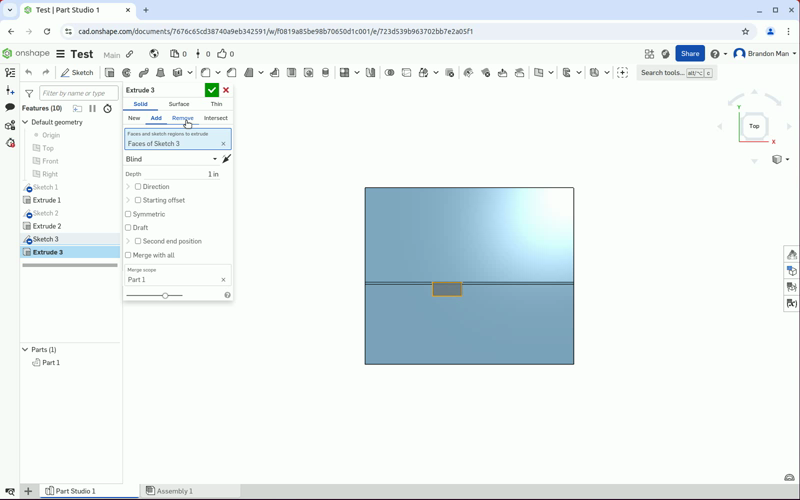
click(186, 120)
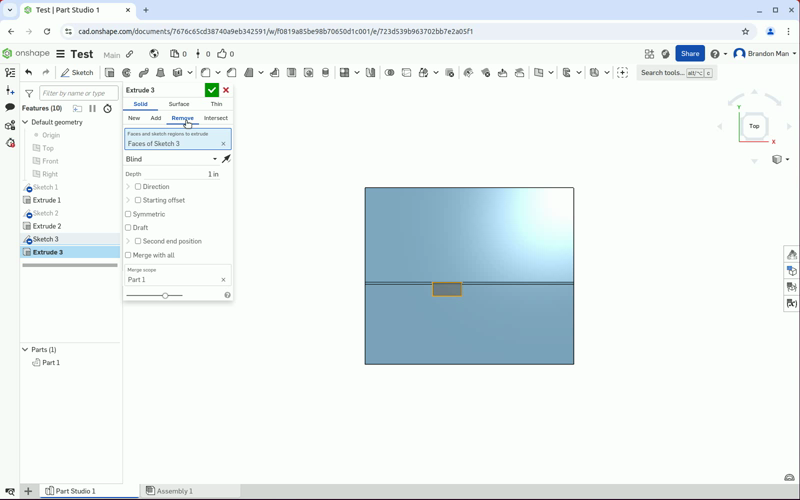
key(tab, 4)
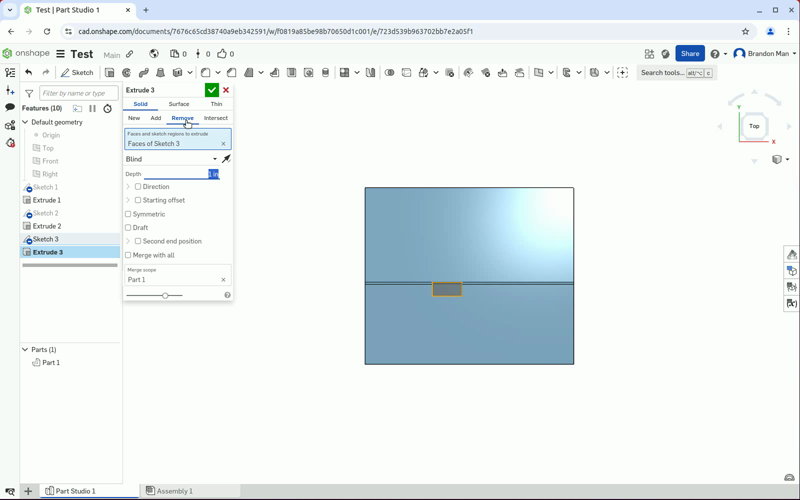
text(1.204)
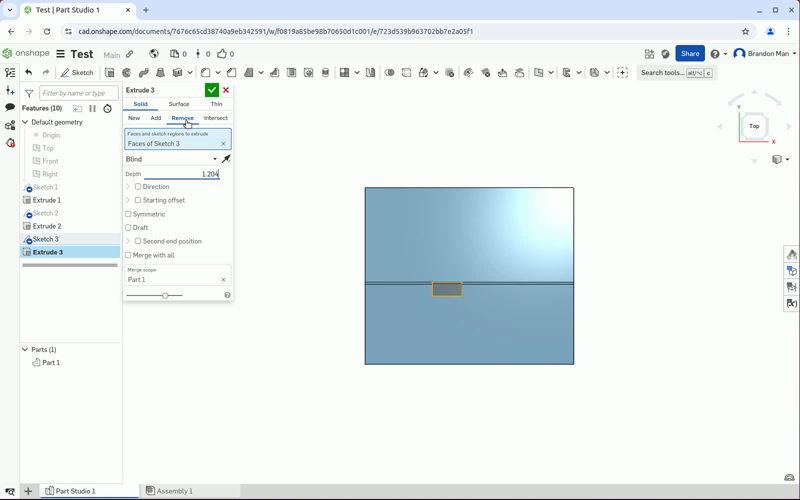
key(tab, 6)
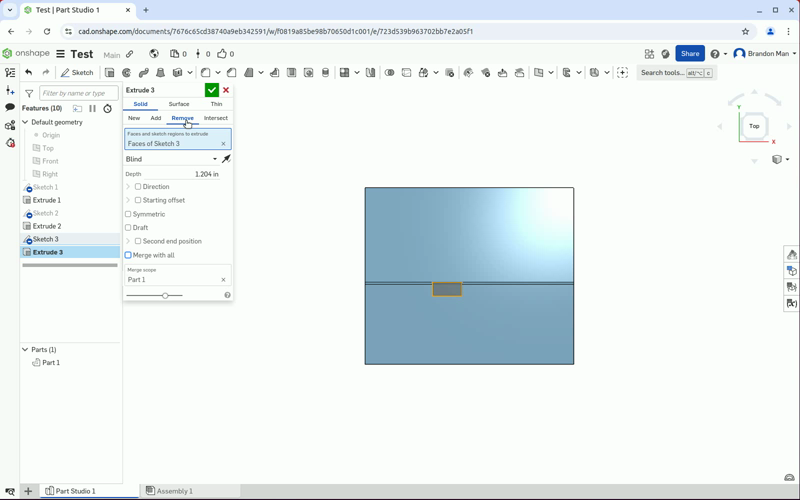
key(space)
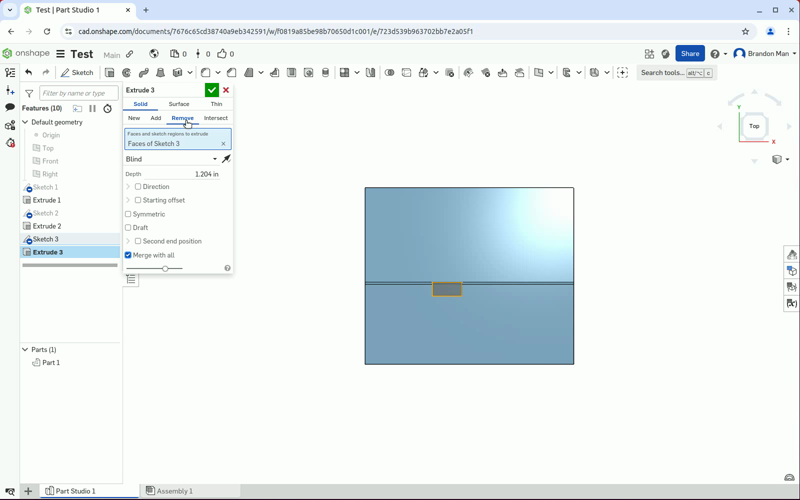
key(enter)
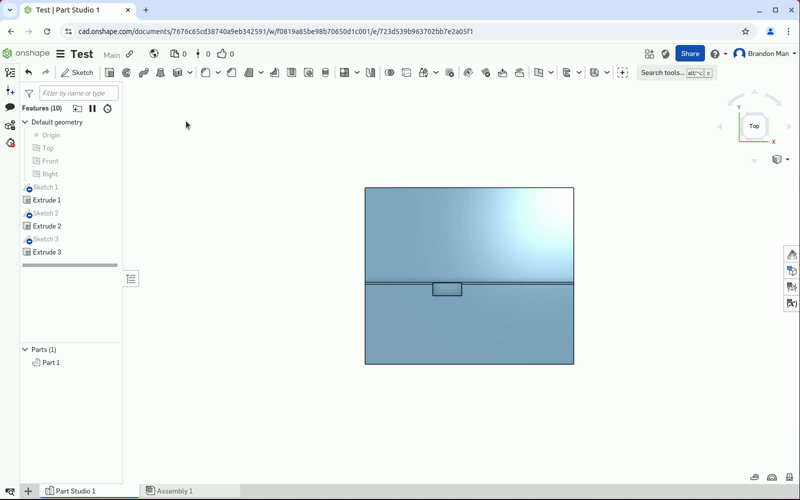
key(shift+h)
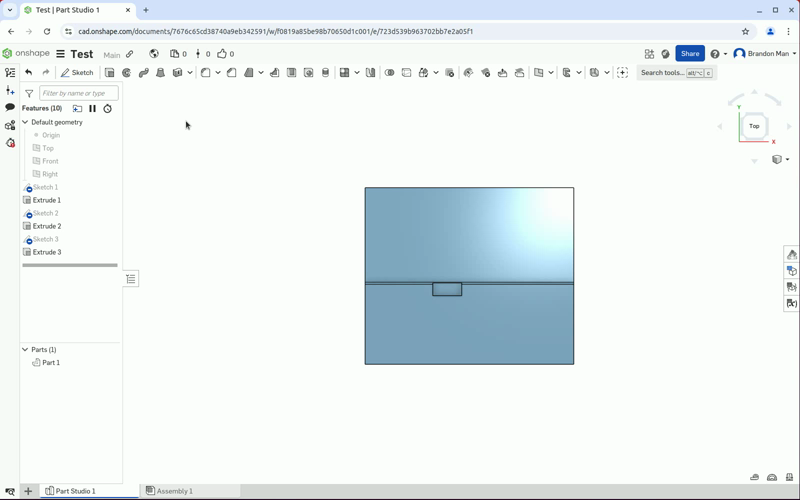
key(shift+h)
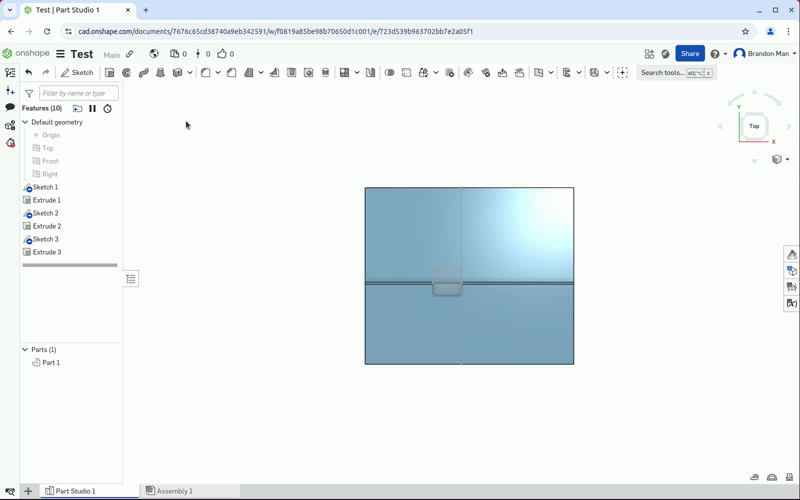
key(shift+7)
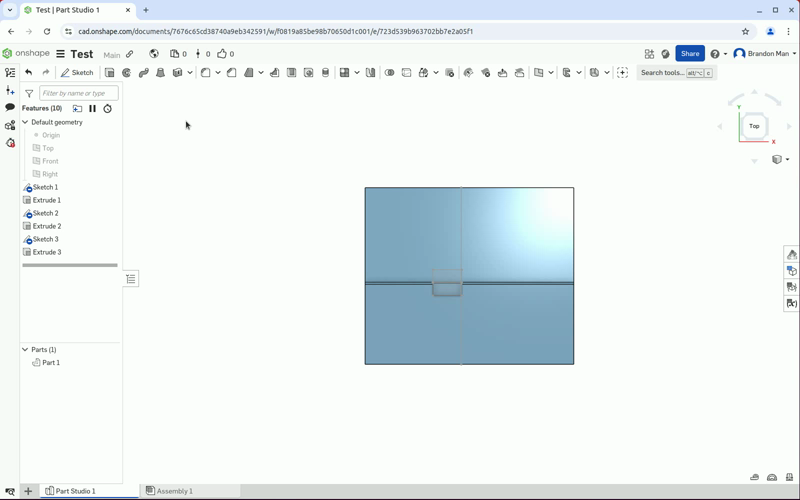
key(up, 3)
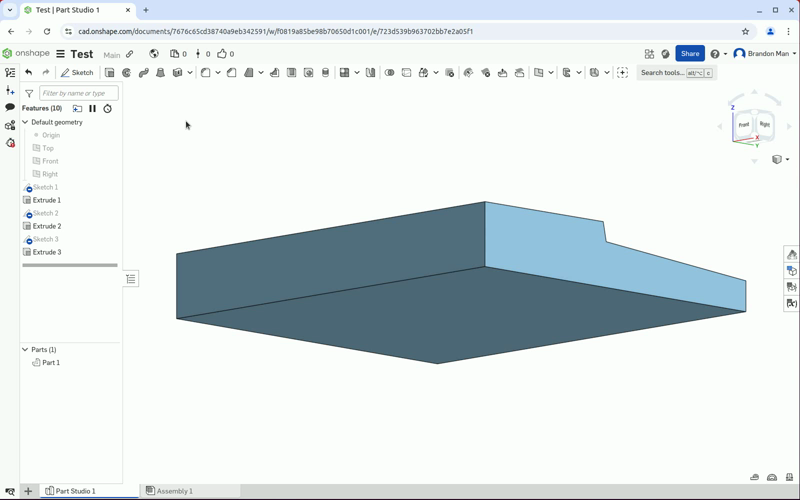
key(left, 3)
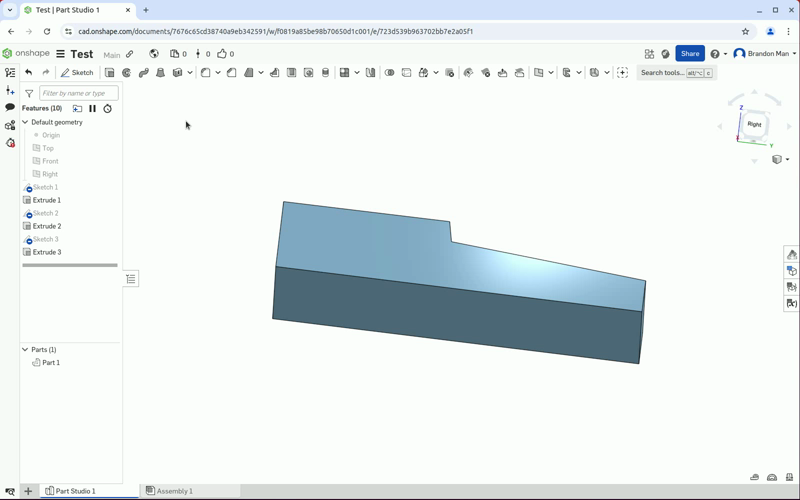
key(right, 3)
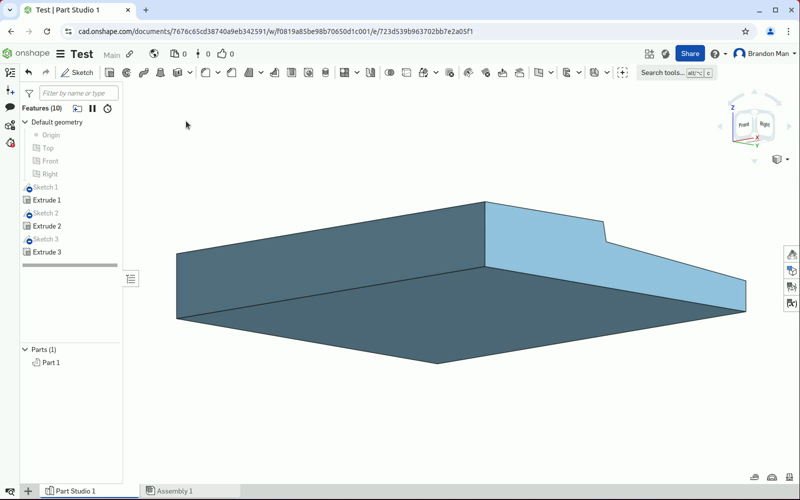
key(down, 3)
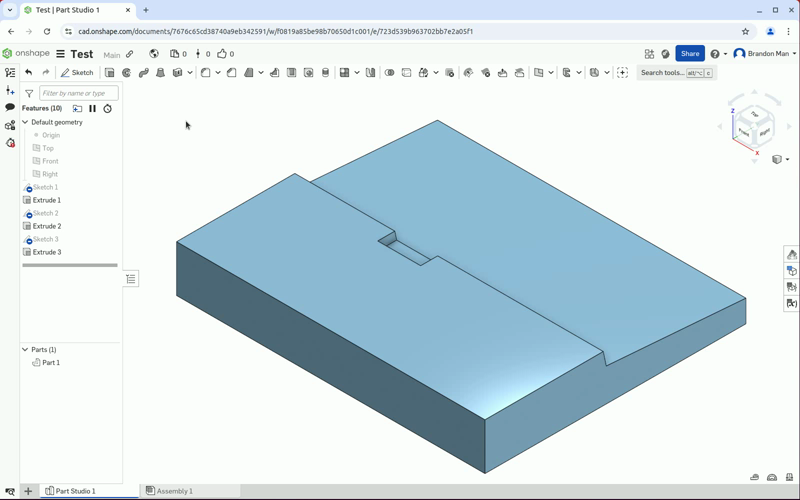
mouse_move(73, 189)
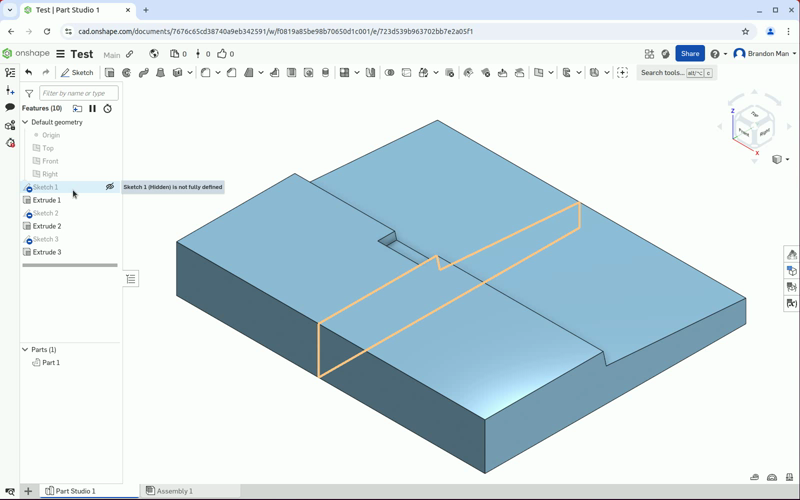
click(73, 189)